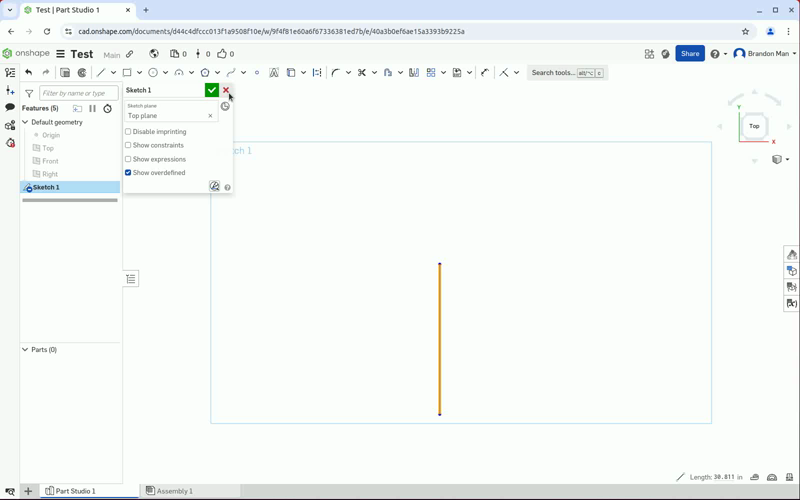
key(shift+h)
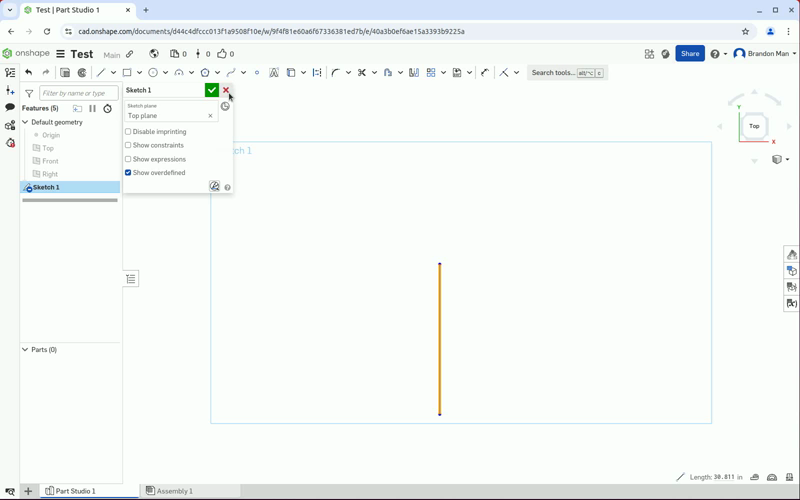
key(shift+s)
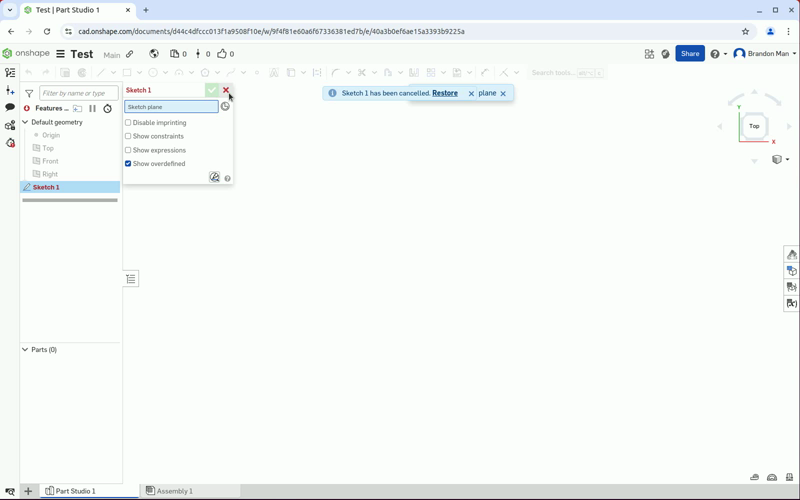
mouse_move(73, 150)
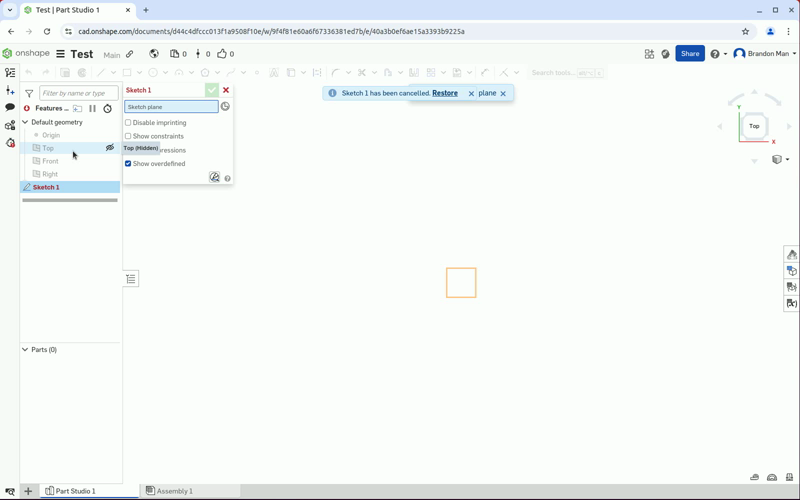
click(73, 150)
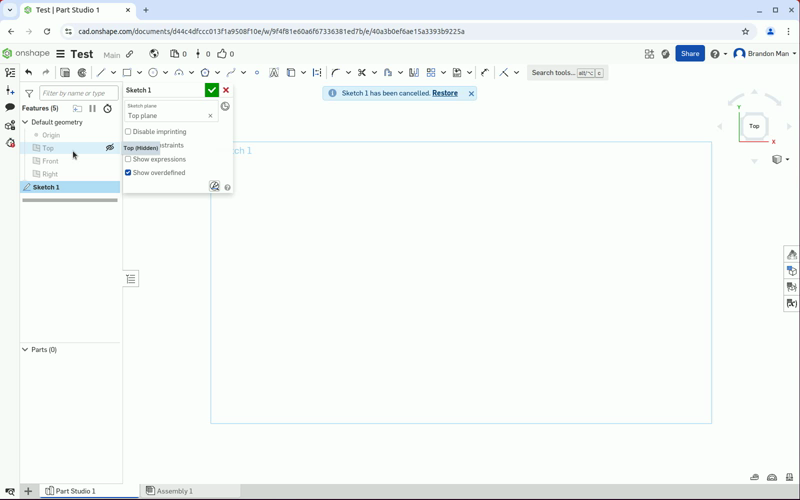
mouse_move(73, 352)
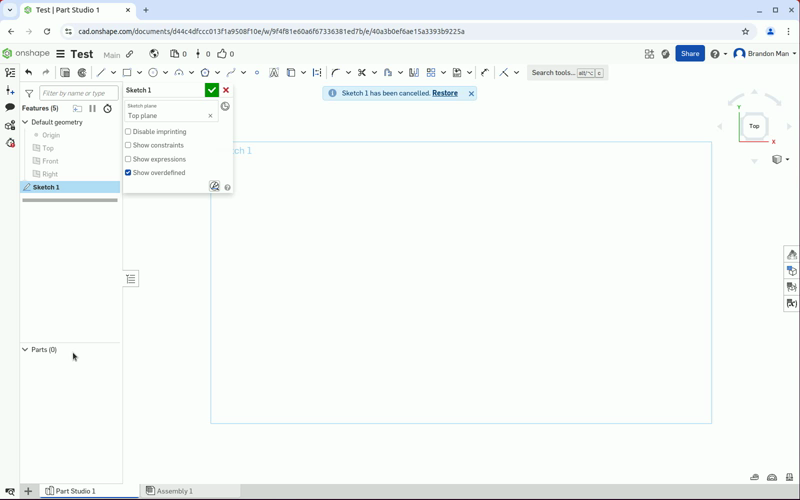
key(y)
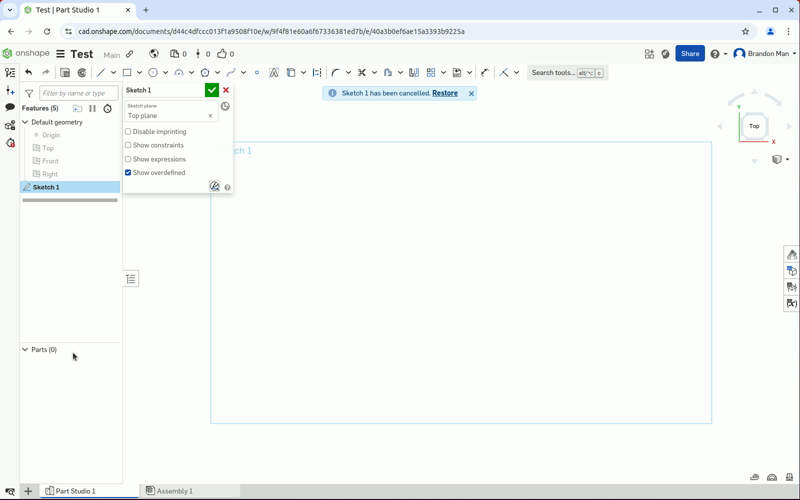
key(l)
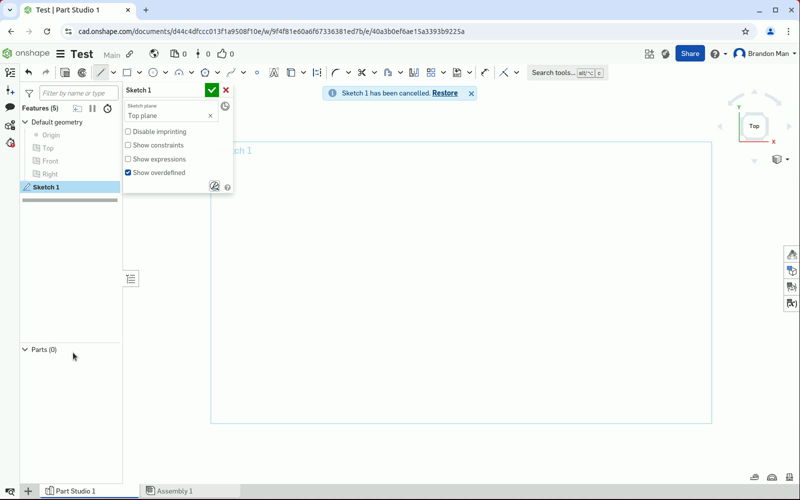
key_down(shift)
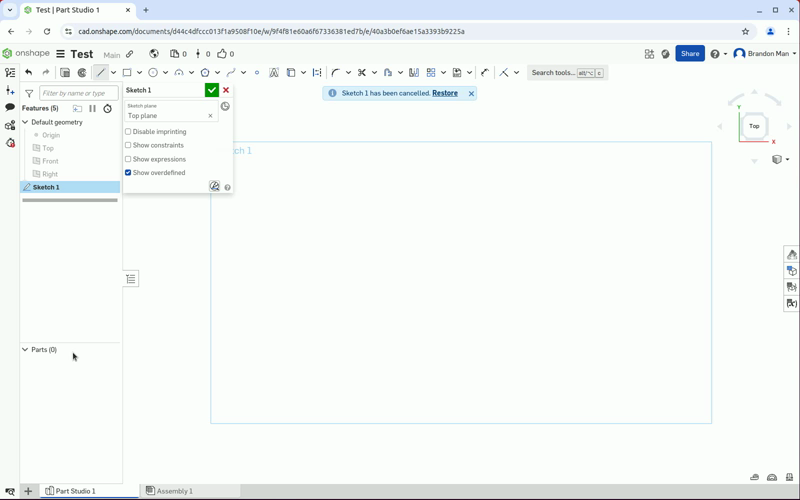
mouse_move(416, 301)
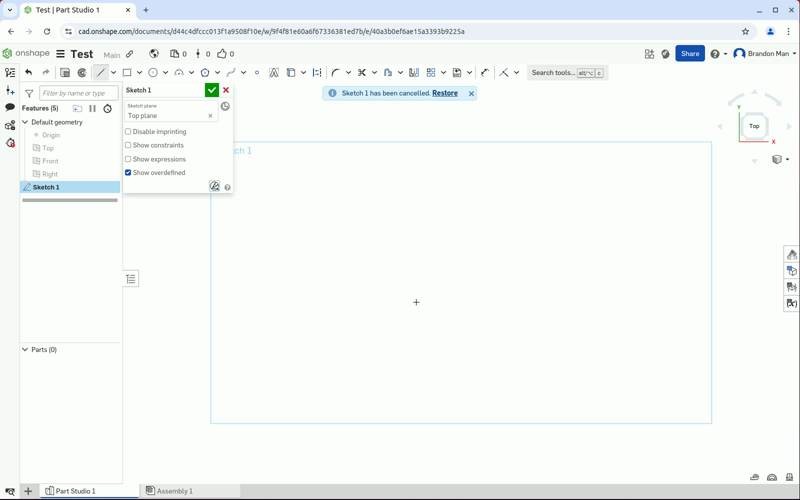
click(416, 301)
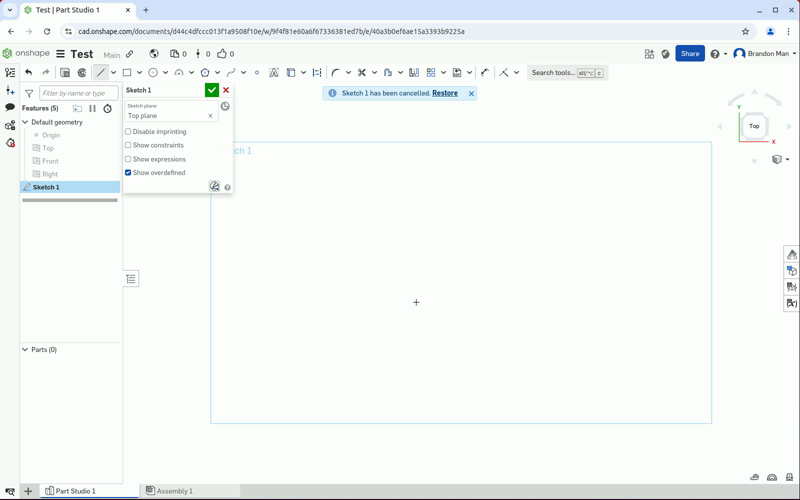
key_up(shift)
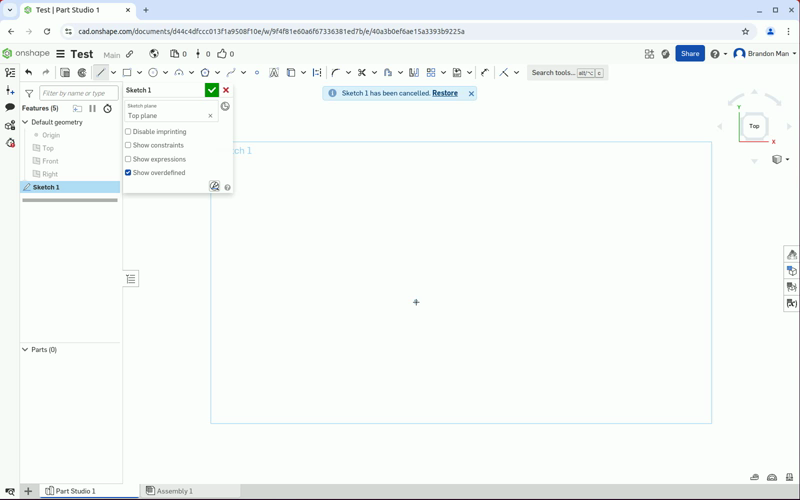
key_down(shift)
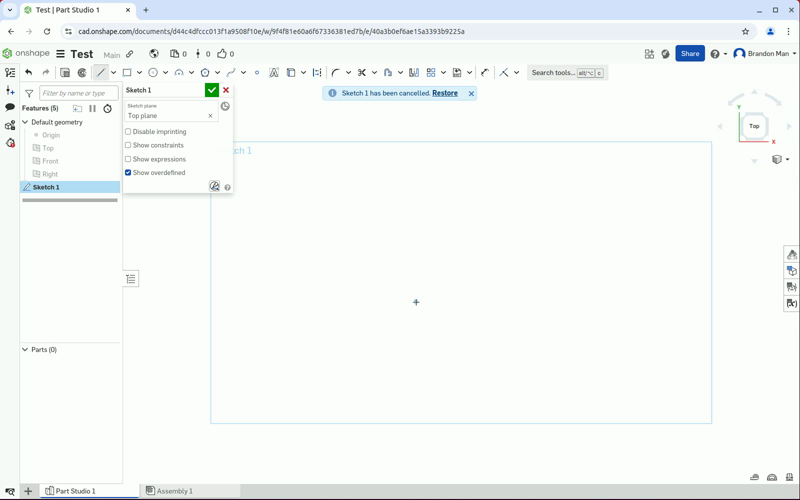
mouse_move(506, 301)
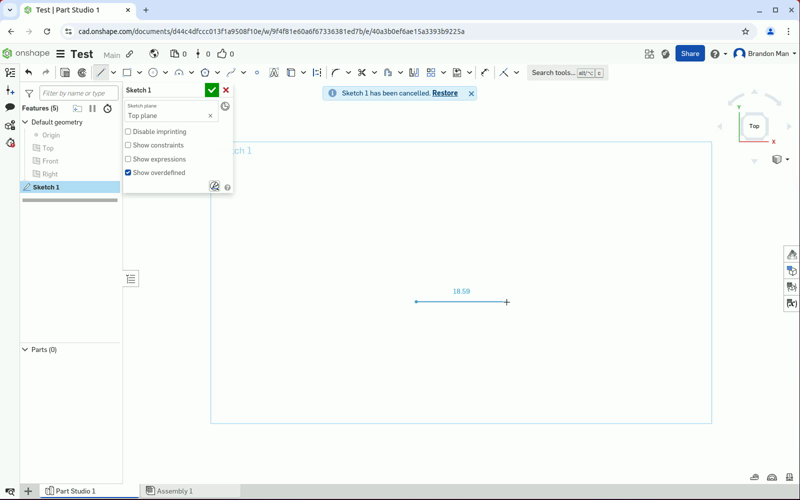
click(506, 301)
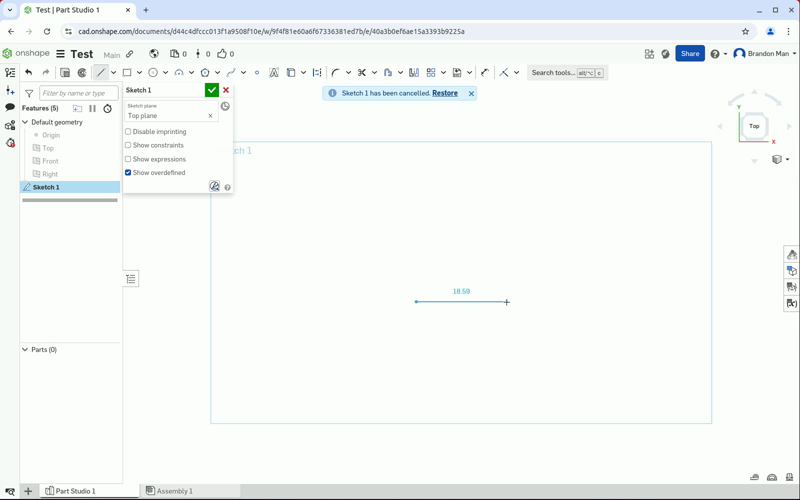
key_up(shift)
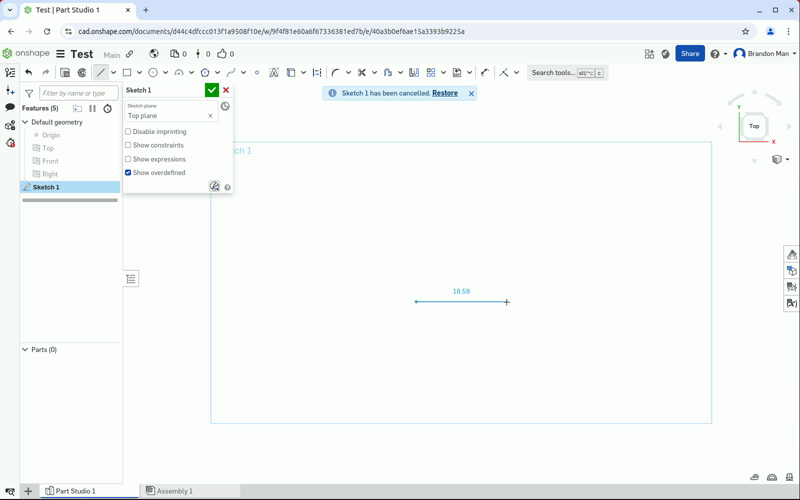
key_down(shift)
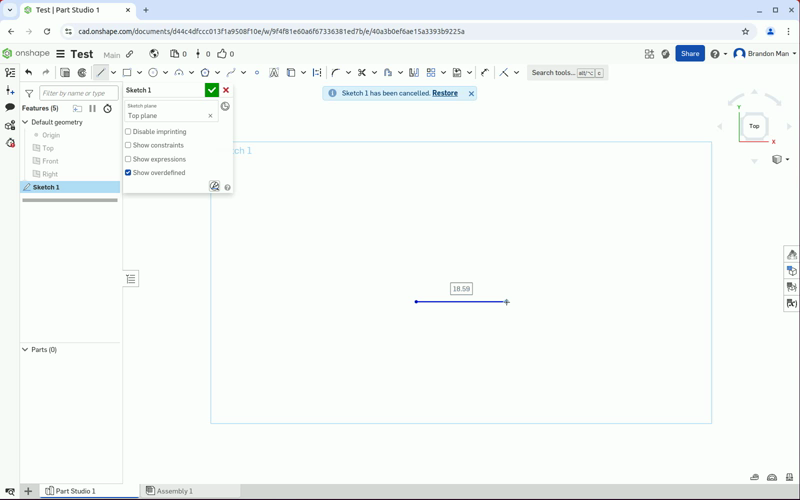
mouse_move(536, 301)
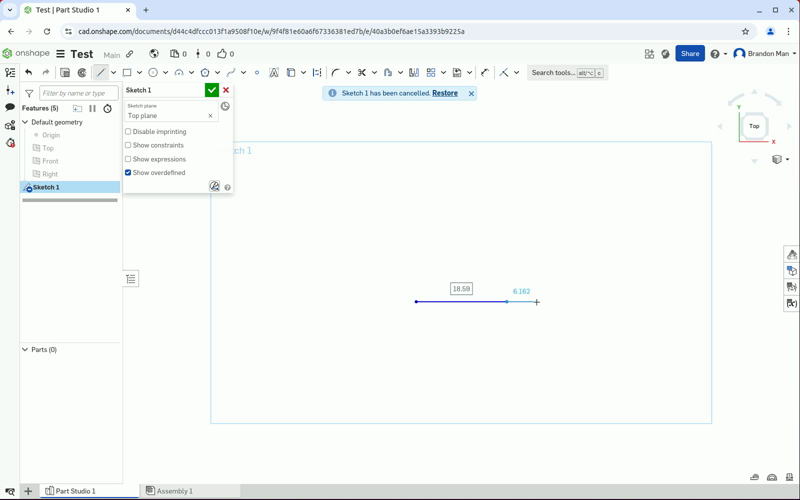
mouse_move(506, 263)
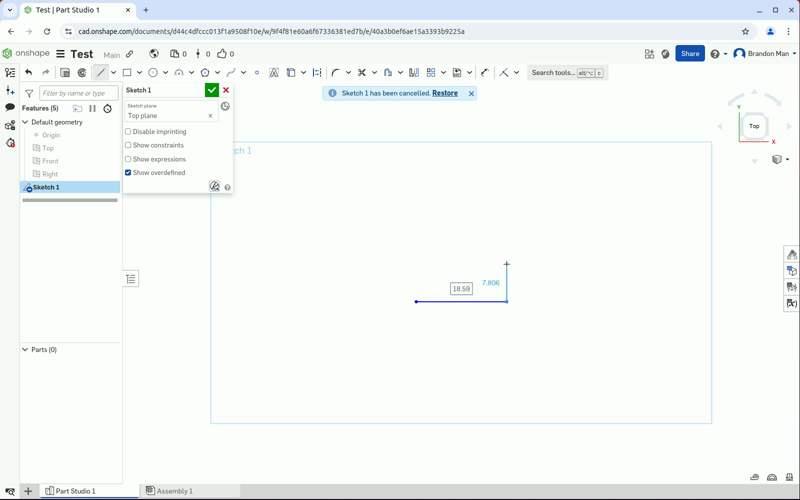
click(506, 263)
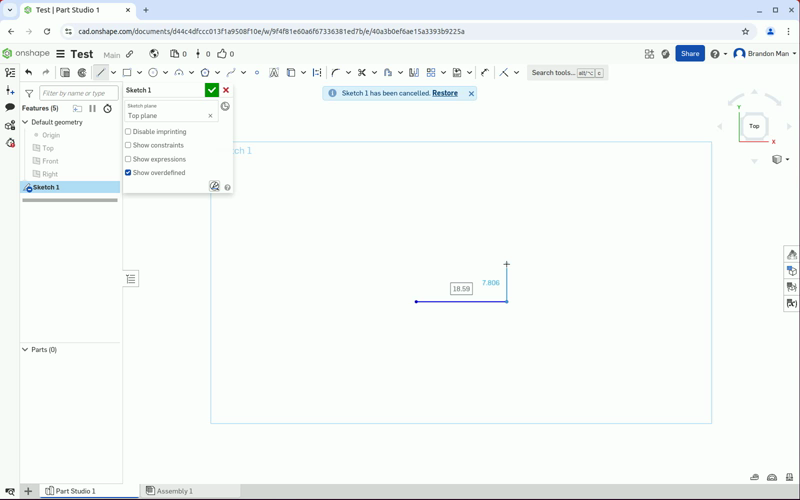
key_up(shift)
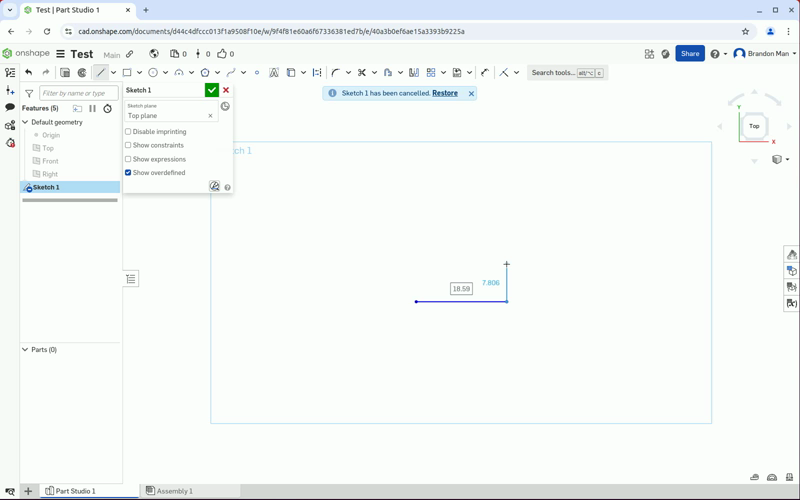
key_down(shift)
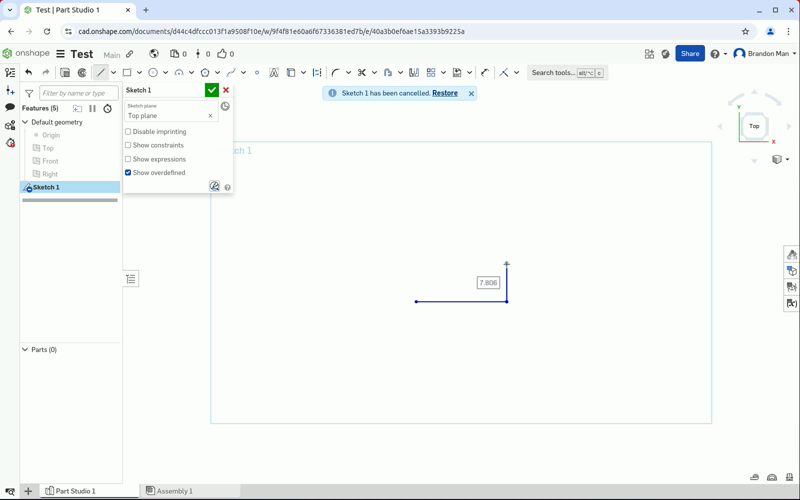
mouse_move(416, 263)
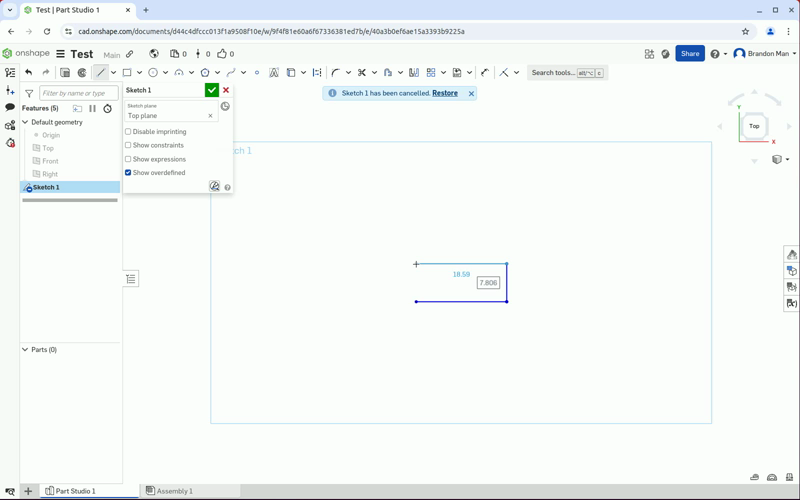
click(416, 263)
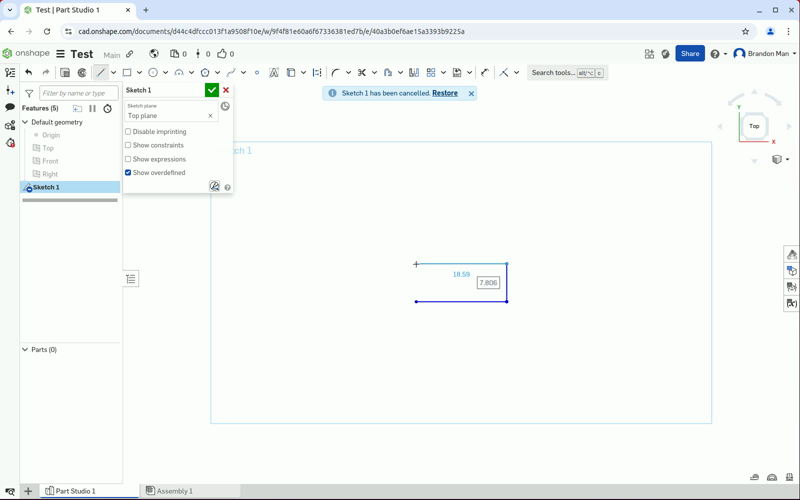
key_up(shift)
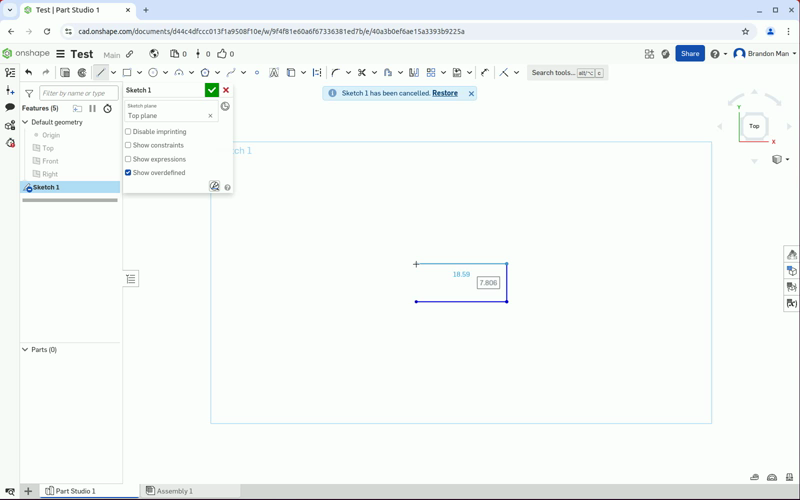
mouse_move(446, 263)
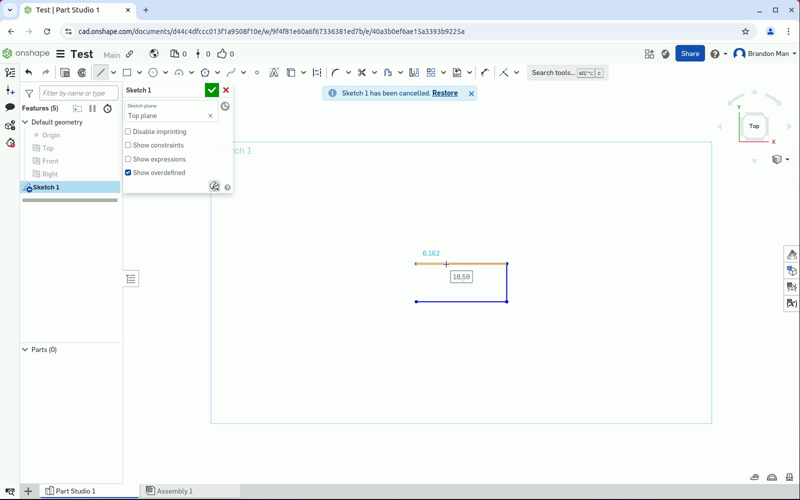
key_down(shift)
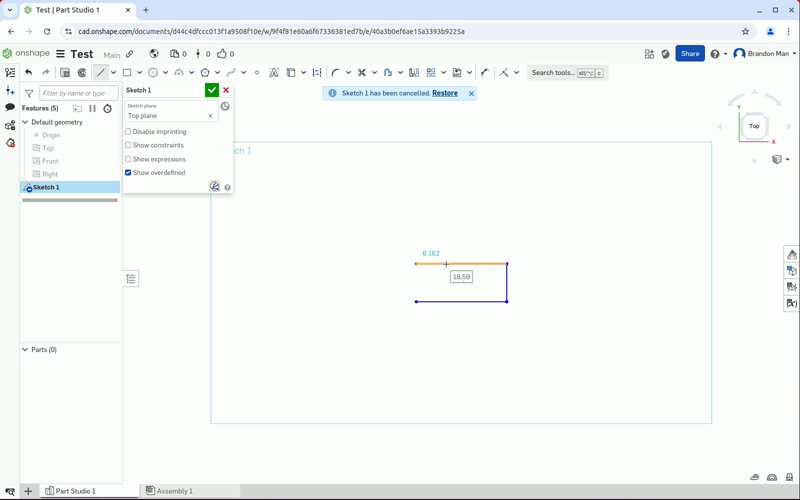
mouse_move(416, 301)
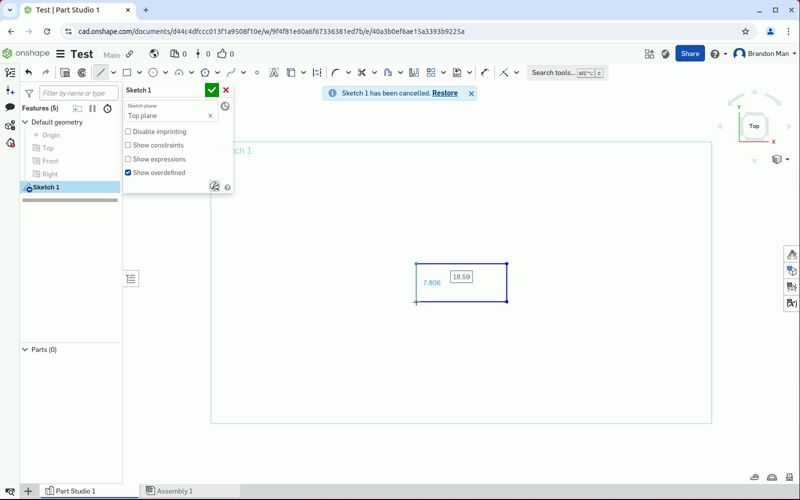
key_up(shift)
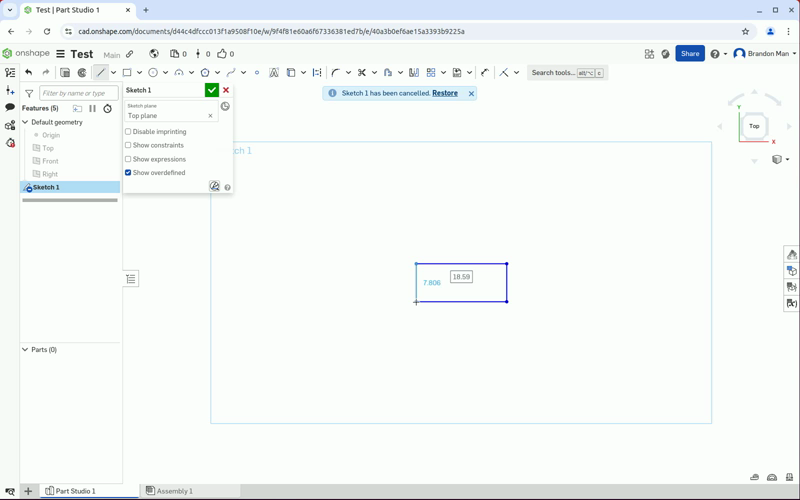
click(416, 301)
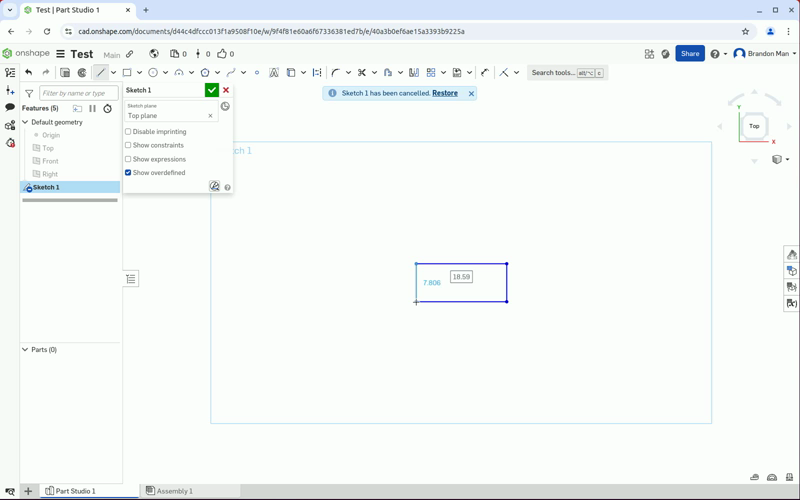
key(esc)
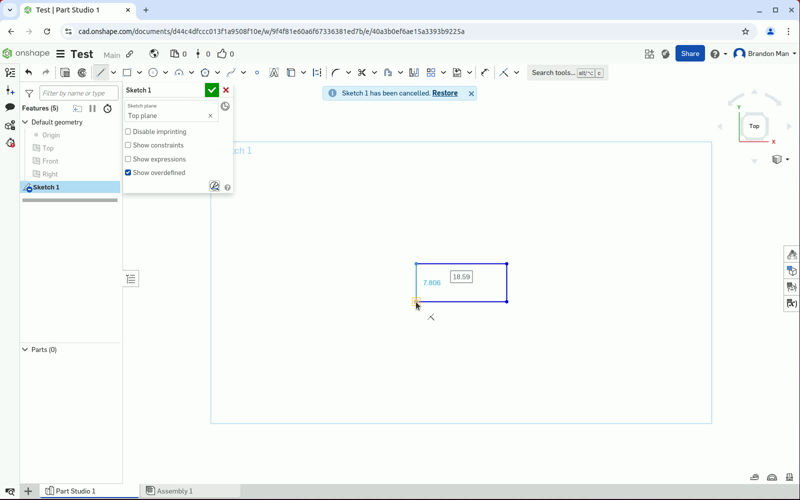
mouse_move(441, 284)
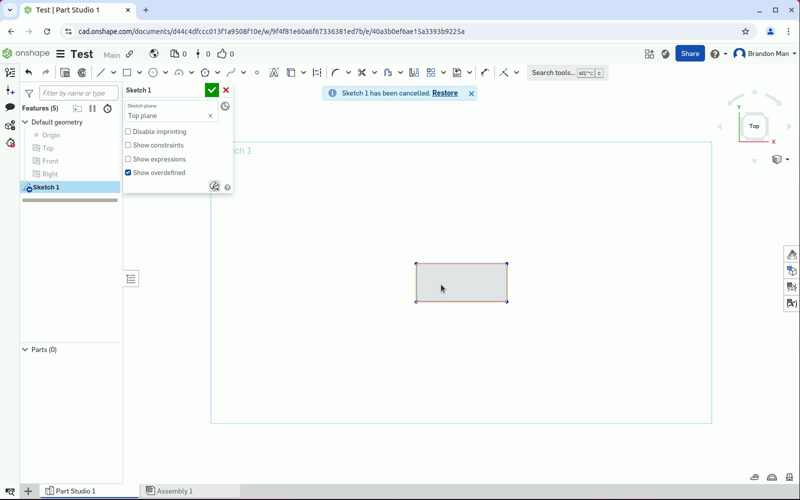
click(441, 284)
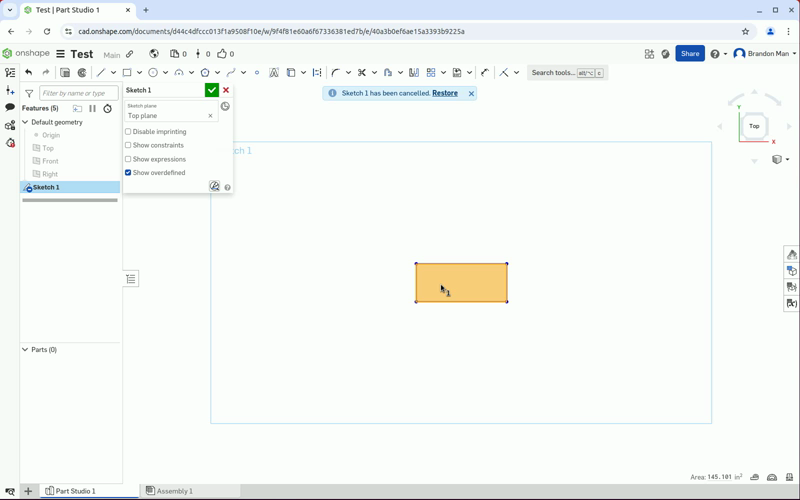
mouse_move(73, 352)
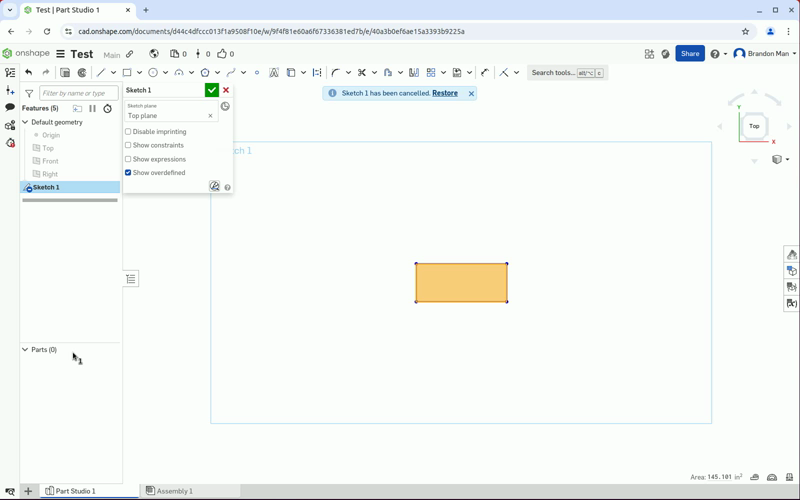
key(shift+y)
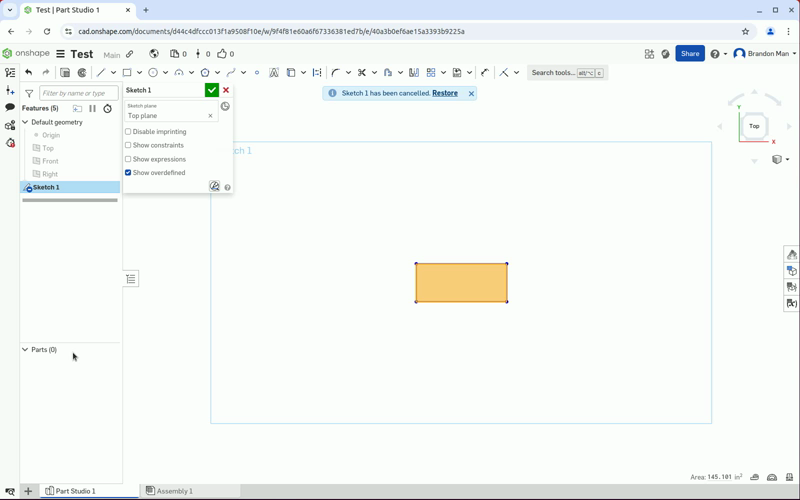
key(shift+e)
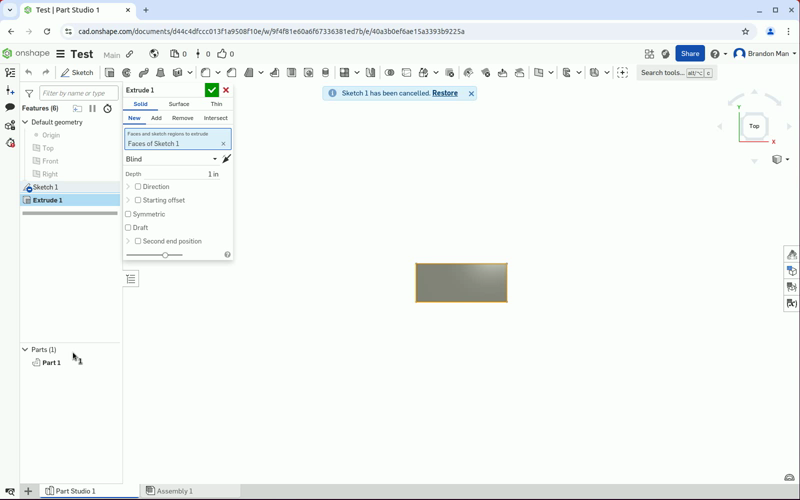
mouse_move(143, 106)
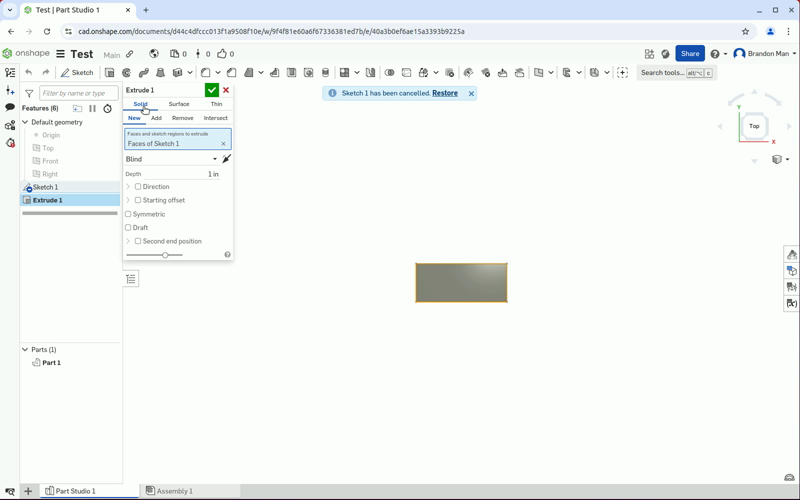
click(143, 106)
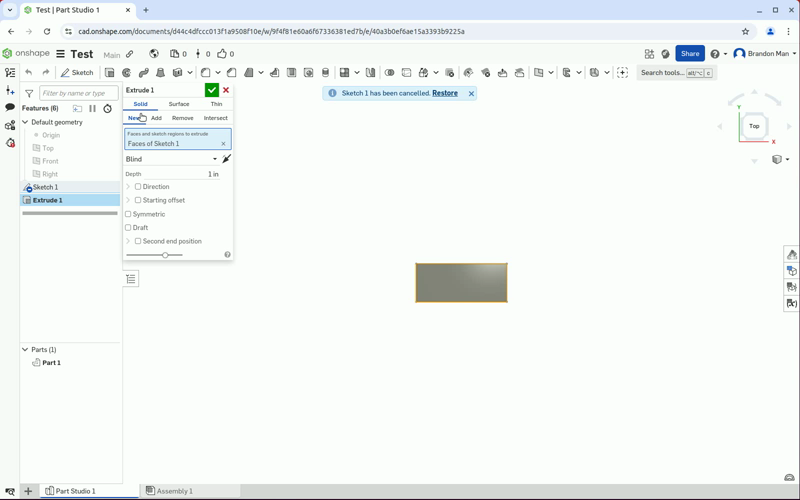
mouse_move(137, 120)
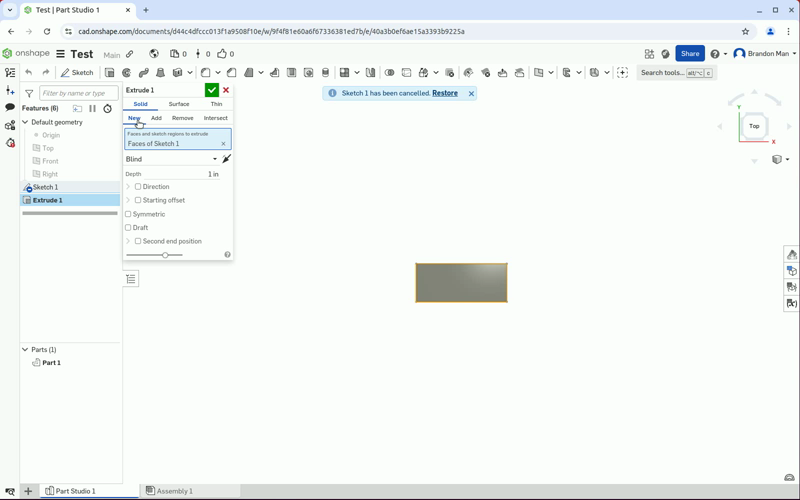
click(137, 120)
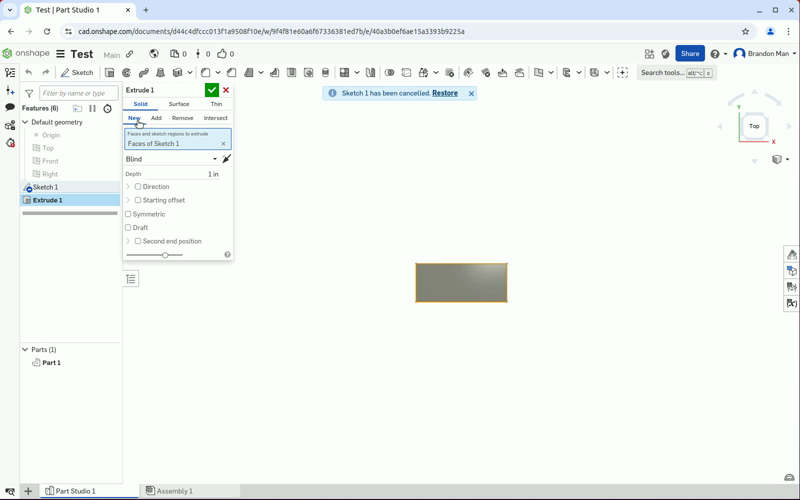
key(tab, 4)
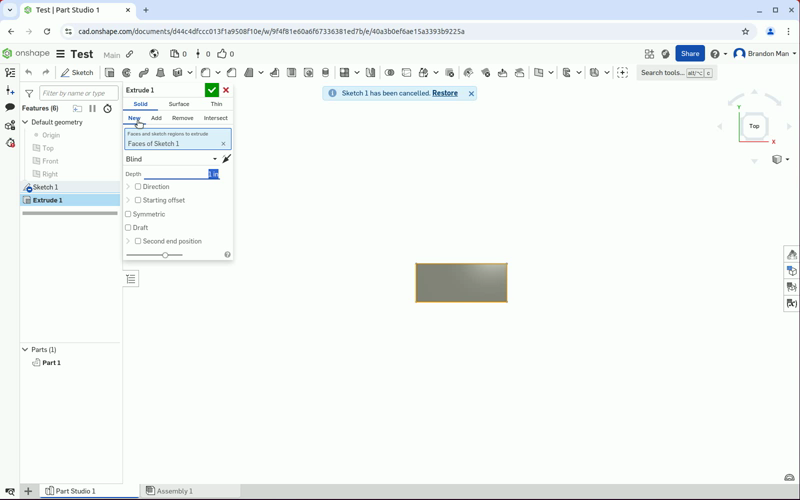
text(7.703)
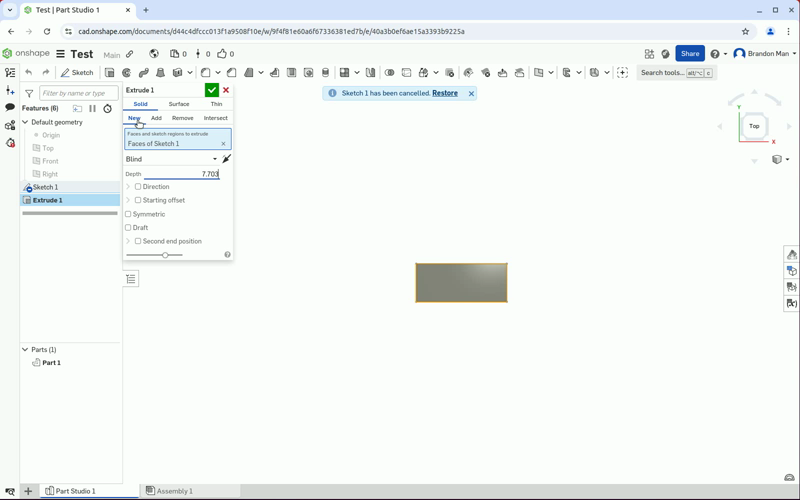
key(enter)
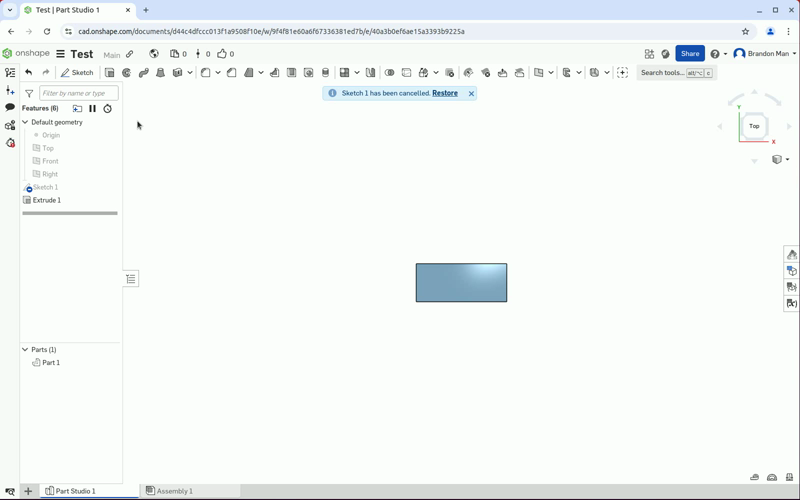
key(shift+h)
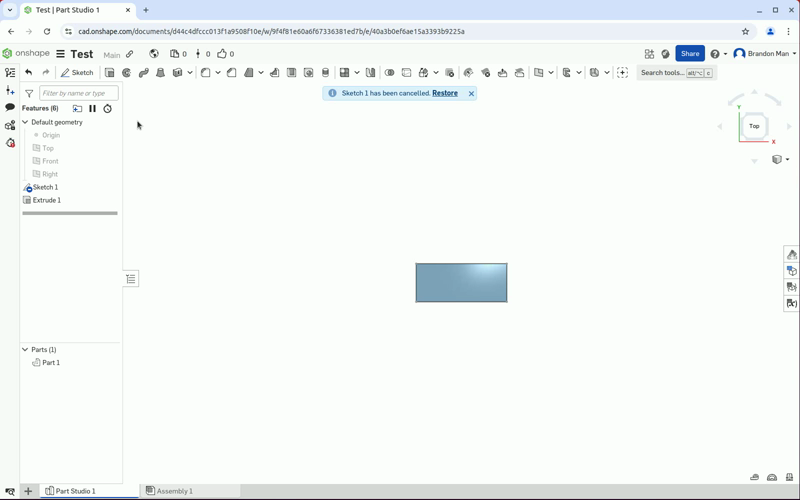
key(shift+h)
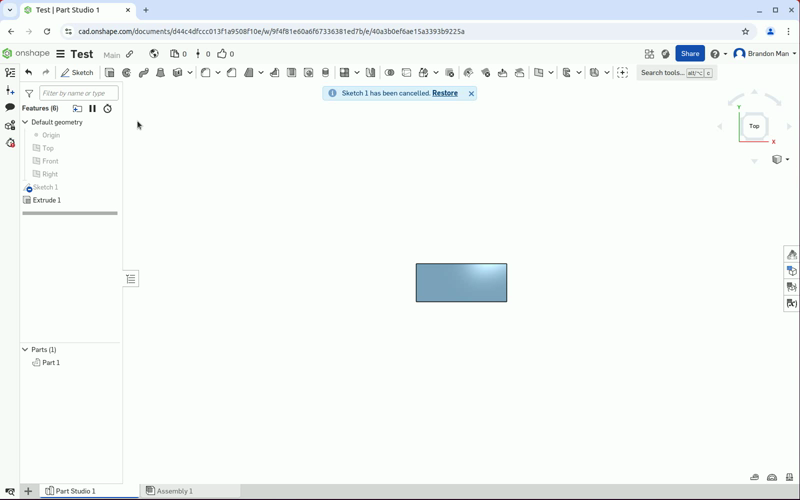
mouse_move(73, 189)
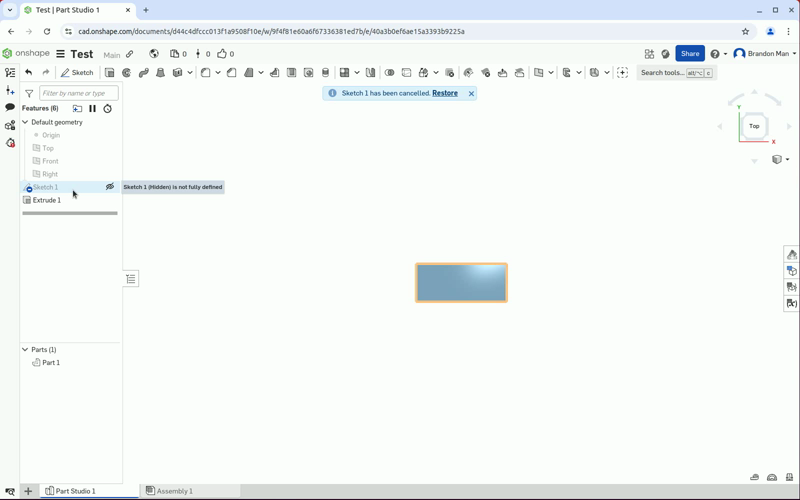
click(73, 189)
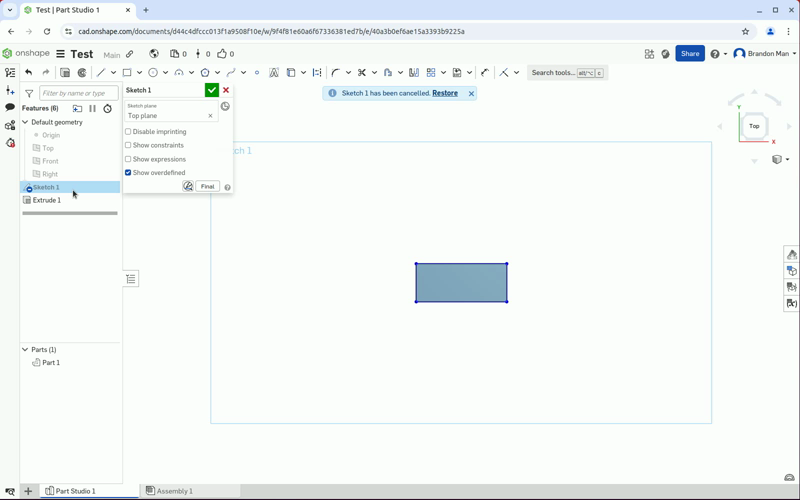
mouse_move(229, 92)
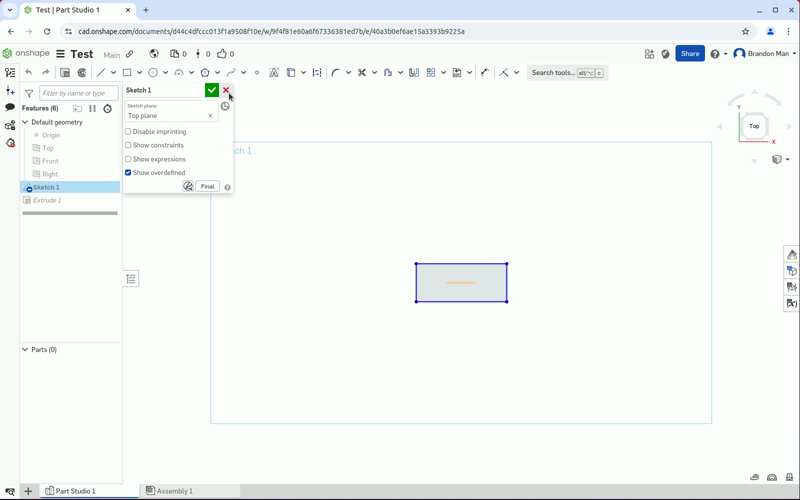
click(229, 92)
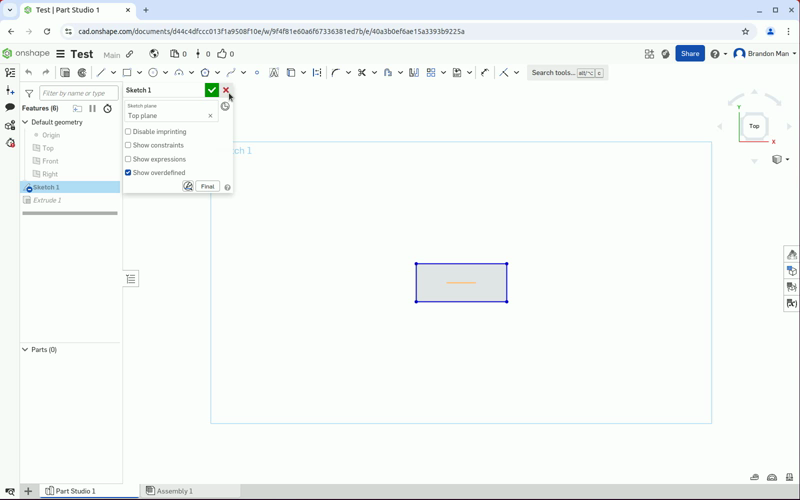
key(shift+s)
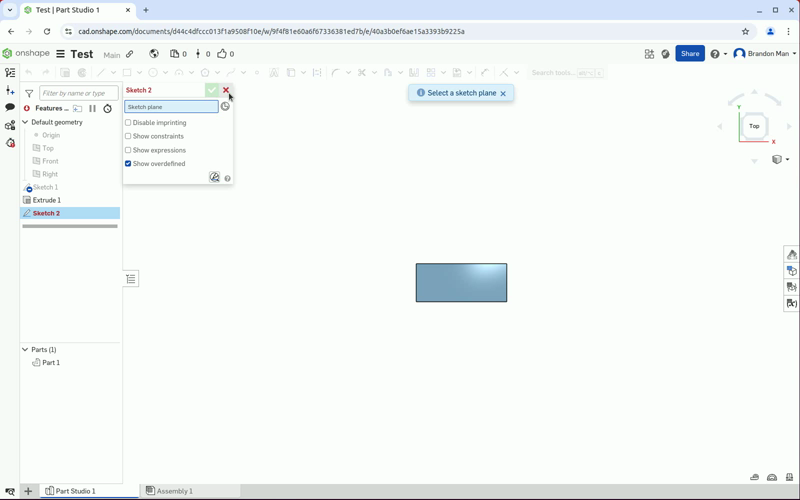
mouse_move(73, 150)
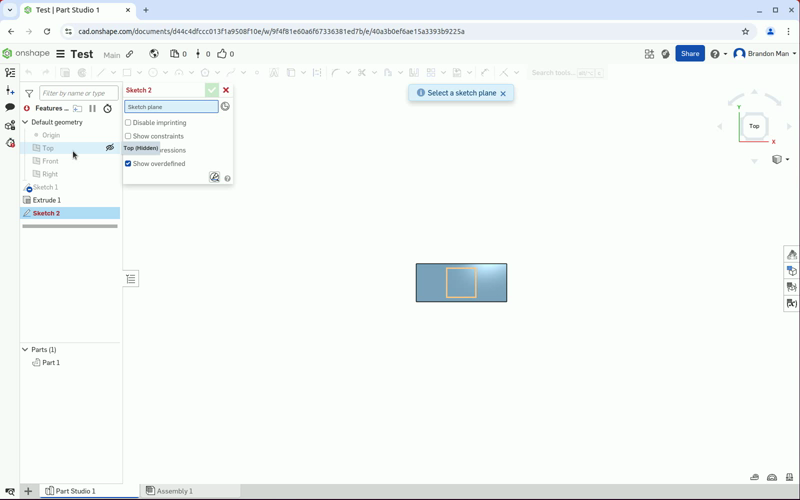
click(73, 150)
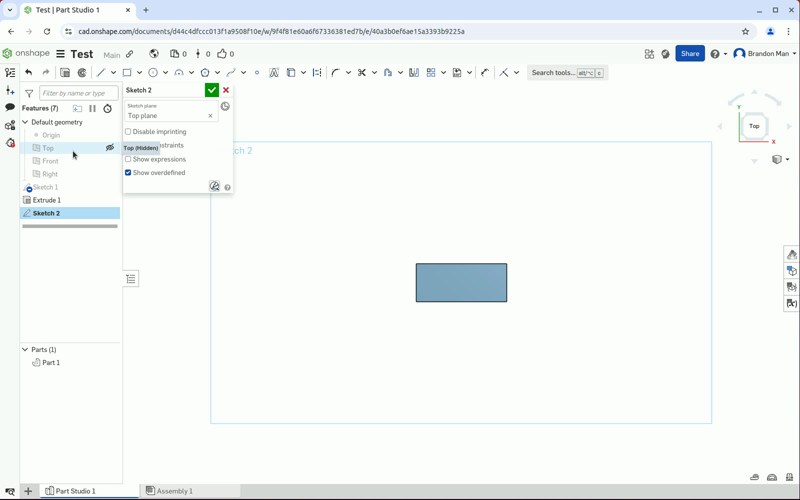
mouse_move(73, 352)
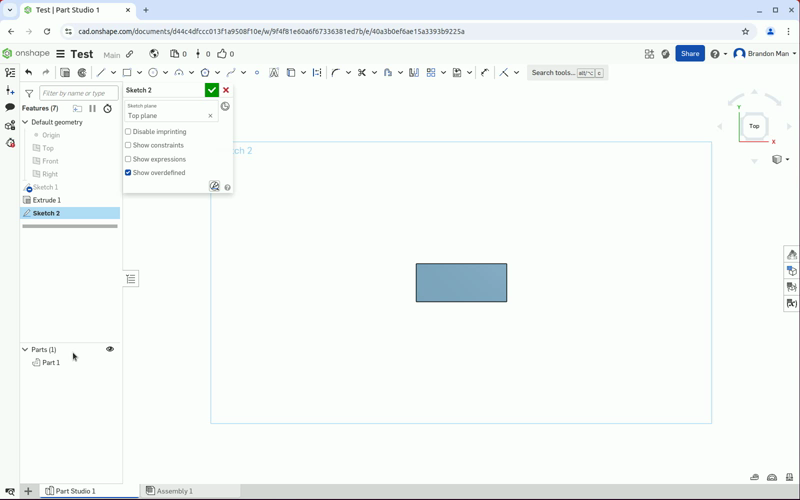
key(y)
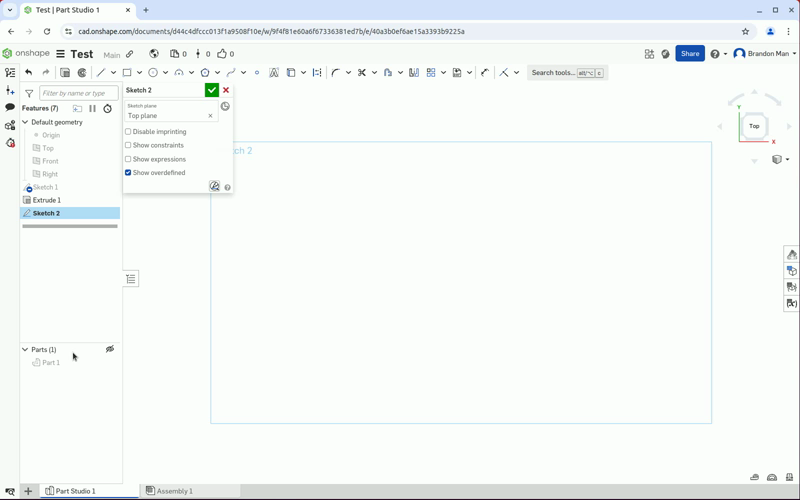
key(l)
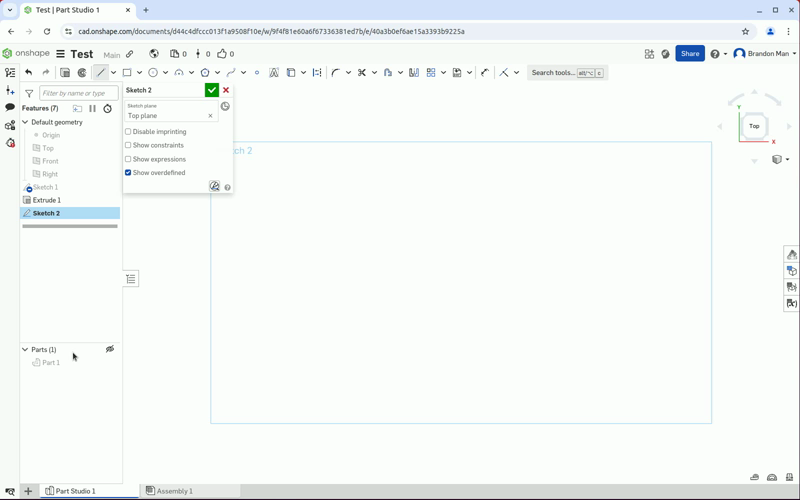
key_down(shift)
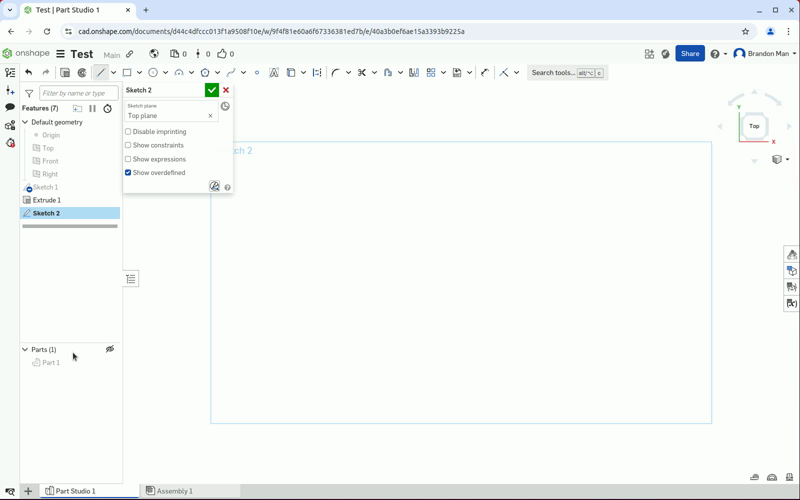
mouse_move(416, 301)
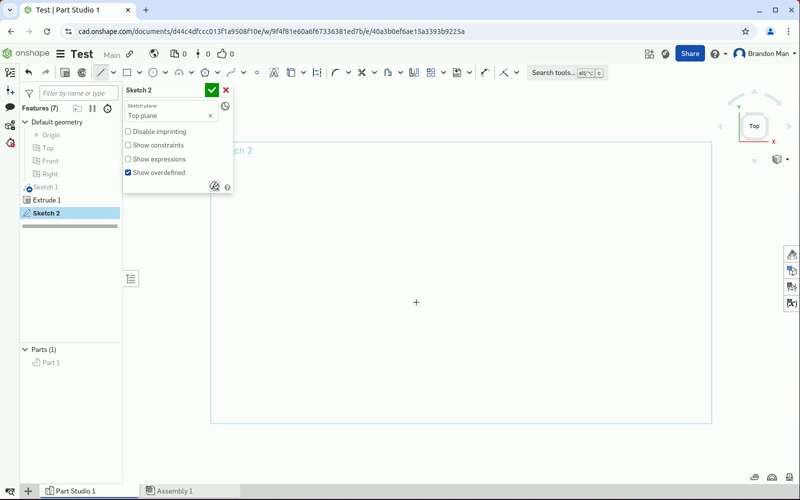
click(416, 301)
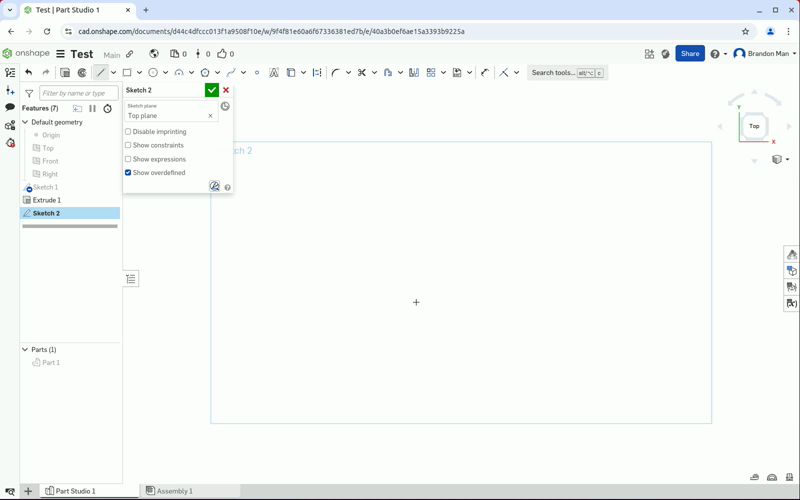
key_up(shift)
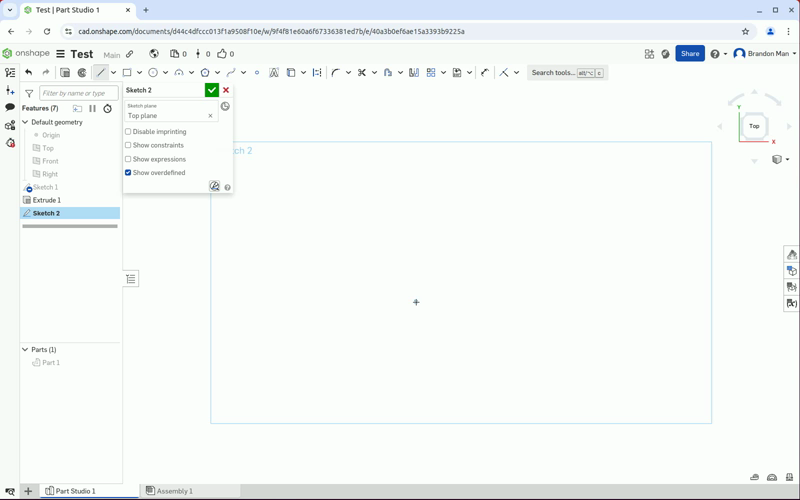
key_down(shift)
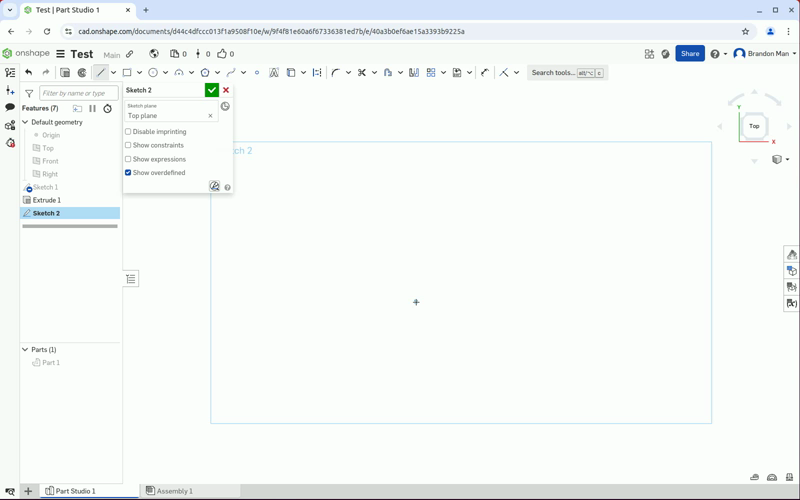
mouse_move(506, 301)
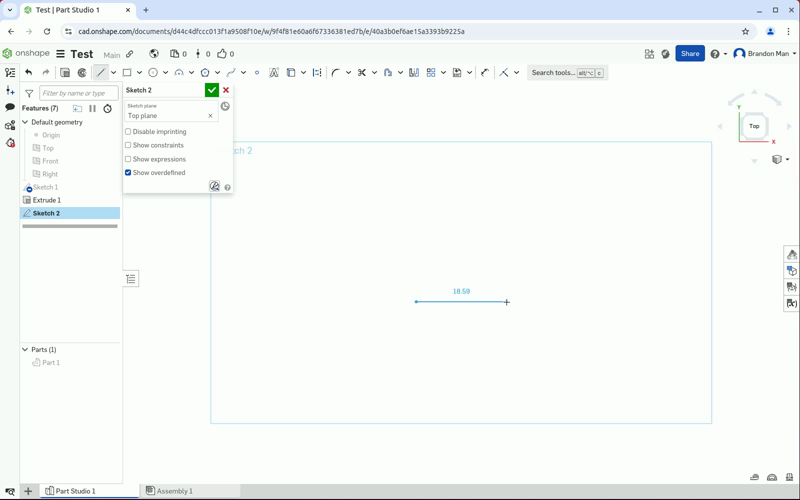
click(506, 301)
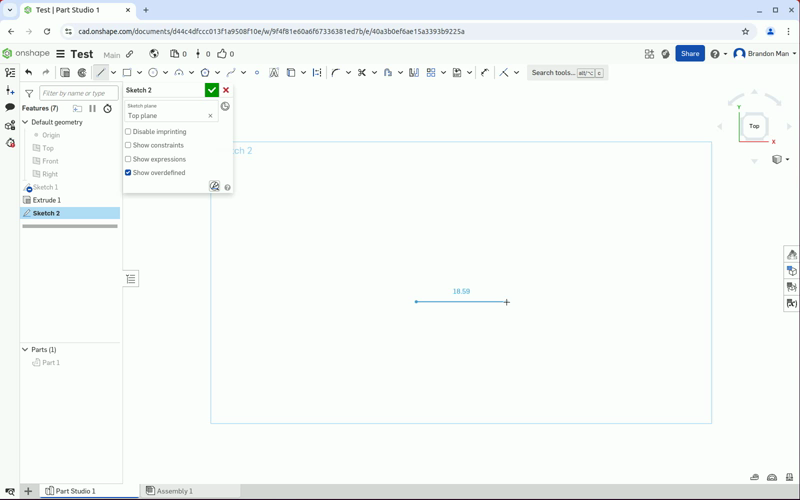
key_up(shift)
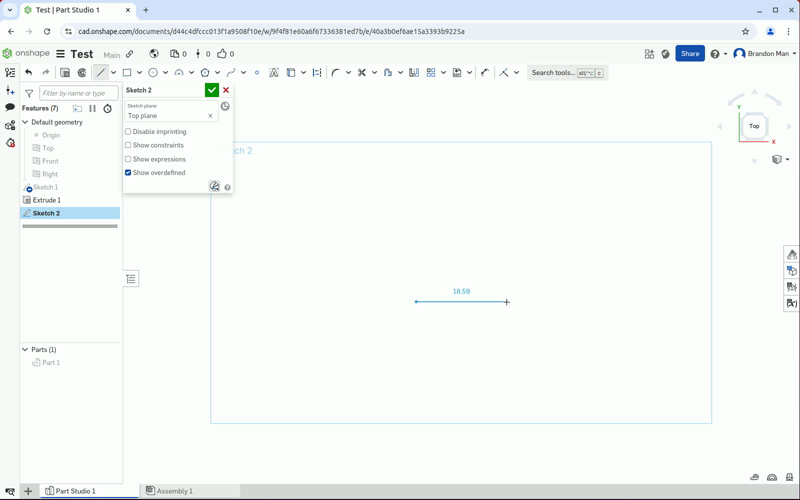
key_down(shift)
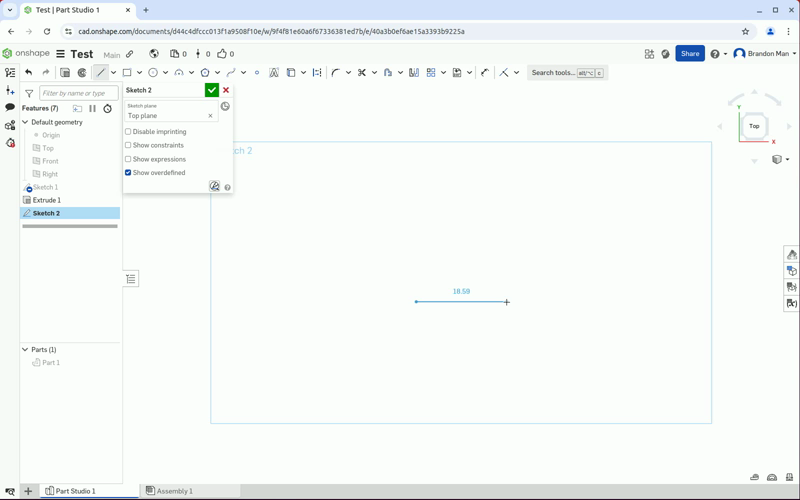
mouse_move(536, 301)
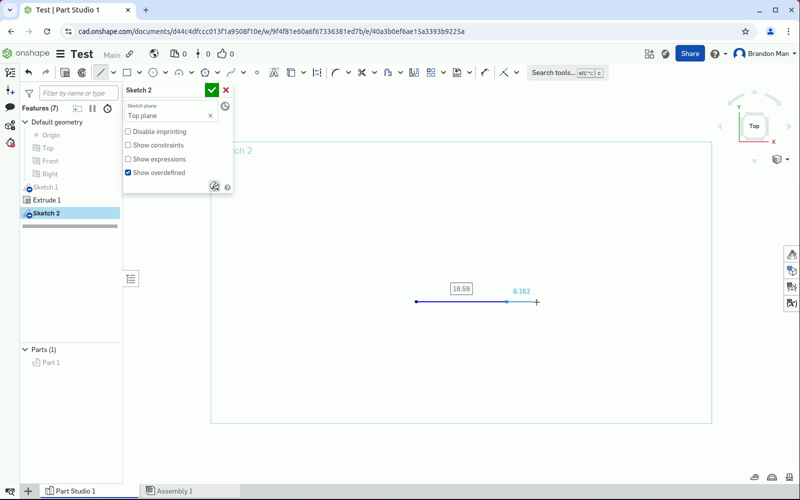
mouse_move(506, 263)
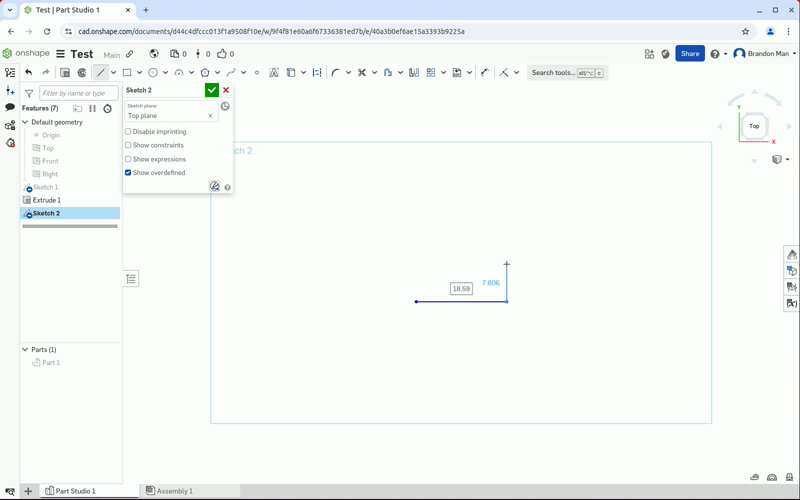
click(506, 263)
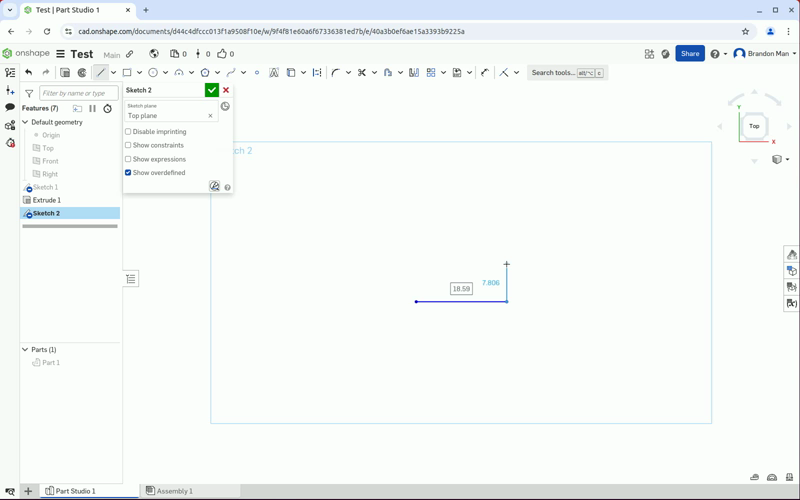
key_up(shift)
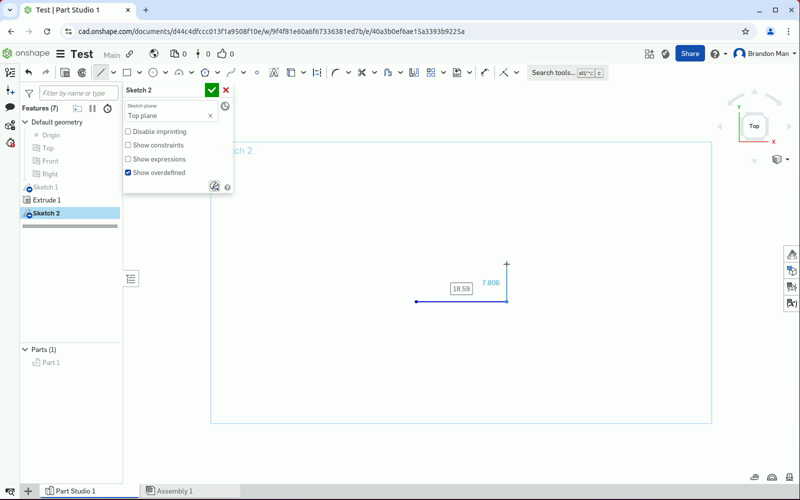
key_down(shift)
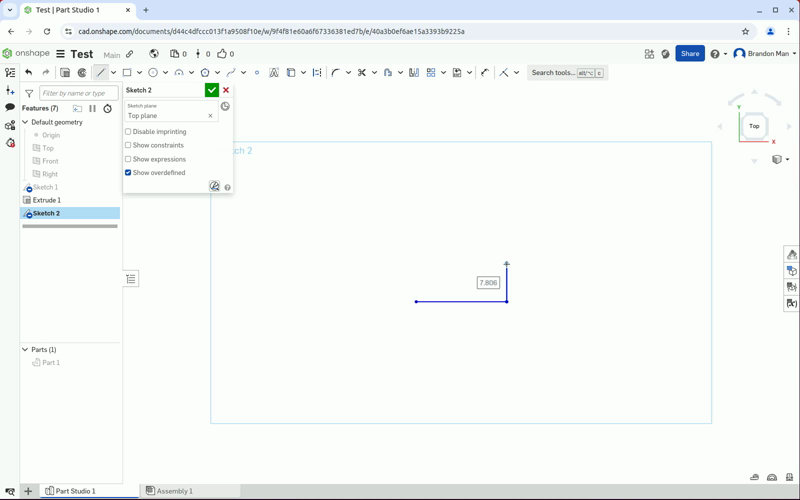
mouse_move(416, 263)
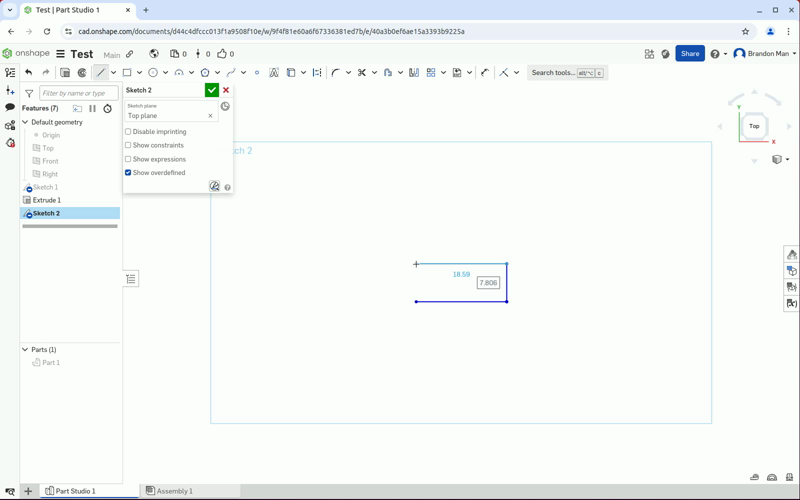
click(416, 263)
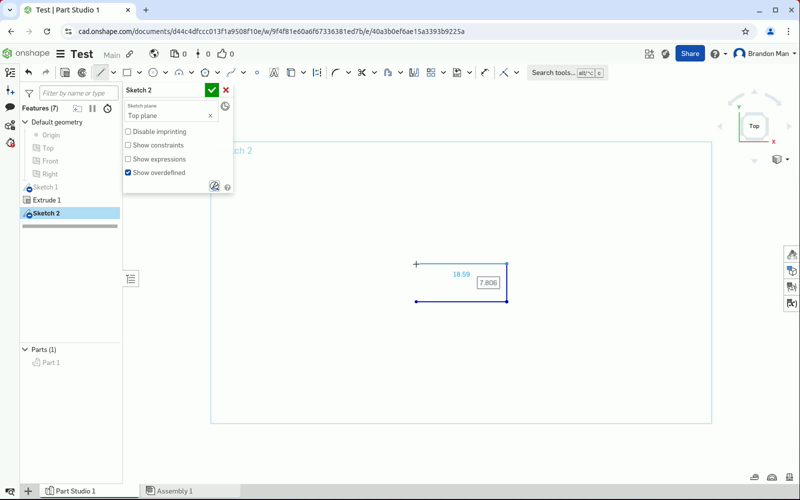
key_up(shift)
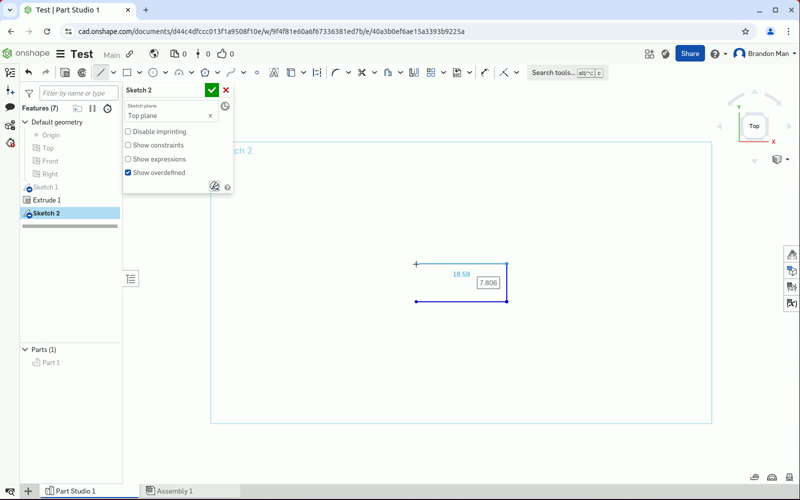
mouse_move(446, 263)
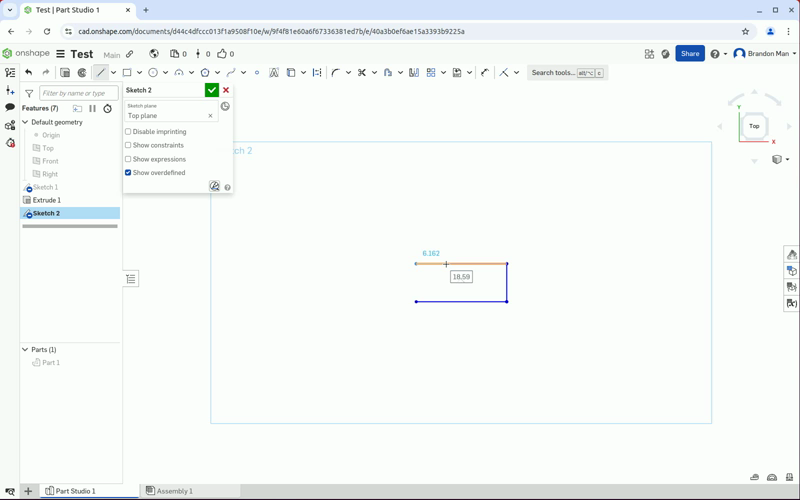
key_down(shift)
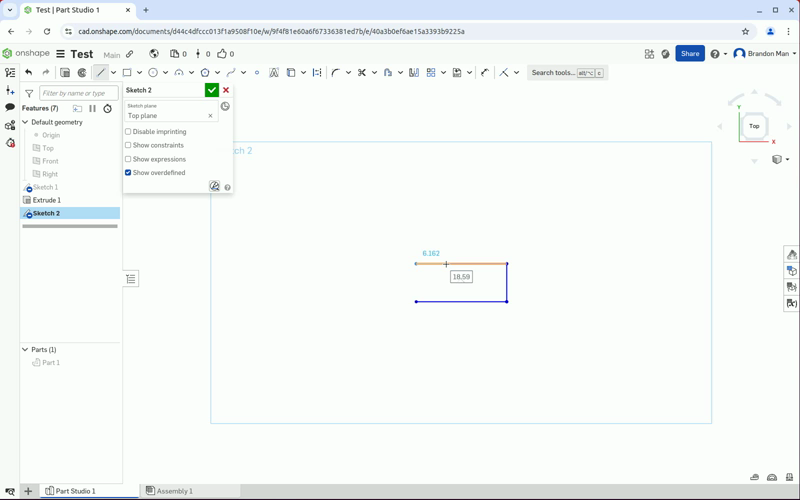
mouse_move(416, 301)
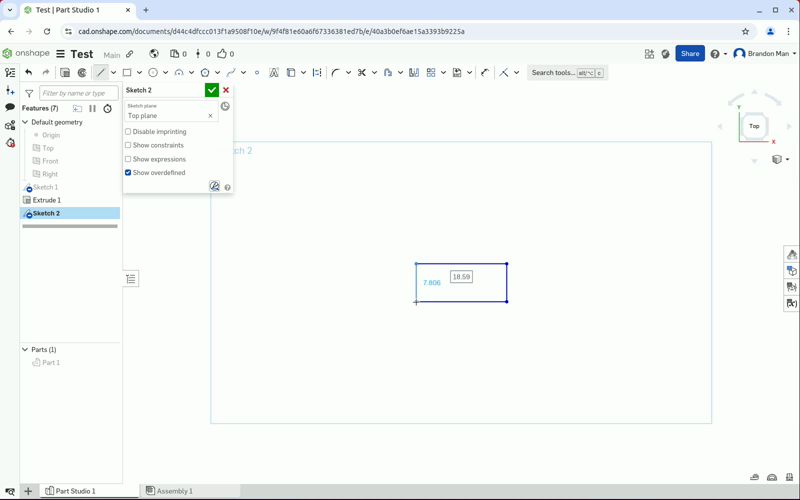
key_up(shift)
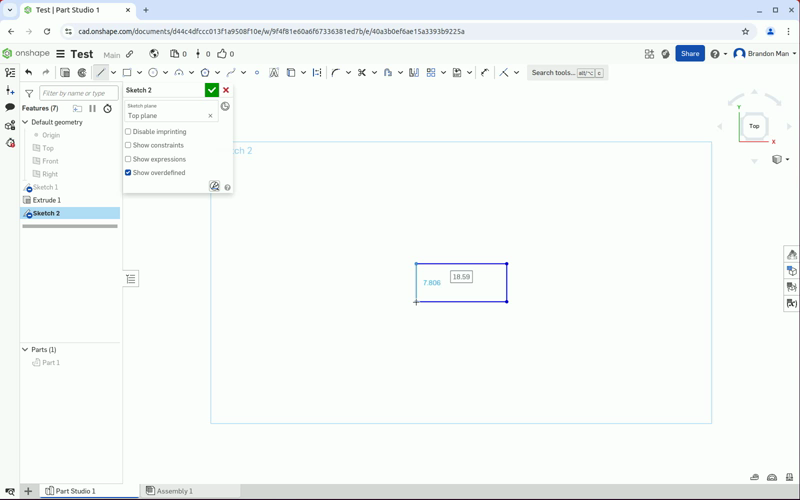
click(416, 301)
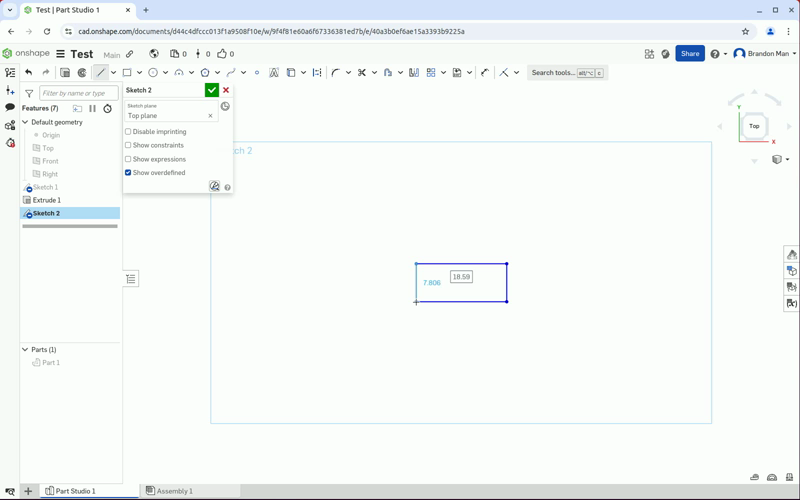
key(esc)
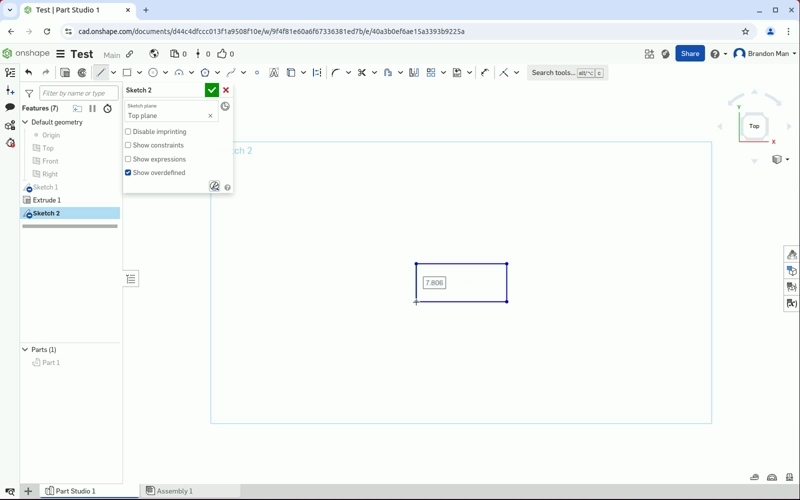
mouse_move(433, 268)
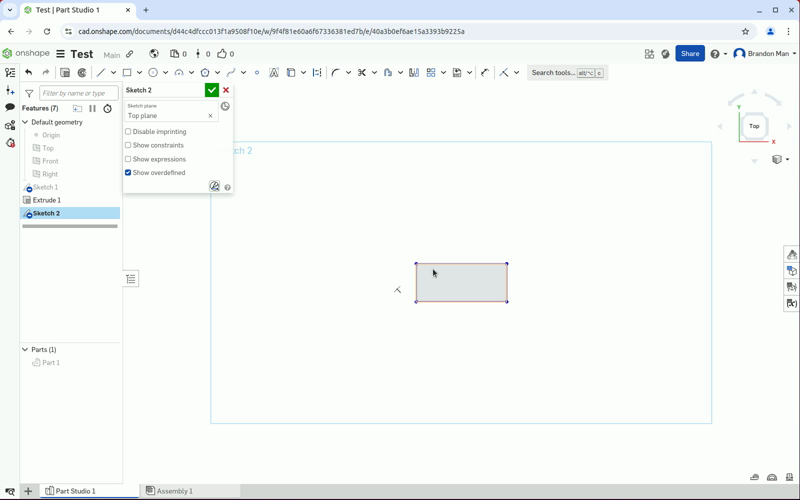
click(433, 268)
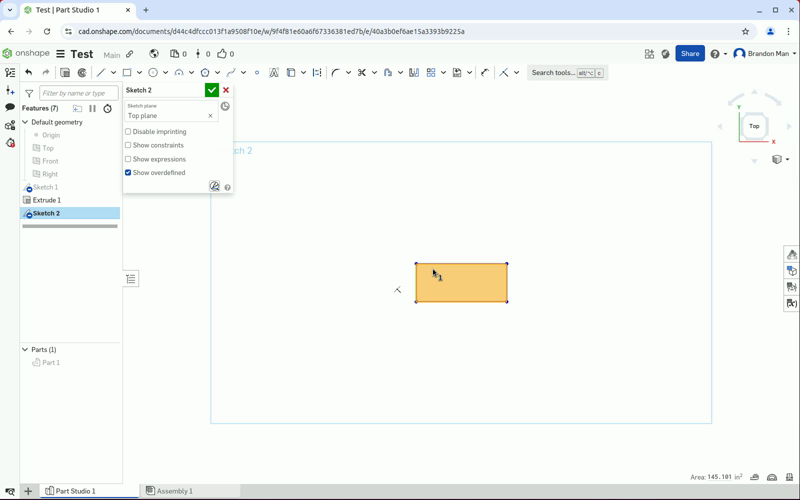
mouse_move(73, 352)
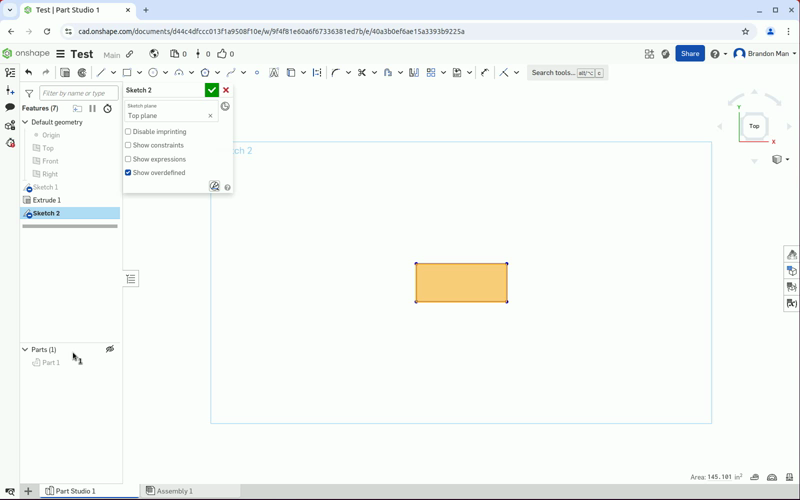
key(shift+y)
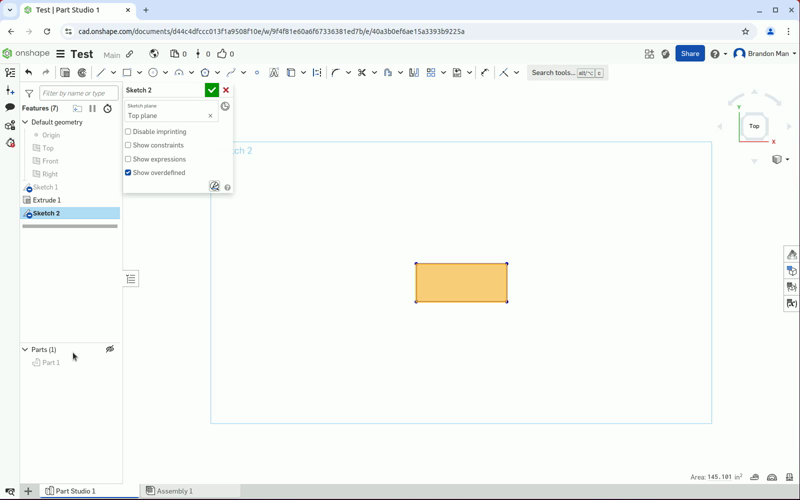
key(shift+e)
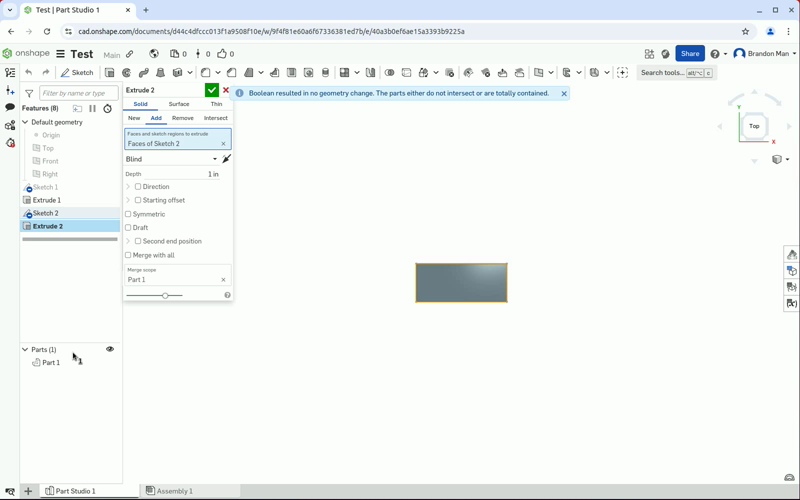
mouse_move(143, 106)
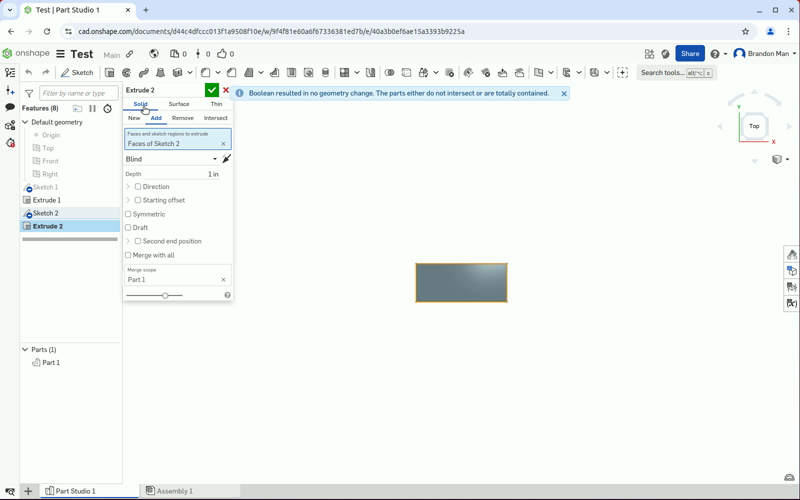
click(143, 106)
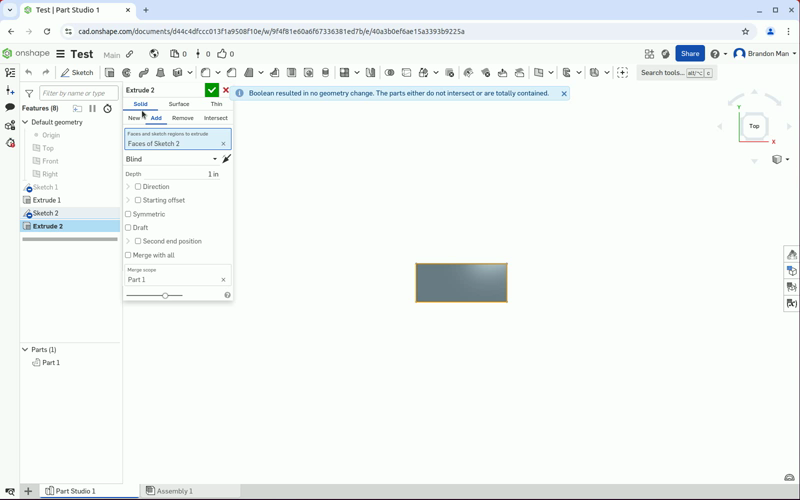
mouse_move(137, 120)
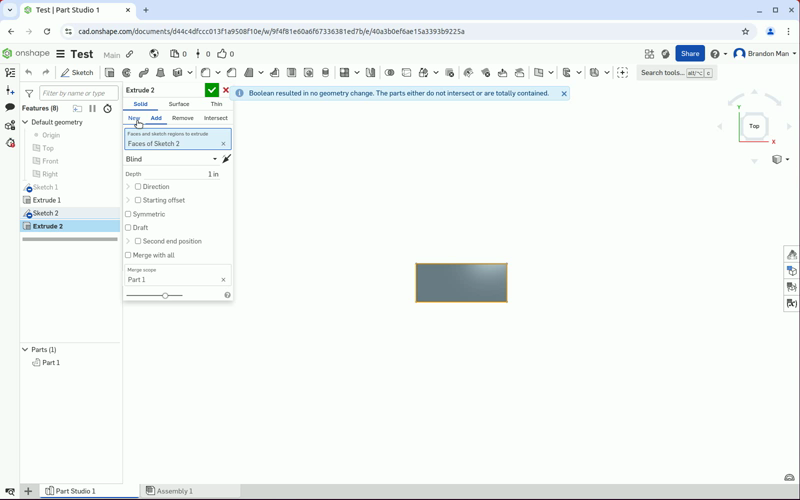
click(137, 120)
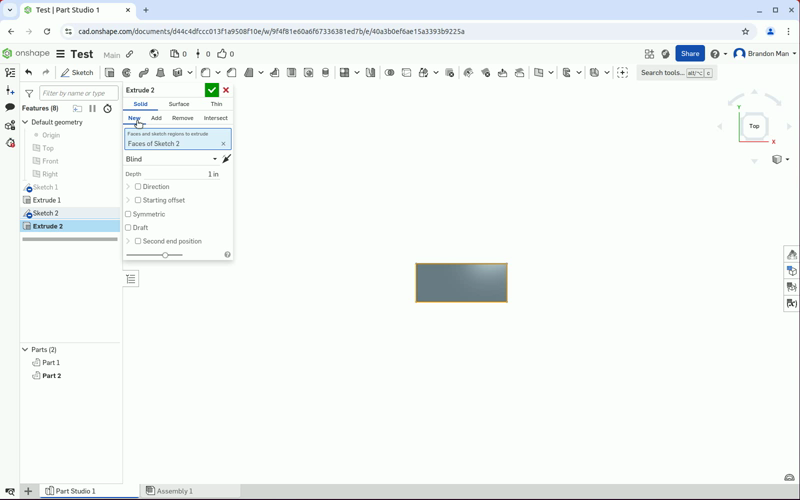
key(tab, 4)
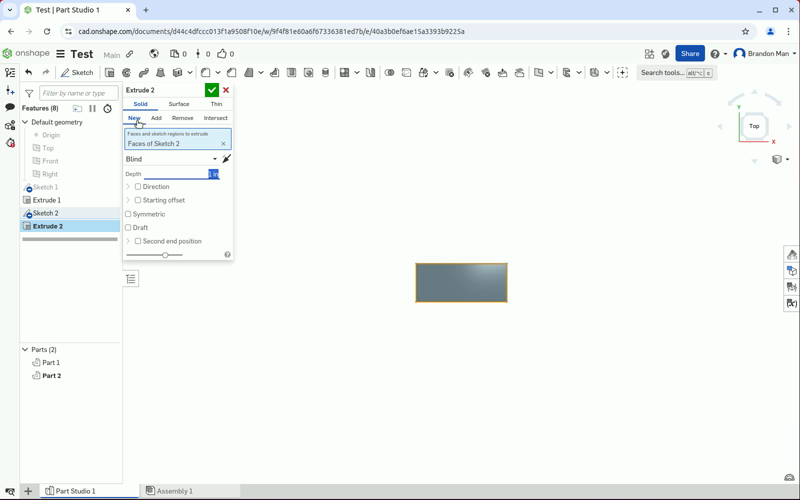
text(7.703)
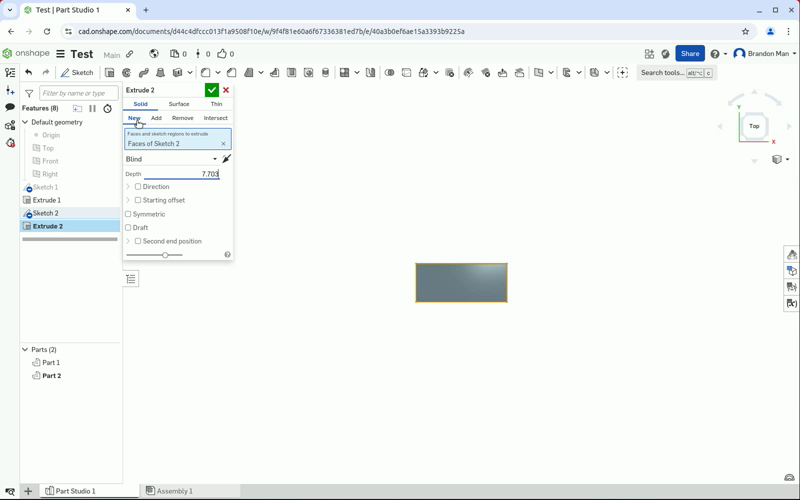
key(enter)
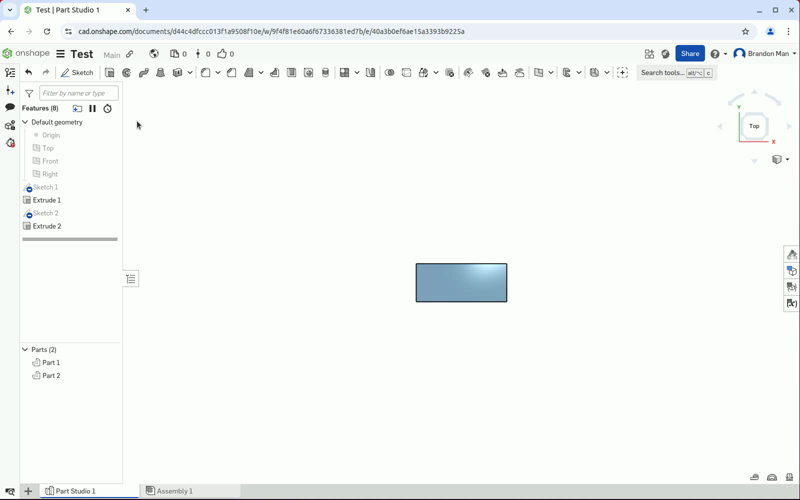
key(shift+h)
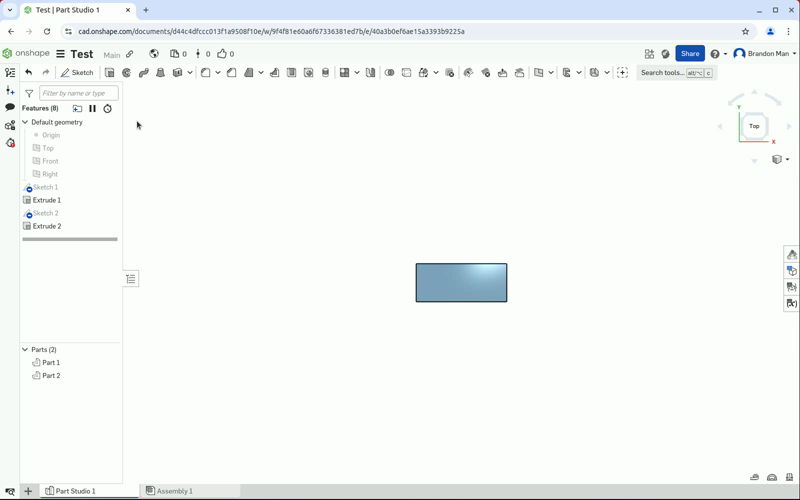
key(shift+h)
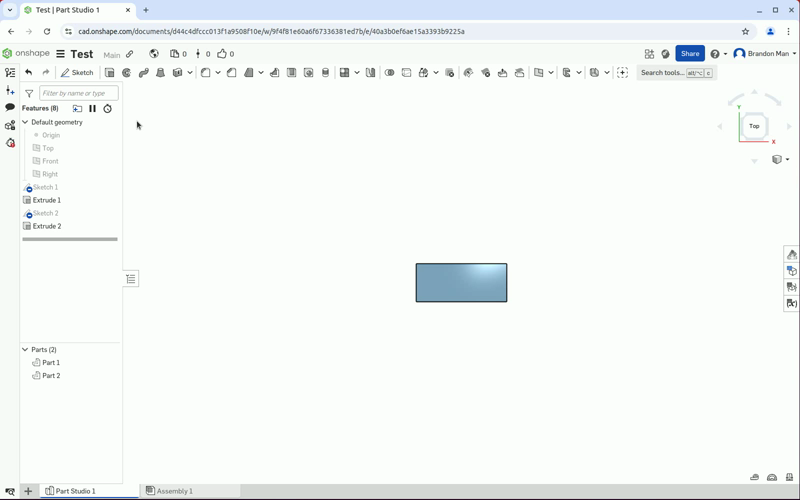
mouse_move(73, 189)
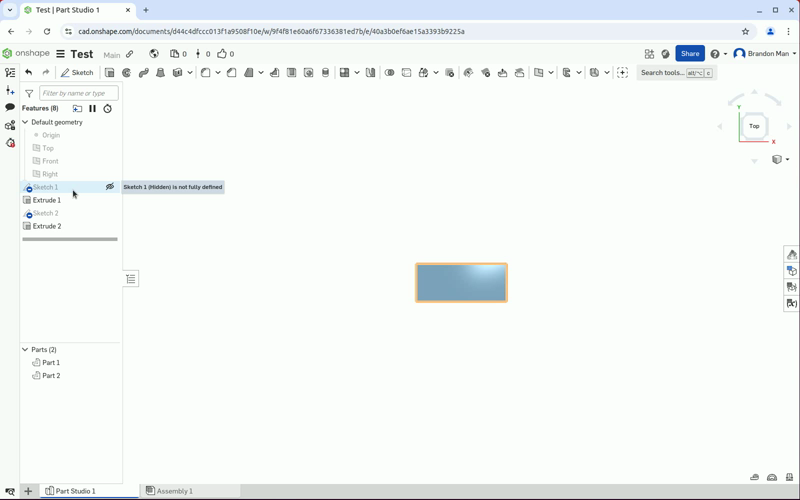
click(73, 189)
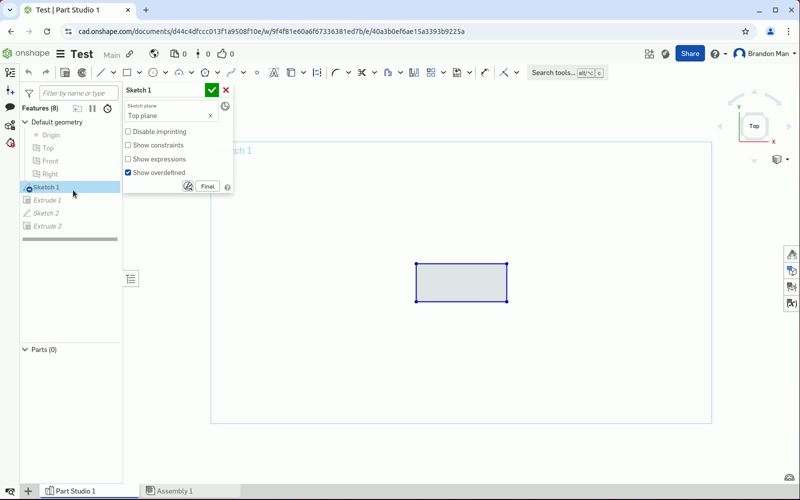
mouse_move(229, 92)
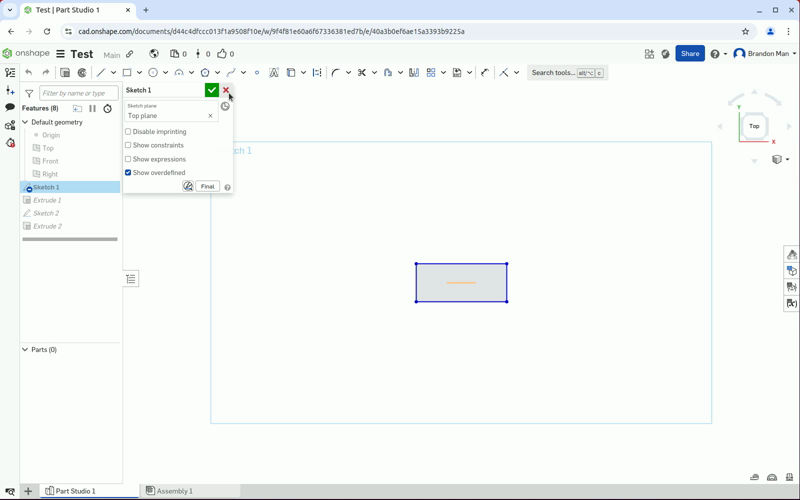
click(229, 92)
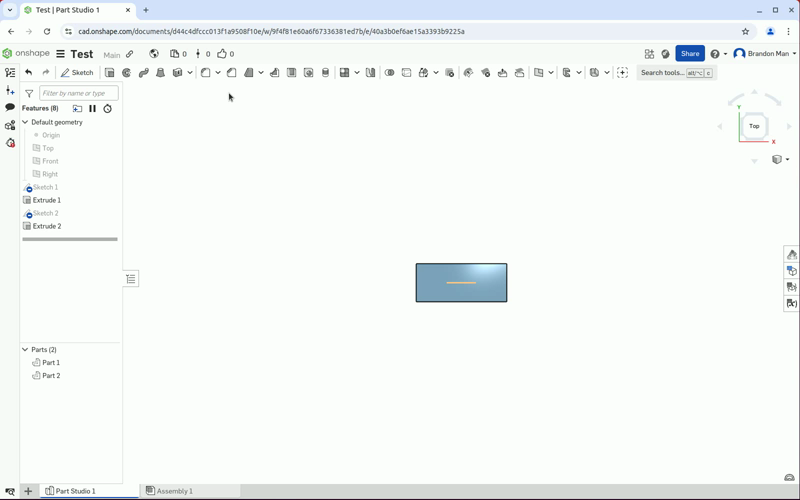
mouse_move(541, 75)
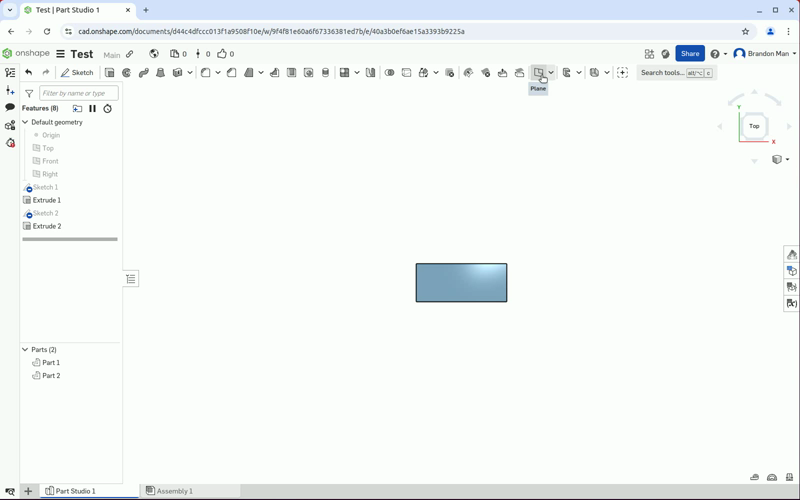
click(541, 75)
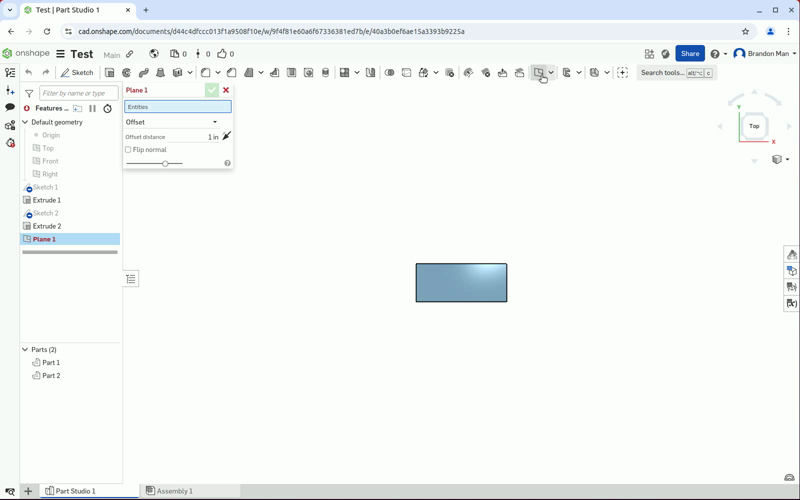
mouse_move(73, 150)
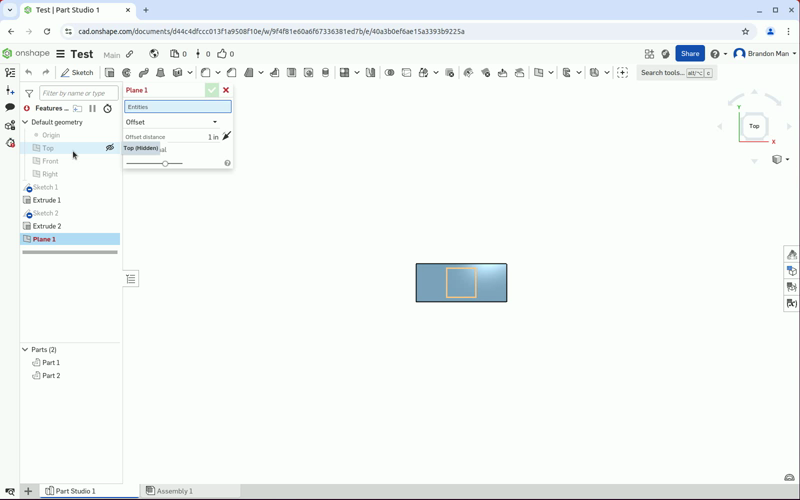
click(73, 150)
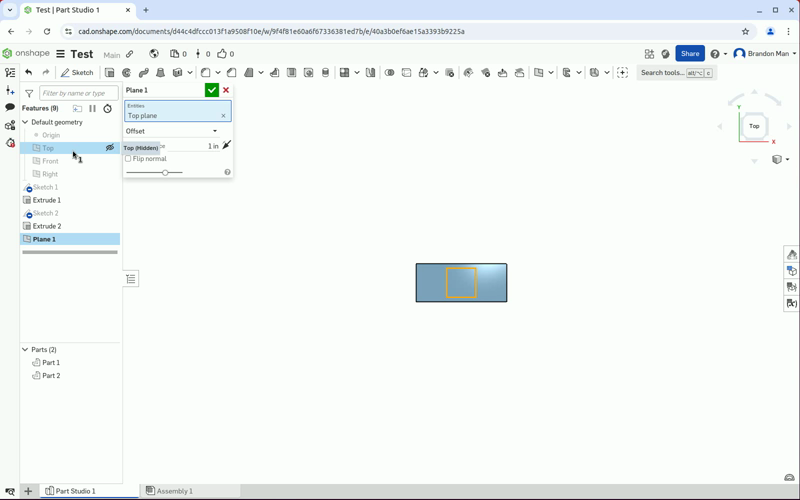
key(tab, 2)
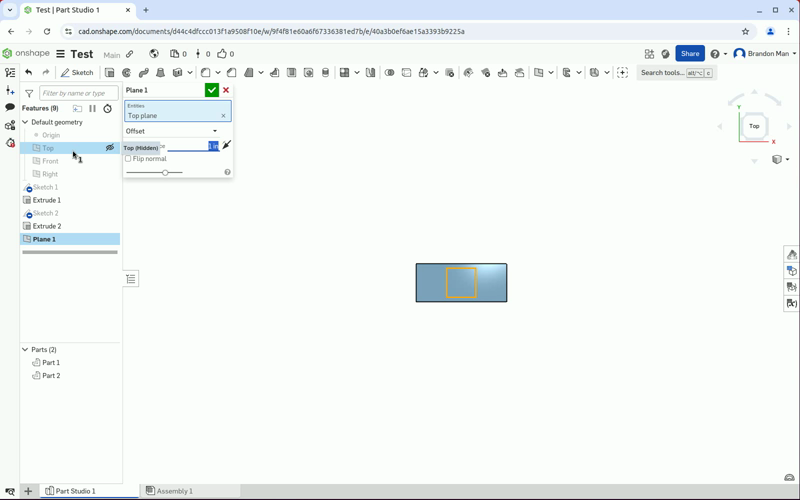
text(7.703)
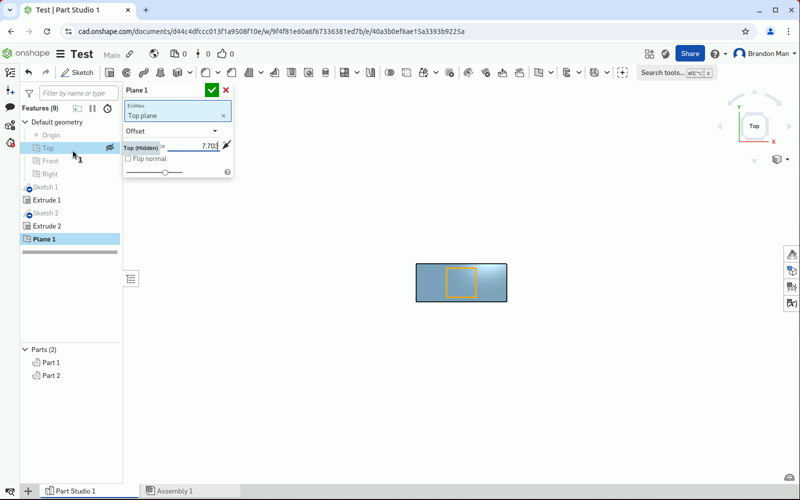
key(enter, 2)
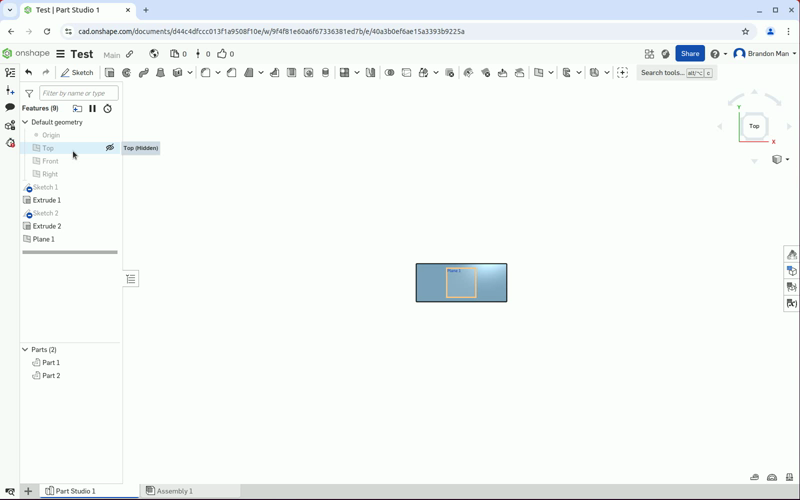
key(shift+s)
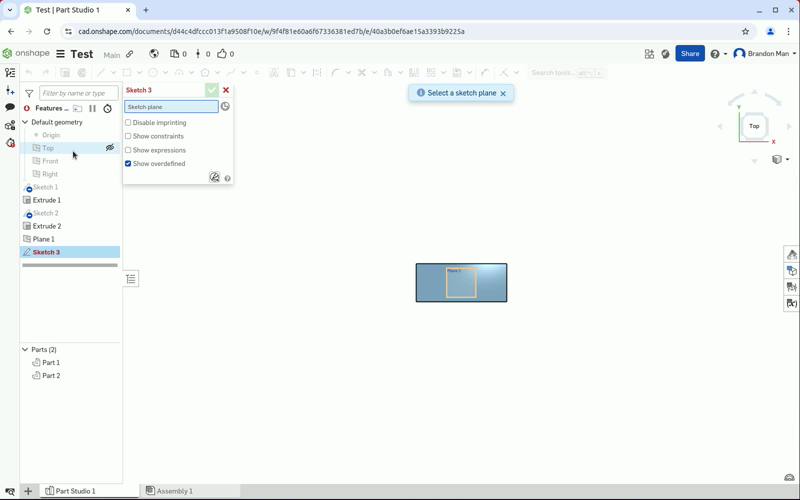
mouse_move(73, 241)
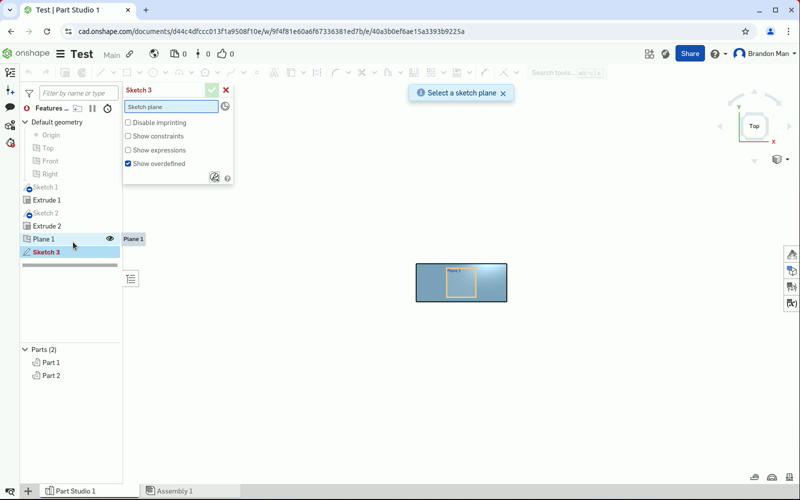
click(73, 241)
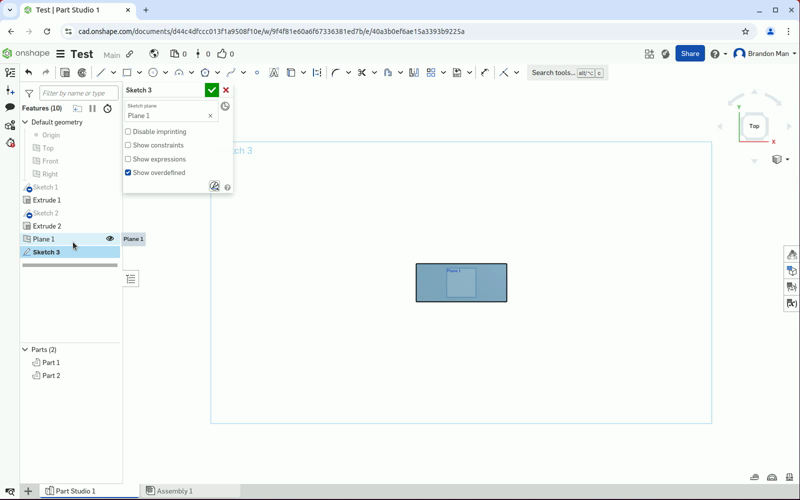
mouse_move(73, 352)
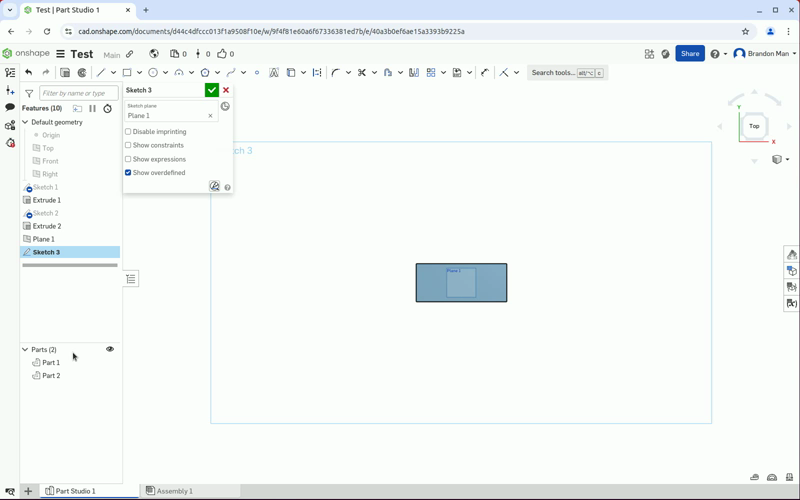
key(y)
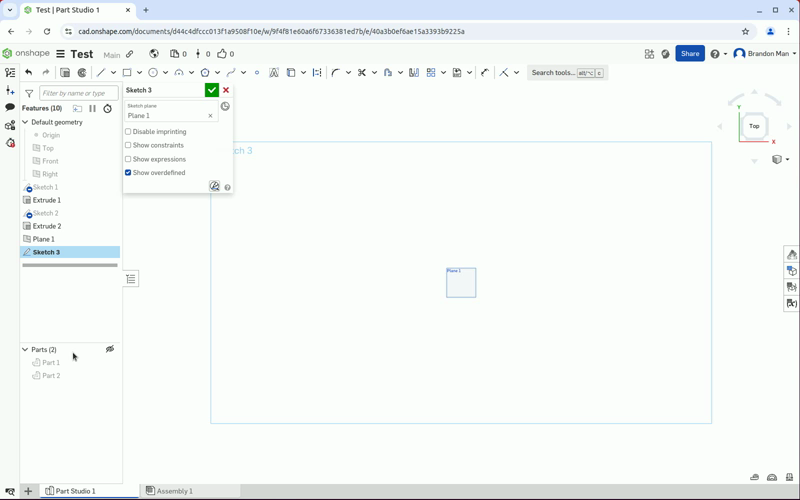
key(c)
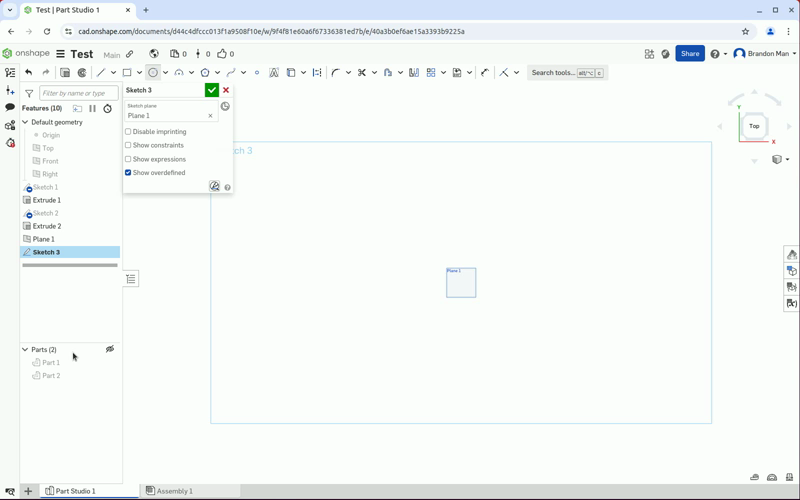
key_down(shift)
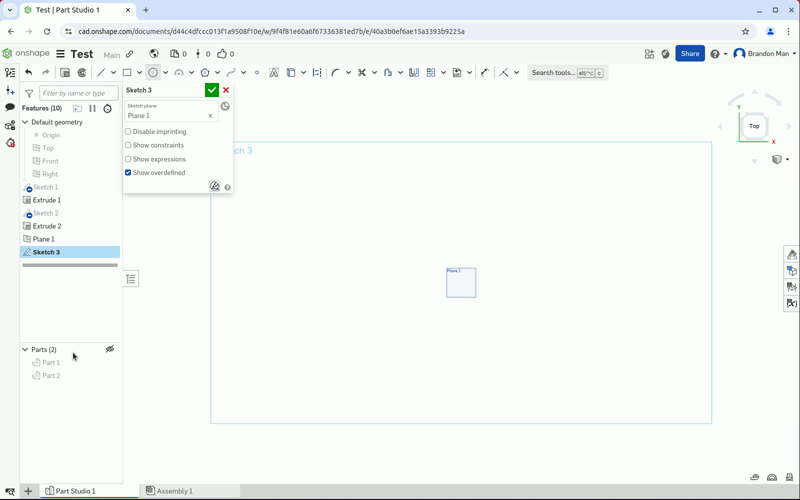
mouse_move(491, 282)
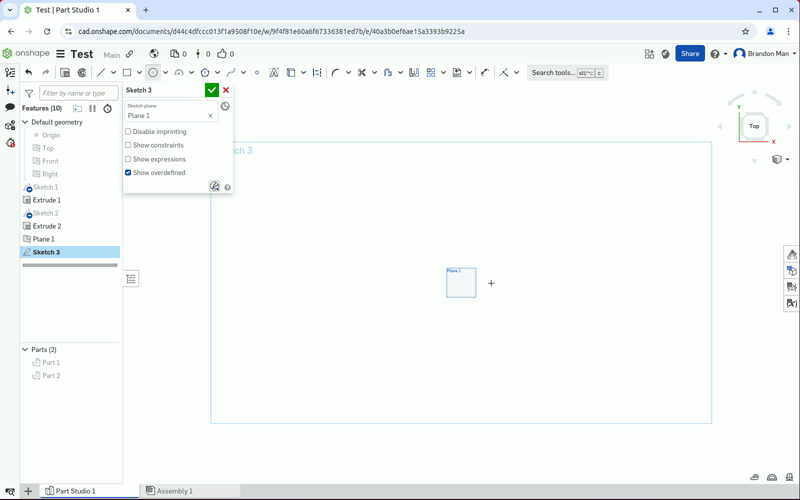
click(491, 282)
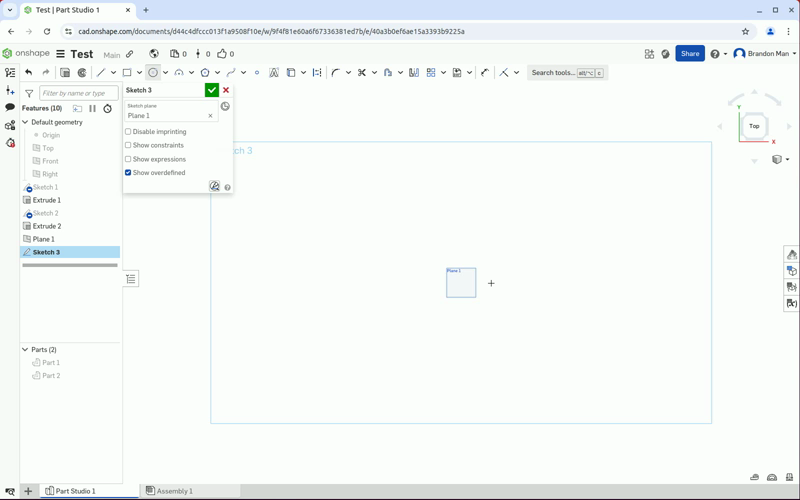
key_up(shift)
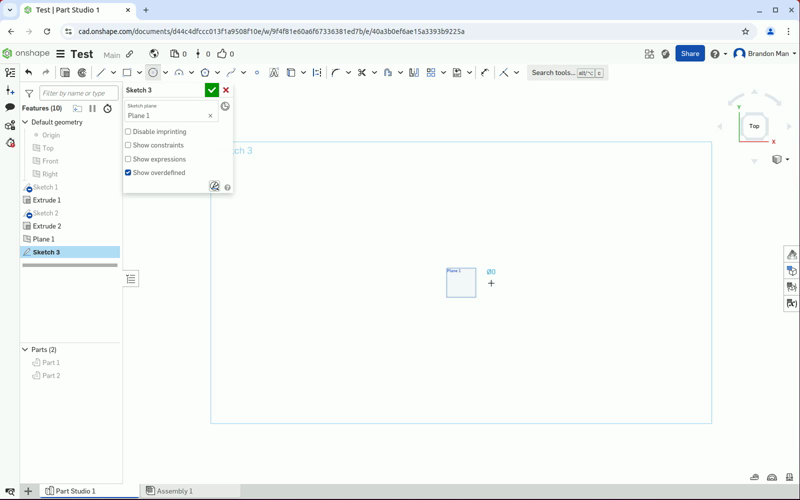
mouse_move(499, 282)
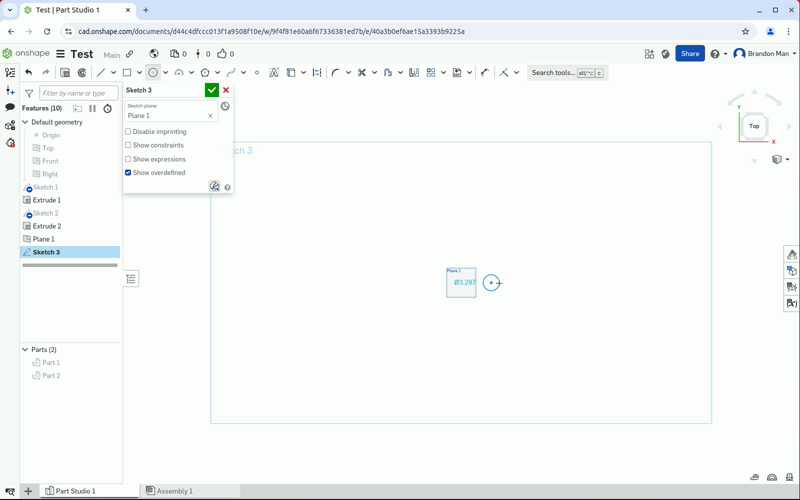
click(499, 282)
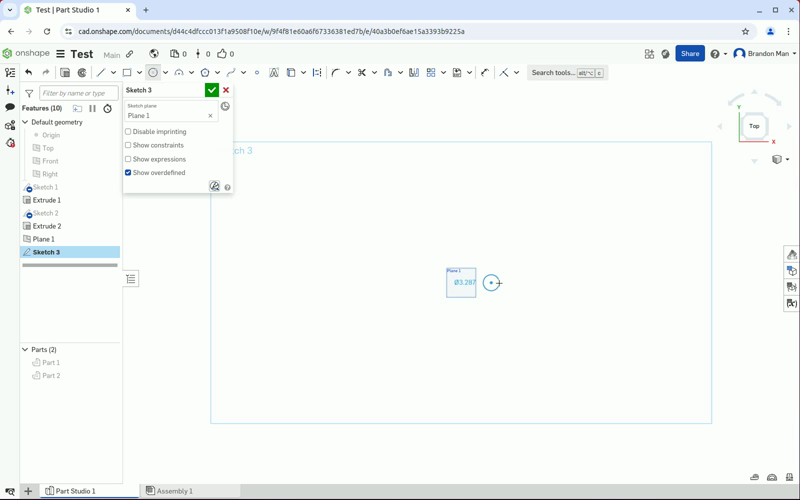
key(esc)
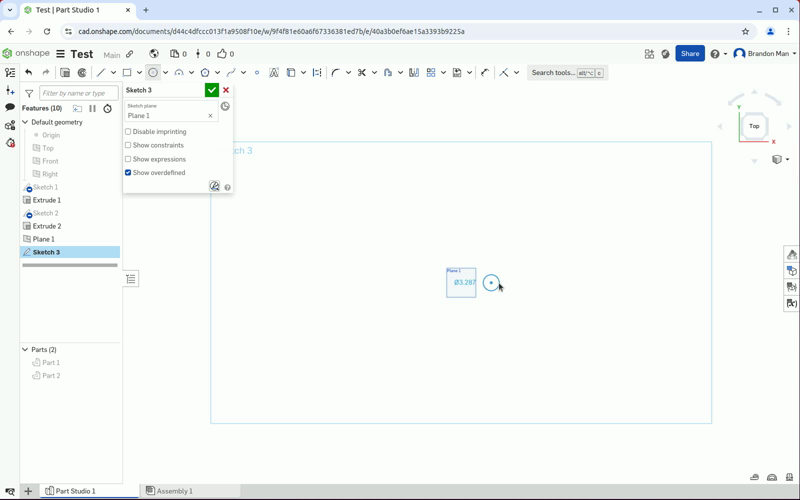
mouse_move(493, 275)
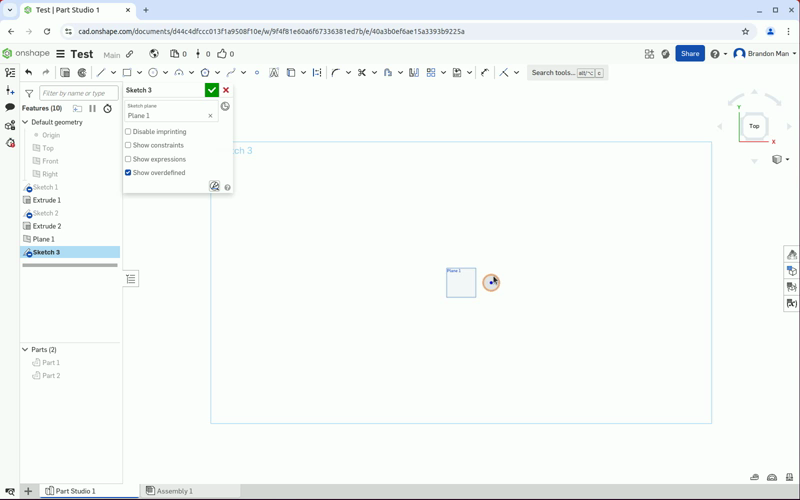
scroll(6)
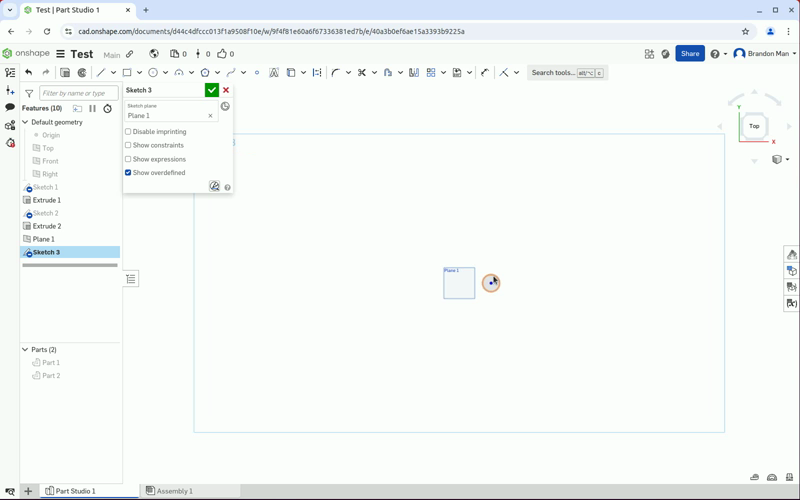
scroll(6)
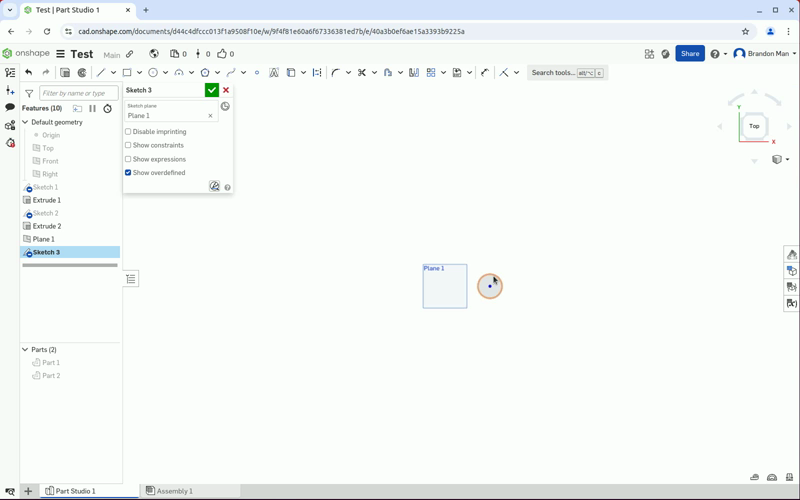
scroll(6)
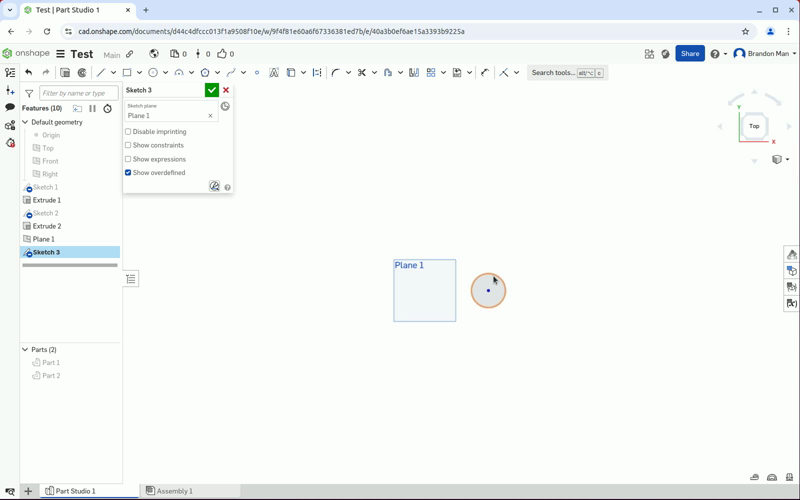
scroll(6)
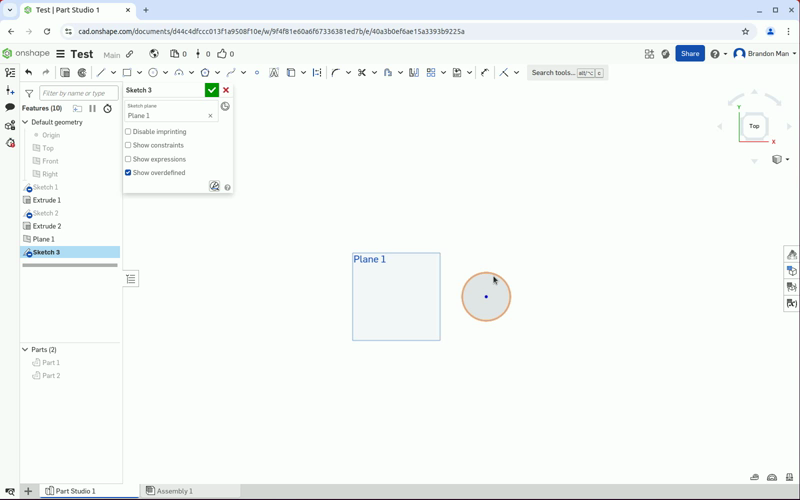
scroll(6)
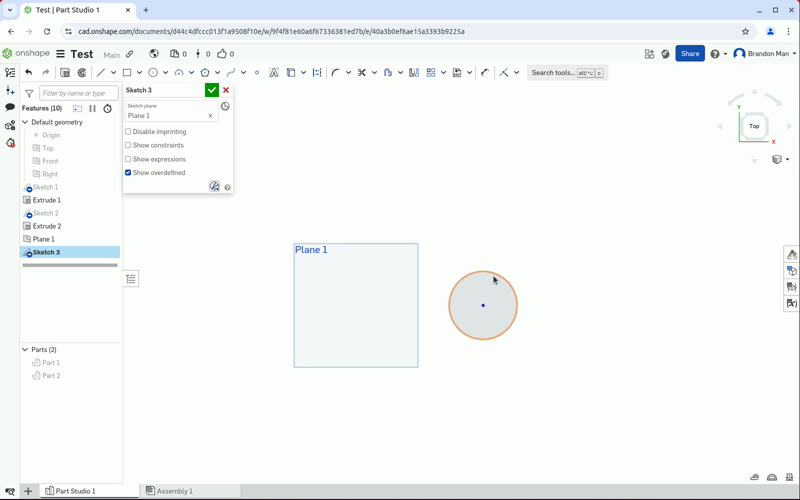
scroll(6)
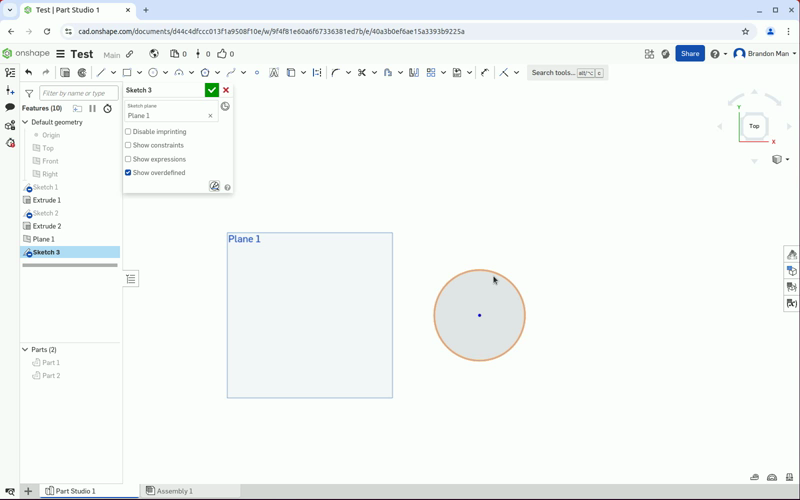
scroll(6)
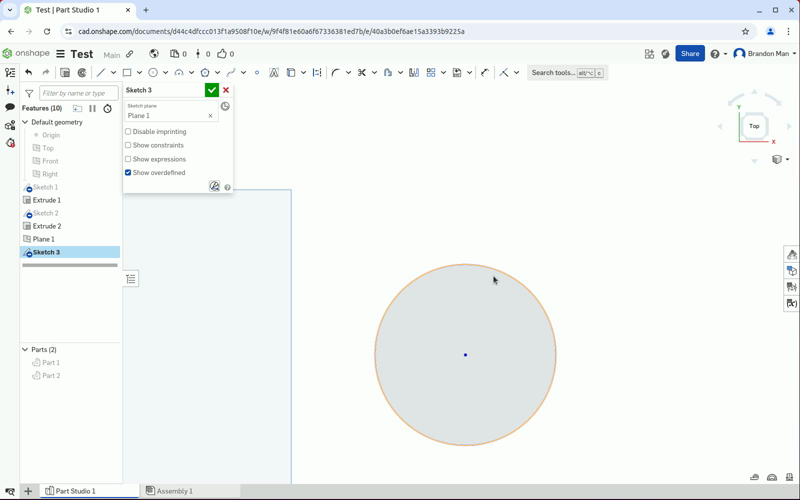
click(493, 275)
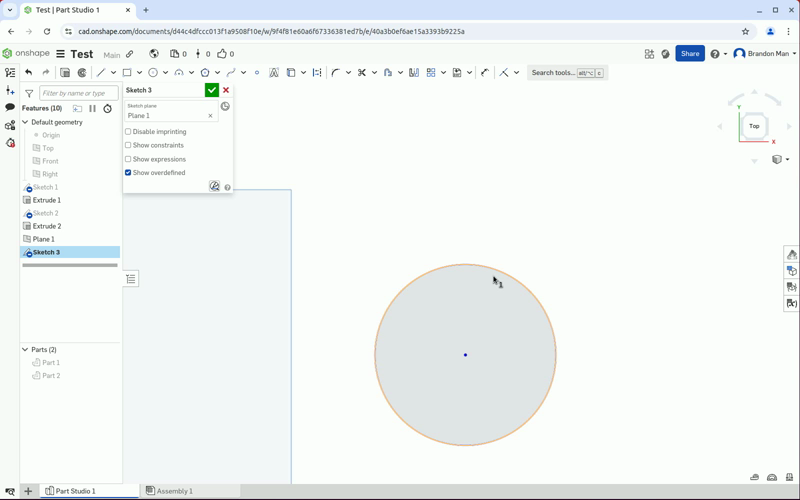
scroll(-6)
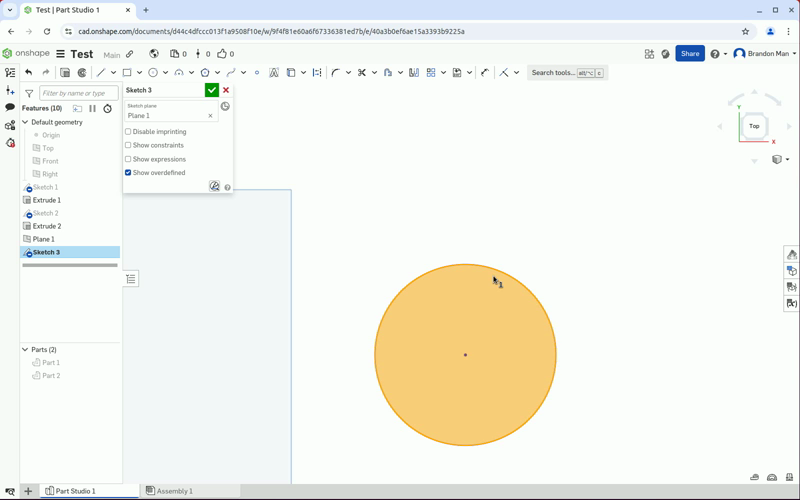
scroll(-6)
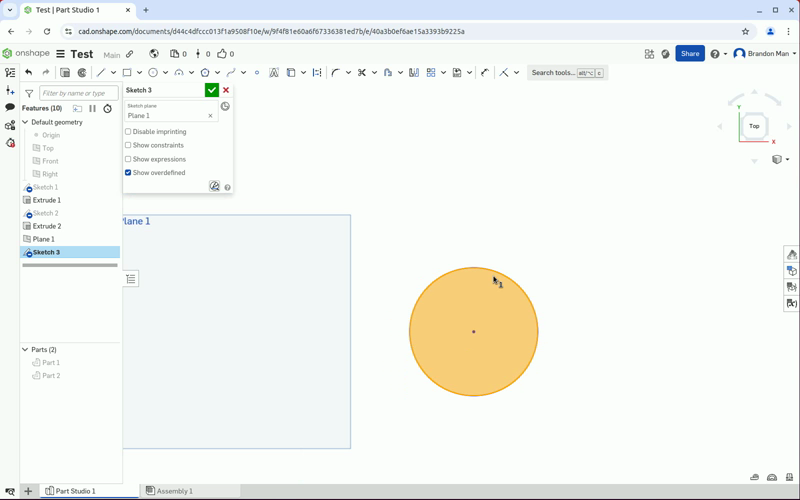
scroll(-6)
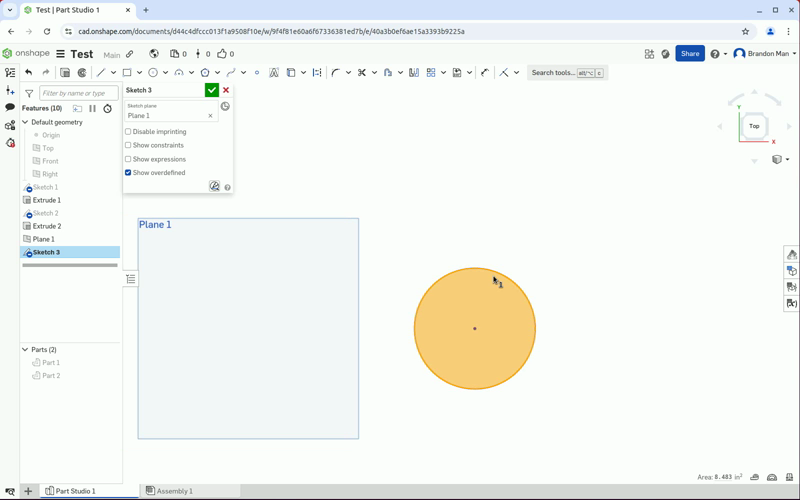
scroll(-6)
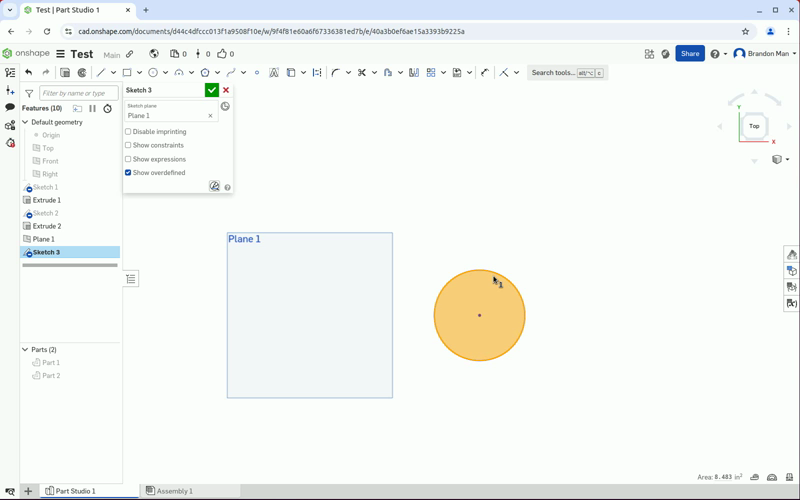
scroll(-6)
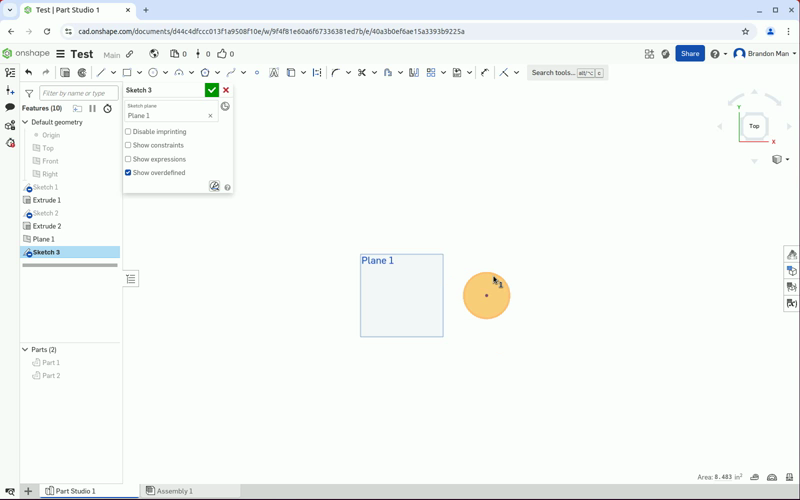
scroll(-6)
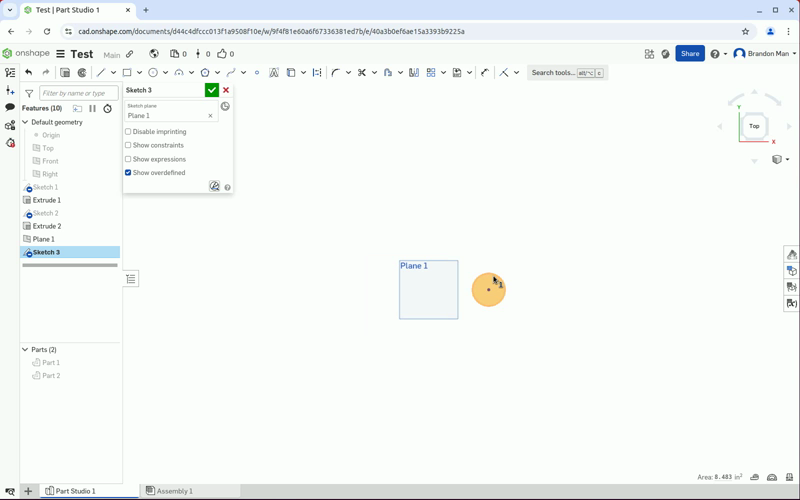
scroll(-6)
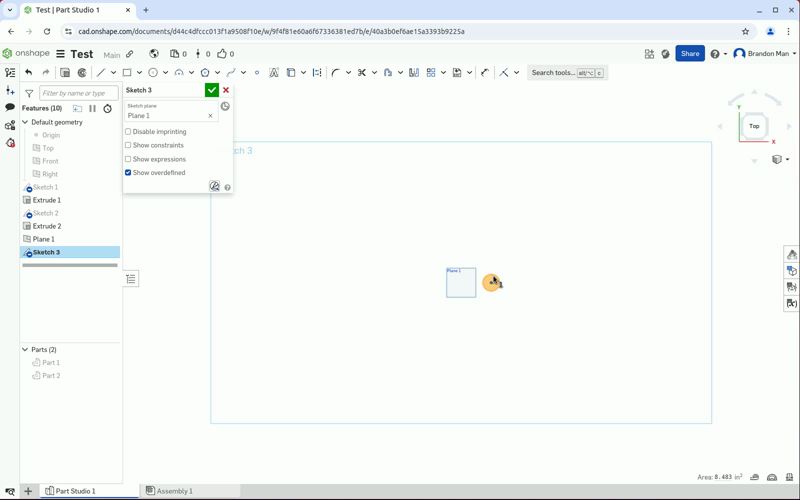
mouse_move(73, 352)
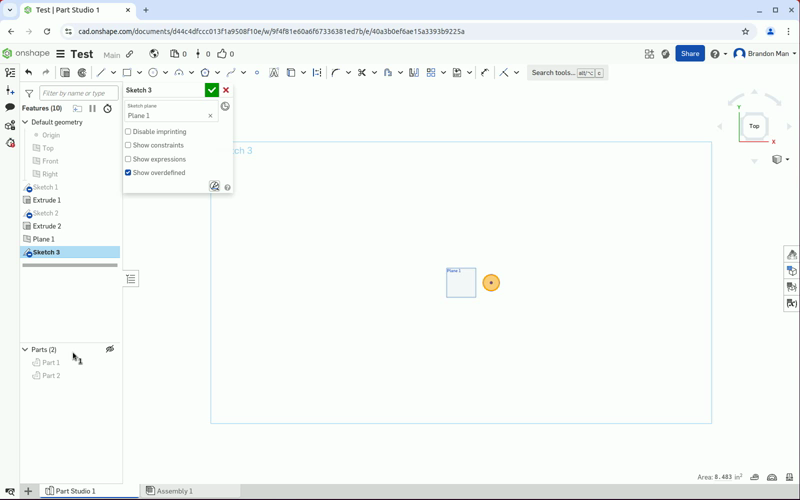
key(shift+y)
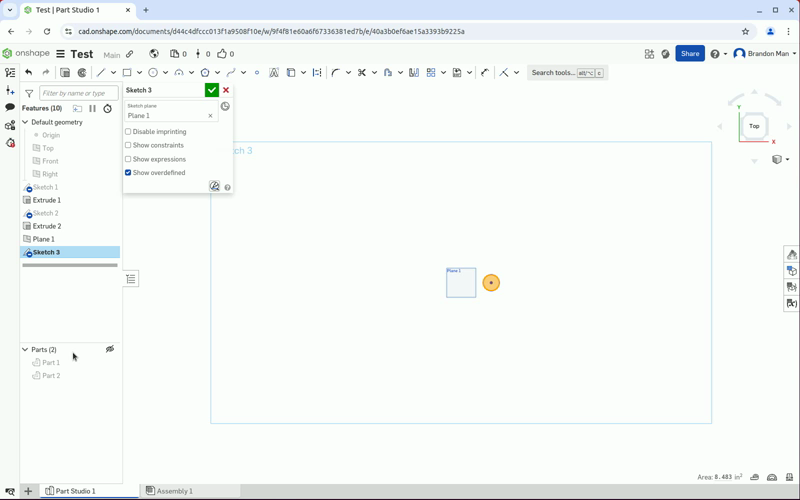
key(shift+e)
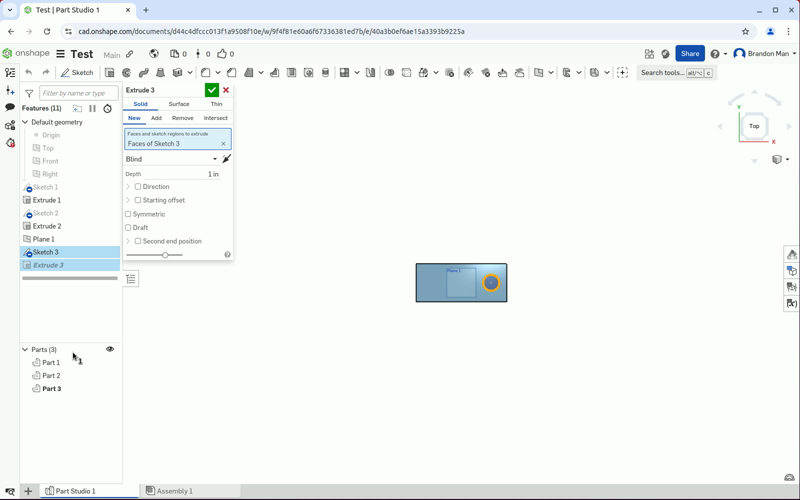
mouse_move(143, 106)
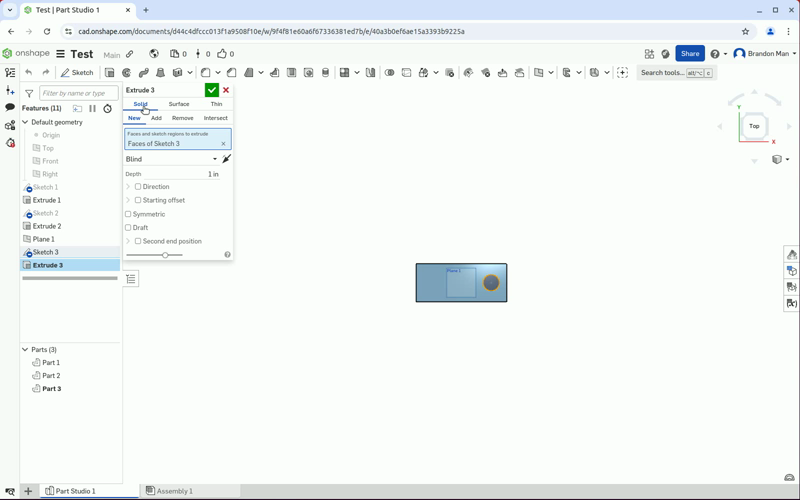
click(143, 106)
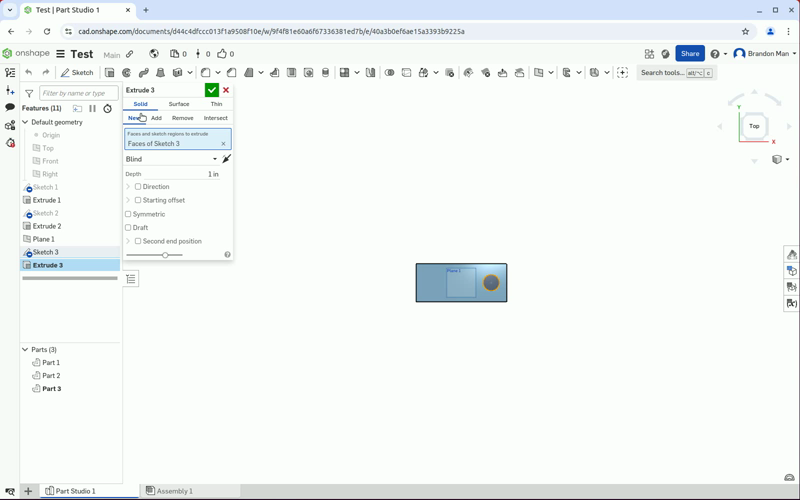
mouse_move(137, 120)
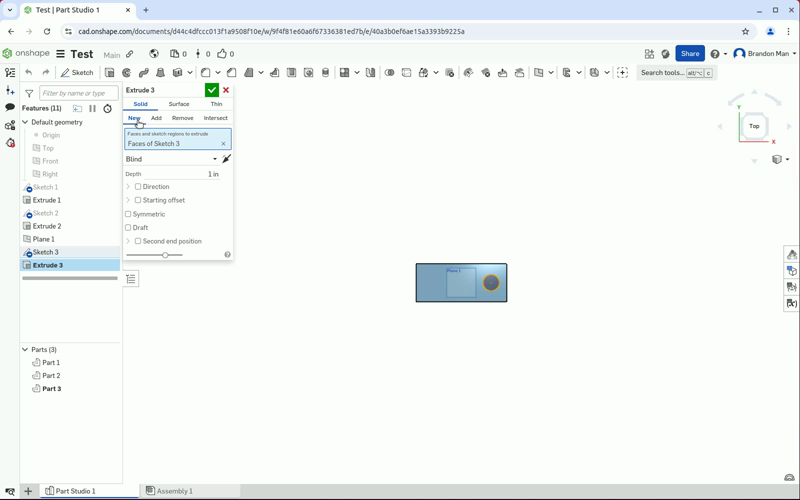
click(137, 120)
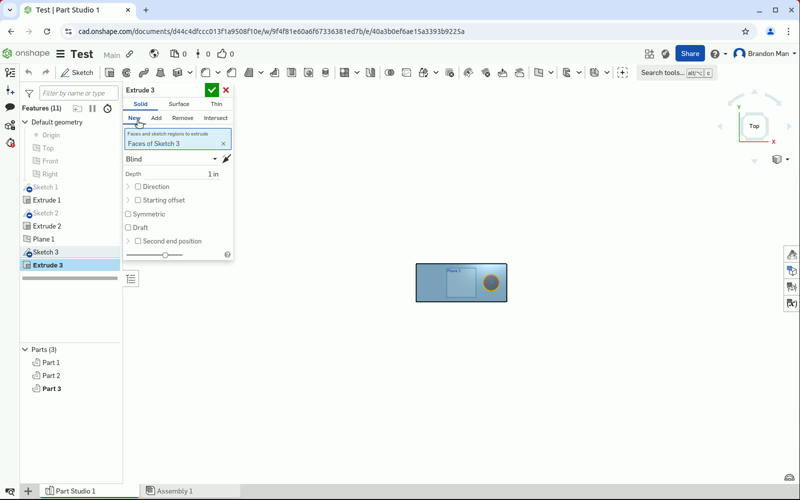
key(tab, 4)
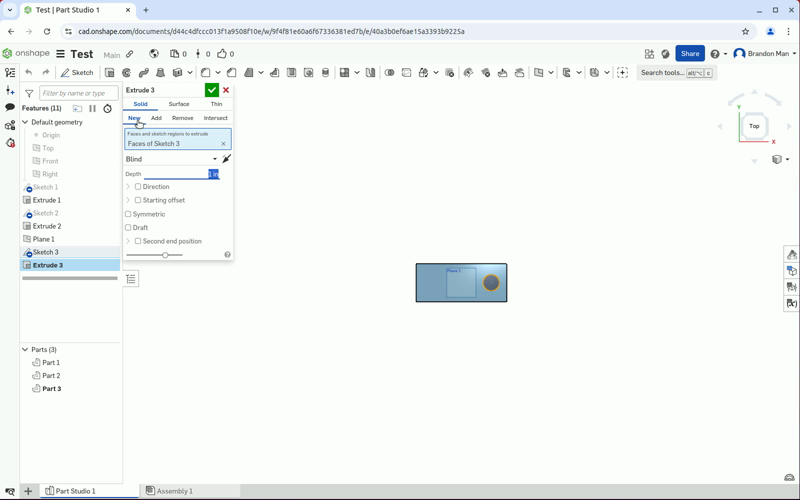
text(15.405)
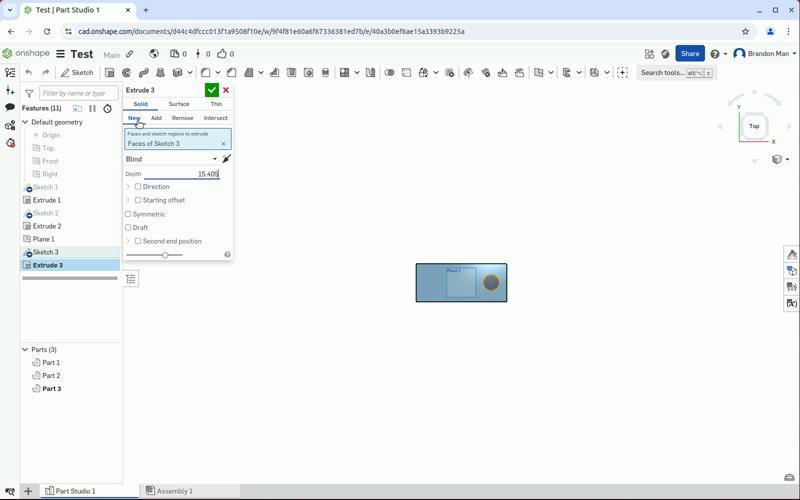
key(enter)
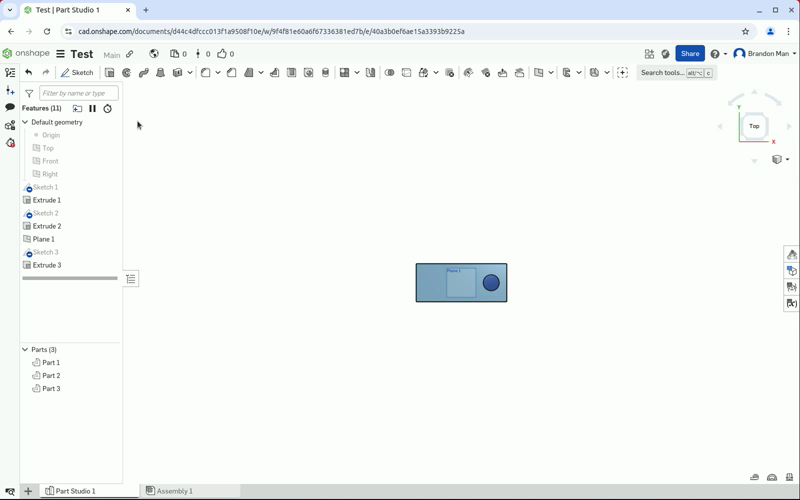
key(shift+h)
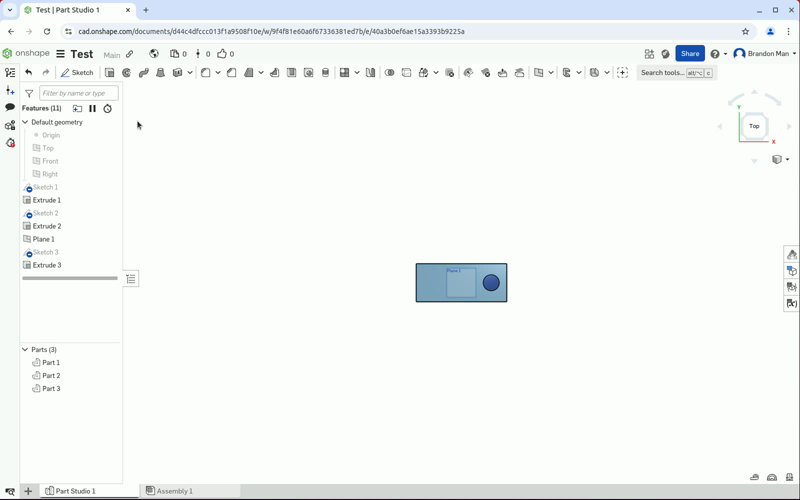
key(shift+h)
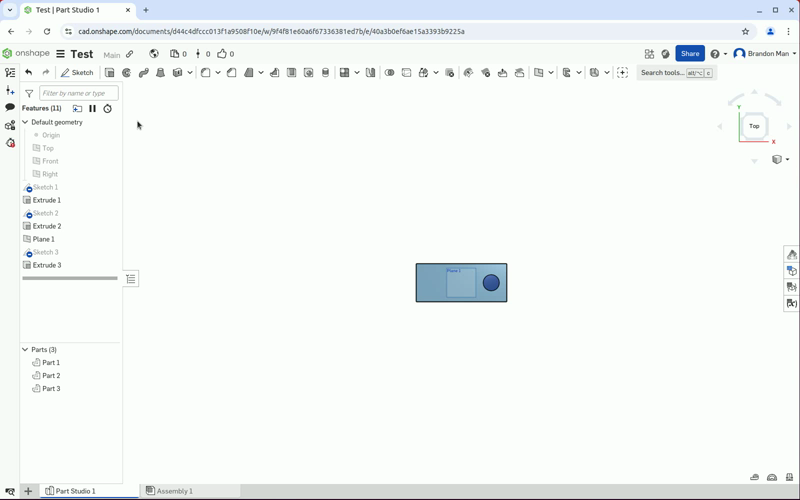
mouse_move(73, 189)
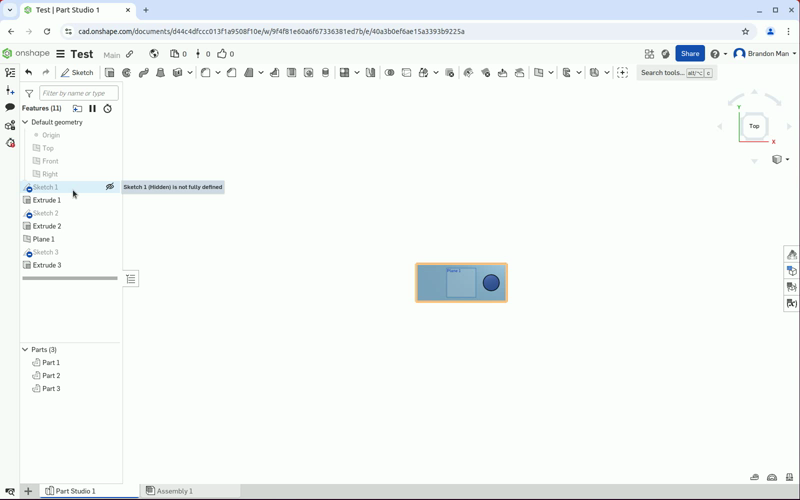
click(73, 189)
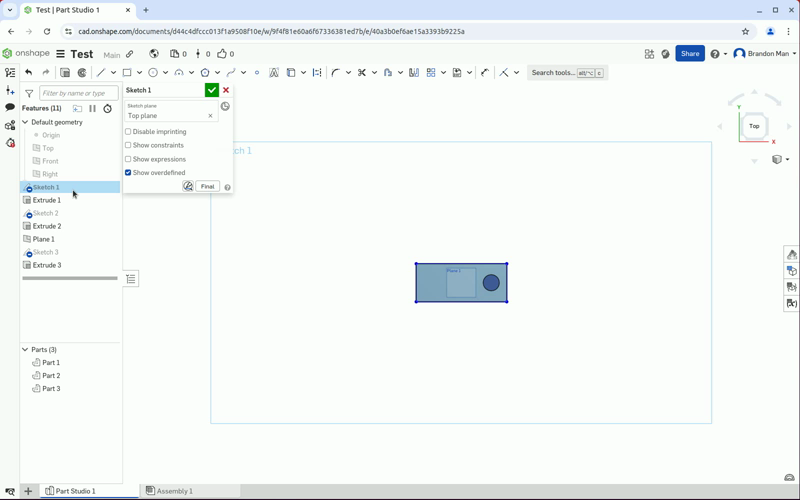
mouse_move(229, 92)
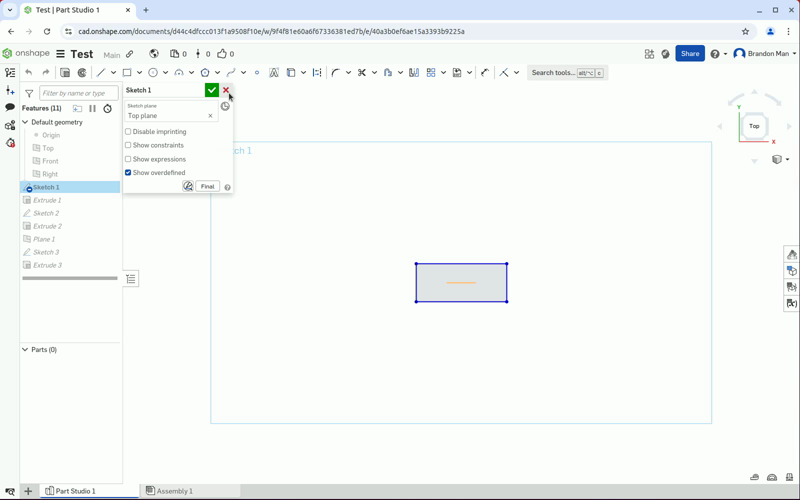
click(229, 92)
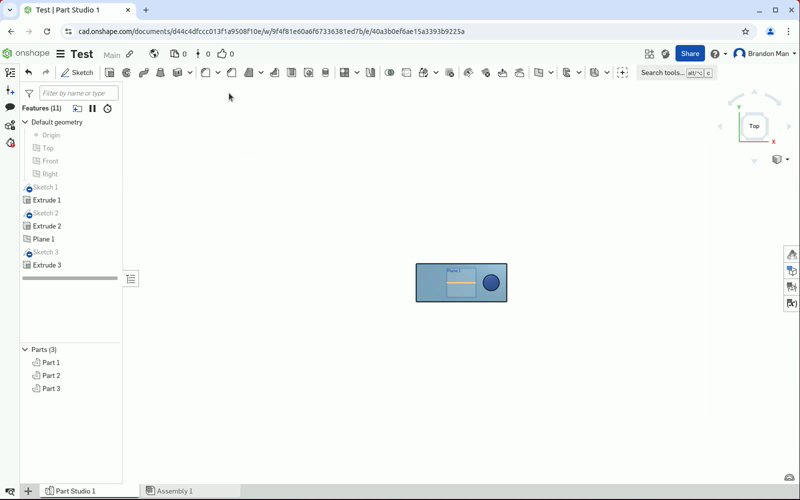
mouse_move(73, 352)
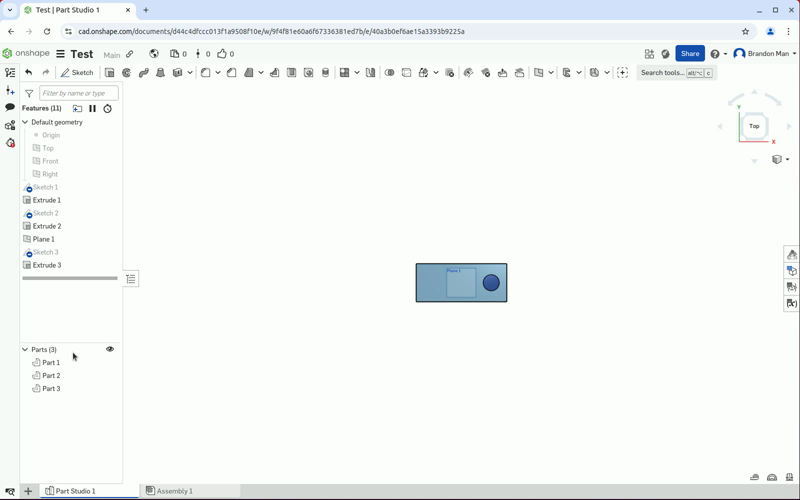
key(y)
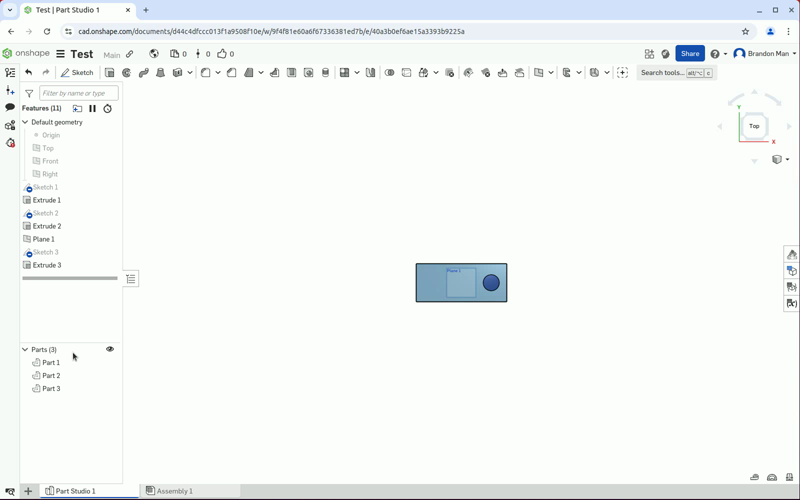
key(shift+p)
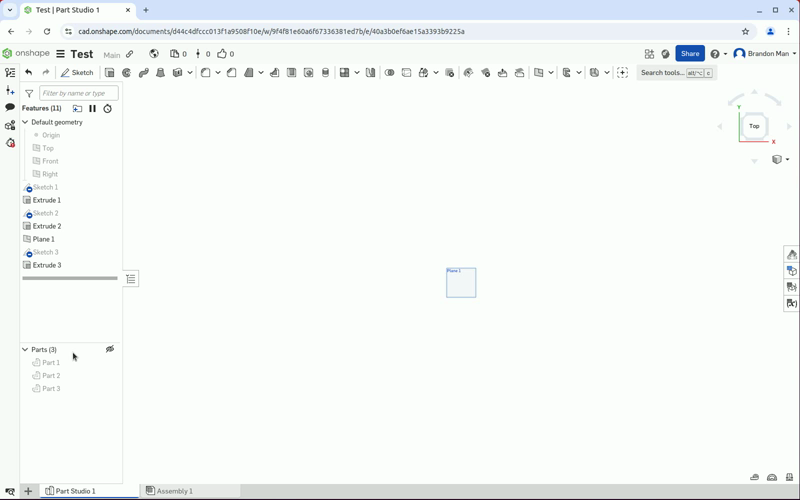
key(space)
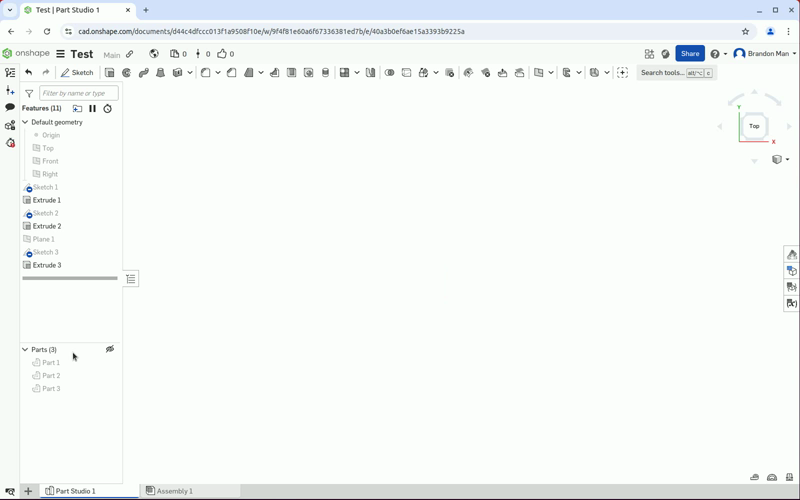
key_down(shift)
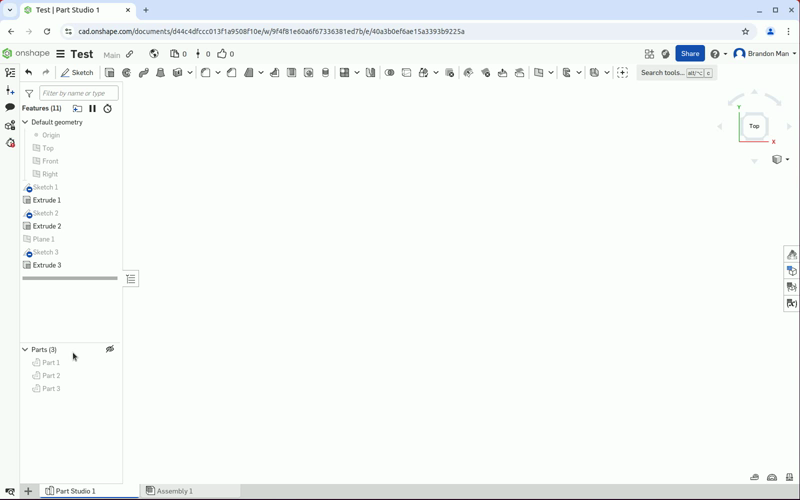
key(up)
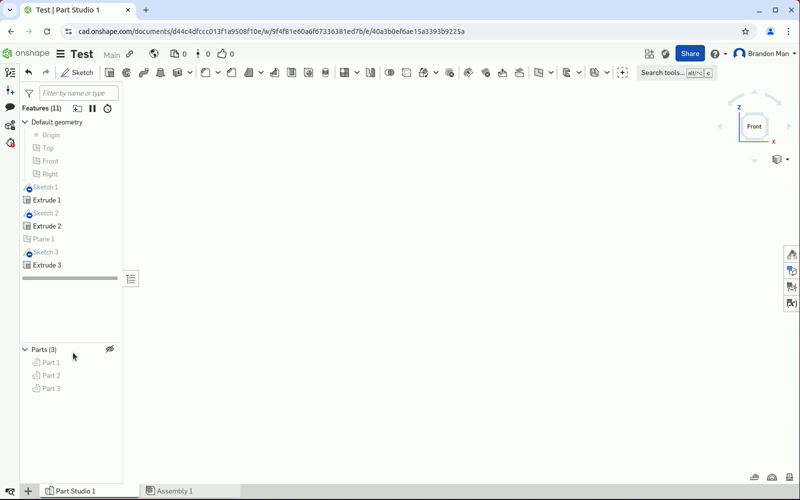
key_up(shift)
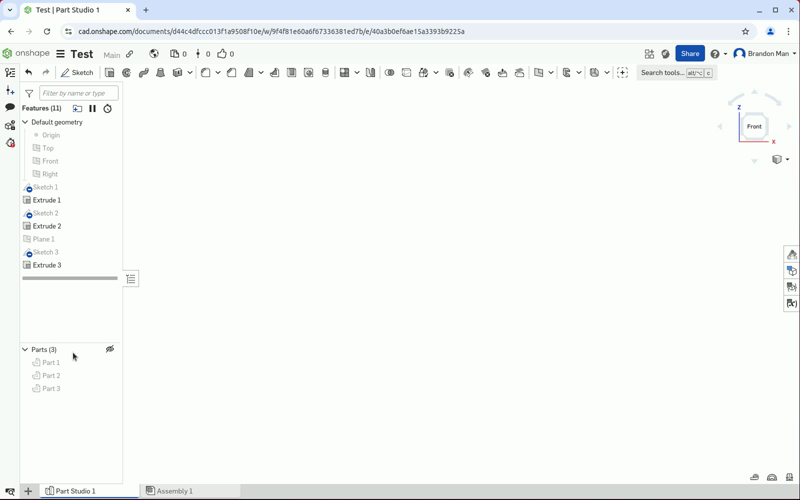
mouse_move(73, 352)
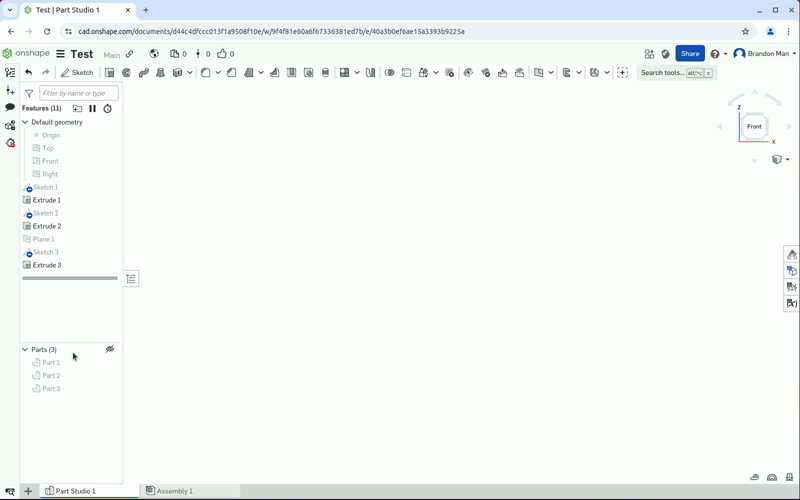
key(shift+y)
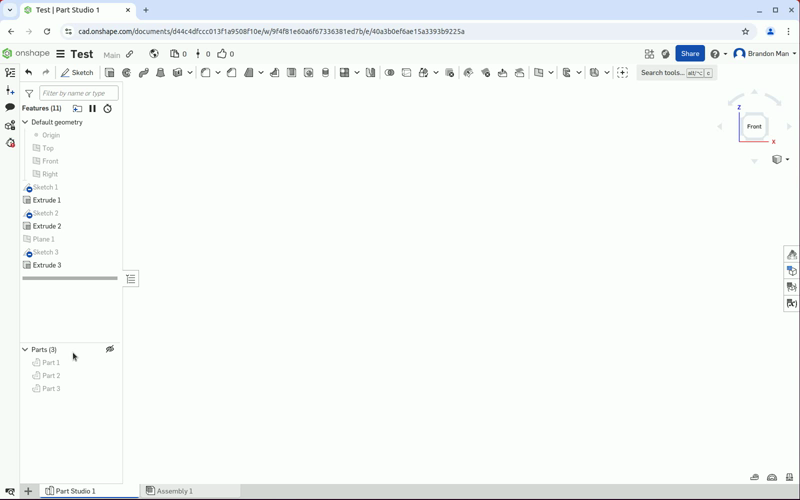
key(shift+s)
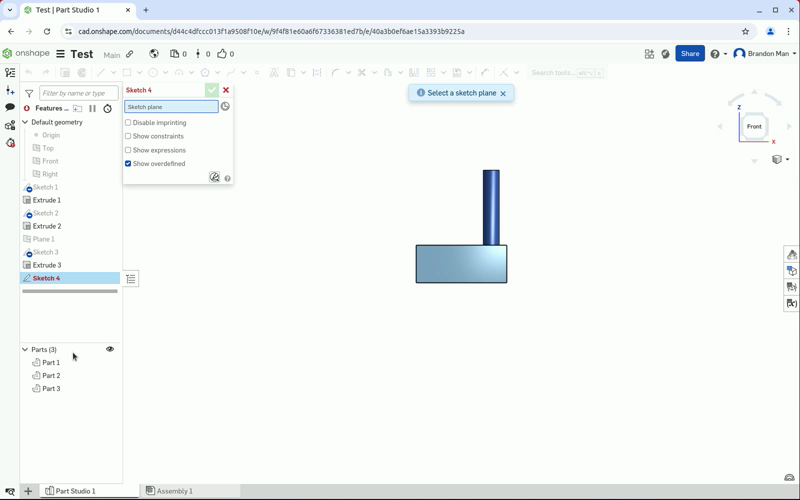
mouse_move(73, 163)
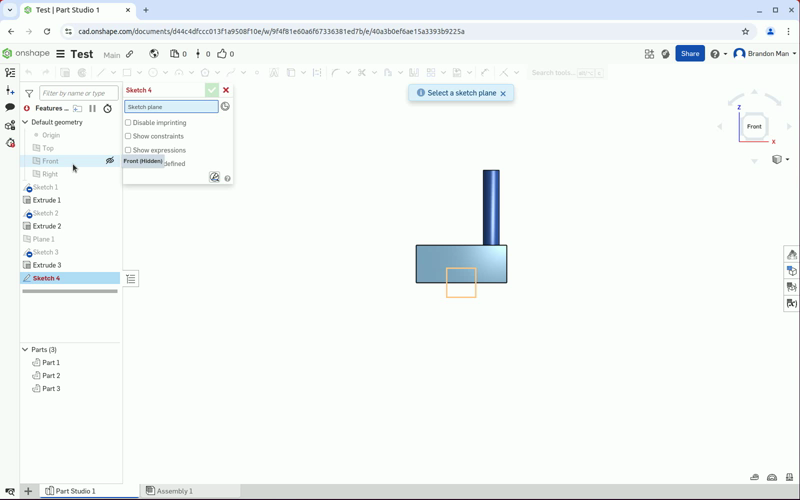
click(73, 163)
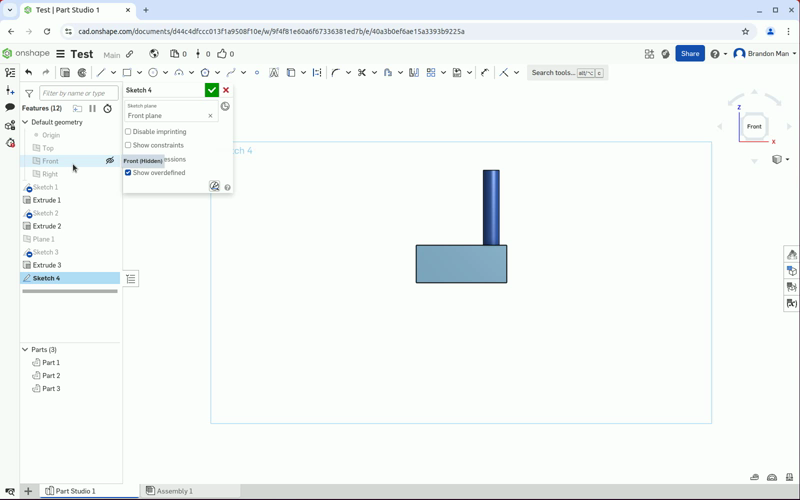
mouse_move(73, 352)
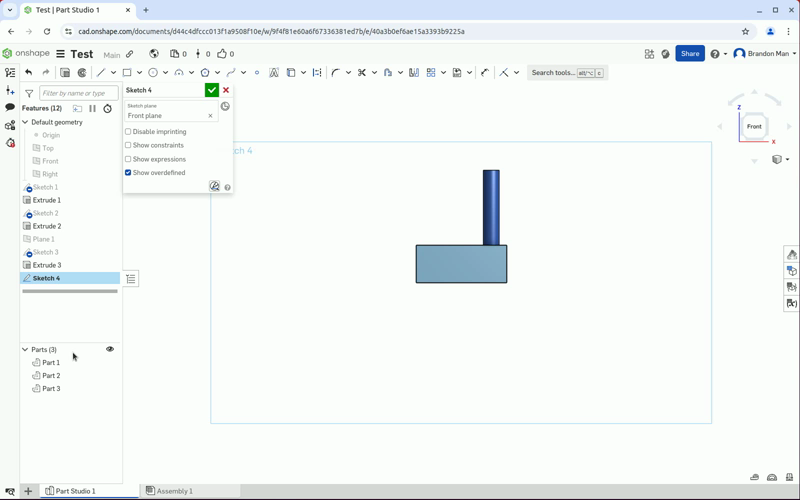
key(y)
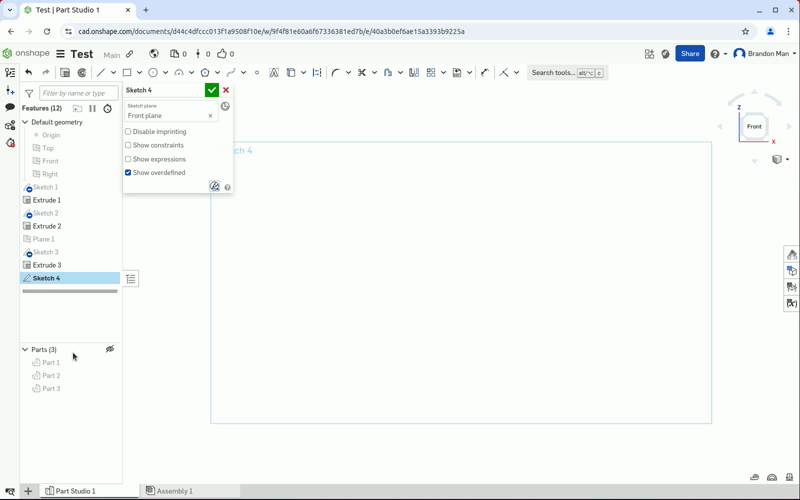
key(l)
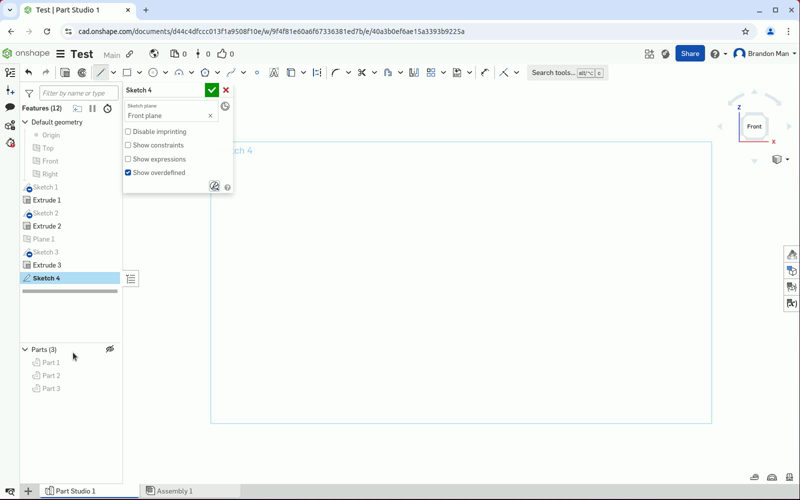
key_down(shift)
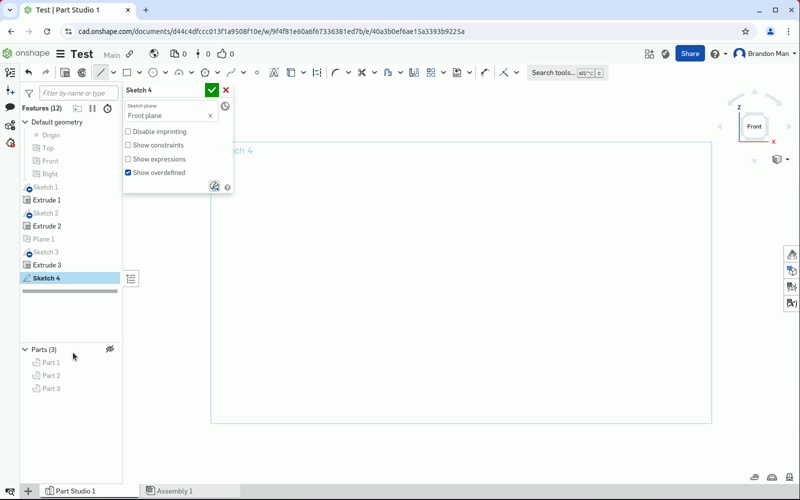
mouse_move(416, 373)
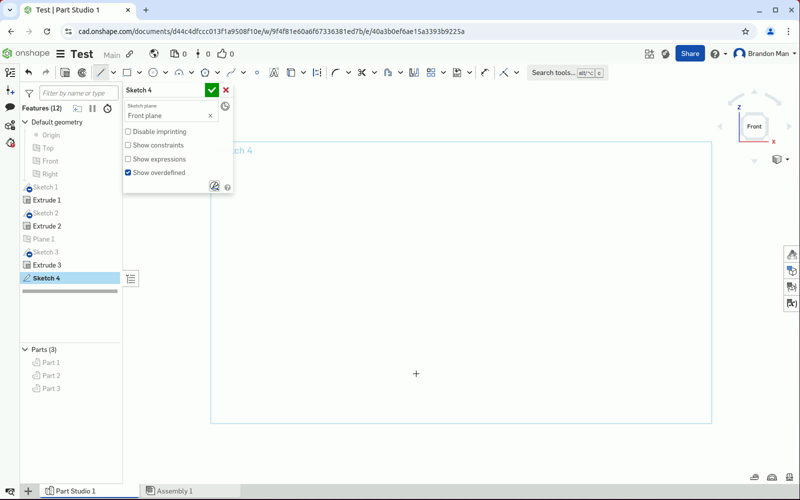
click(416, 373)
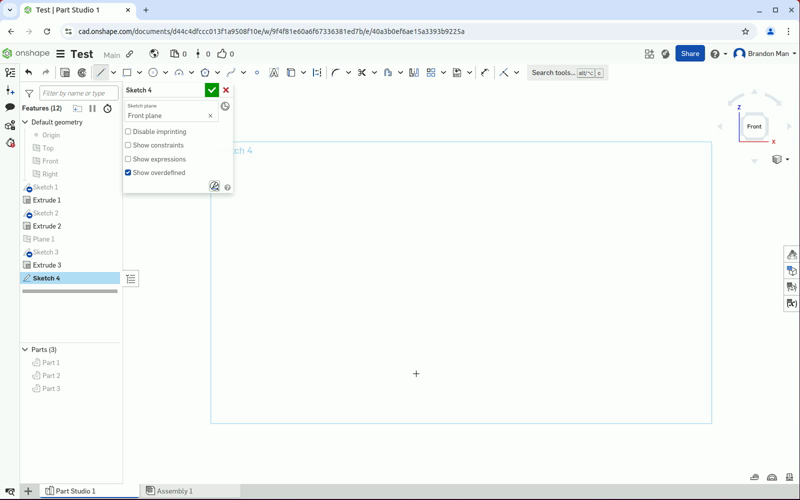
key_up(shift)
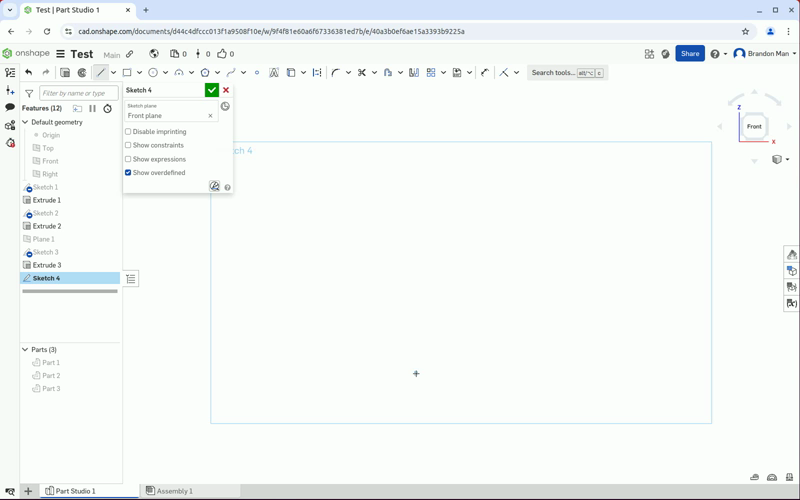
key_down(shift)
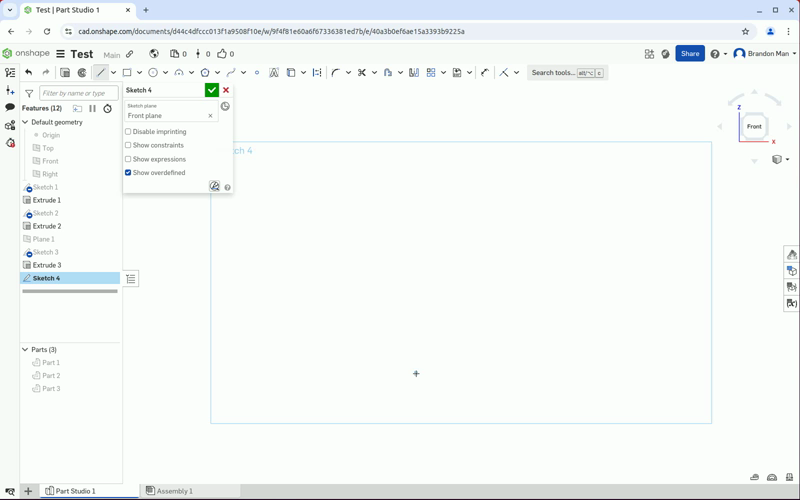
mouse_move(506, 282)
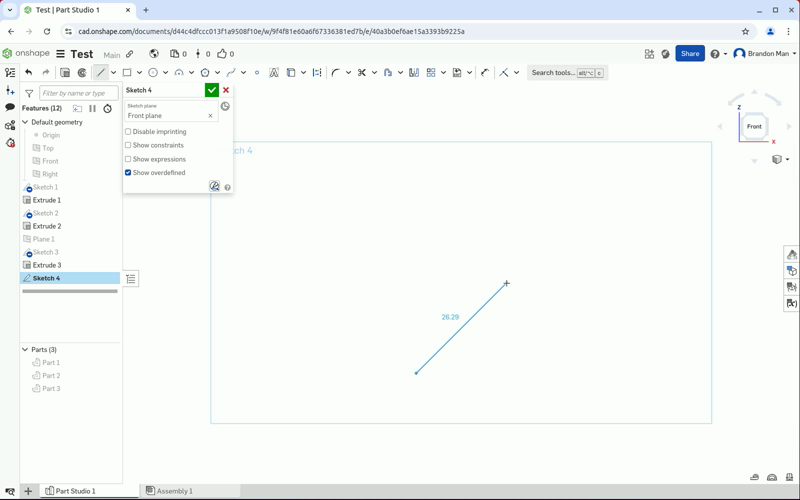
click(506, 282)
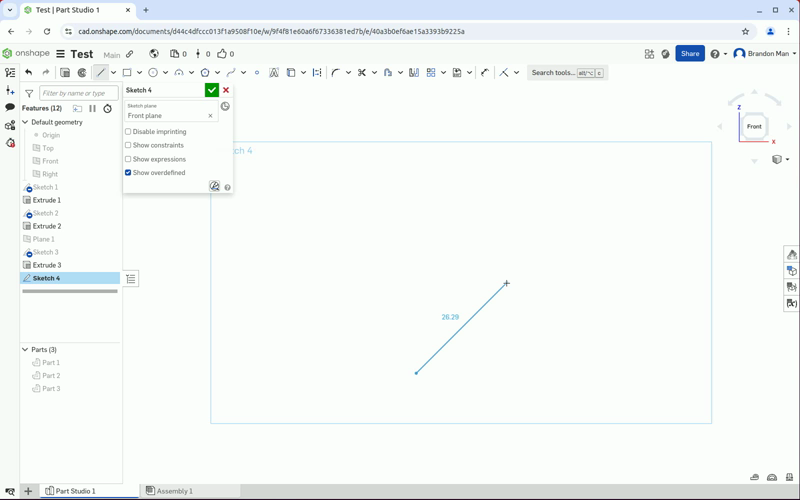
key_up(shift)
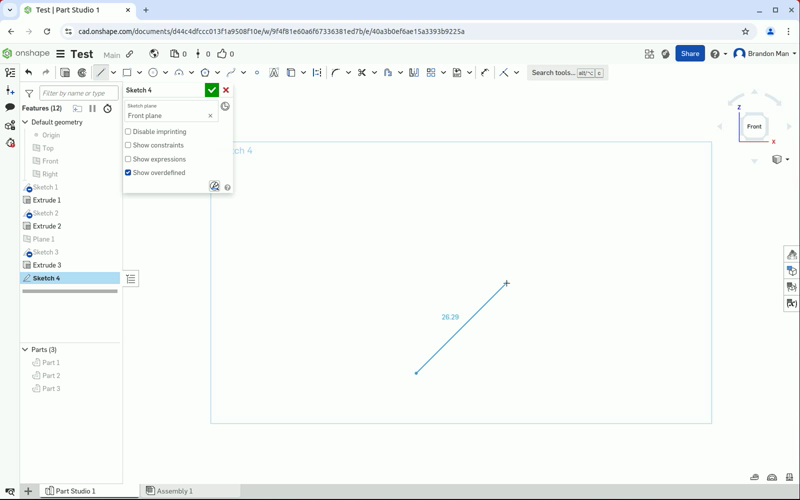
key_down(shift)
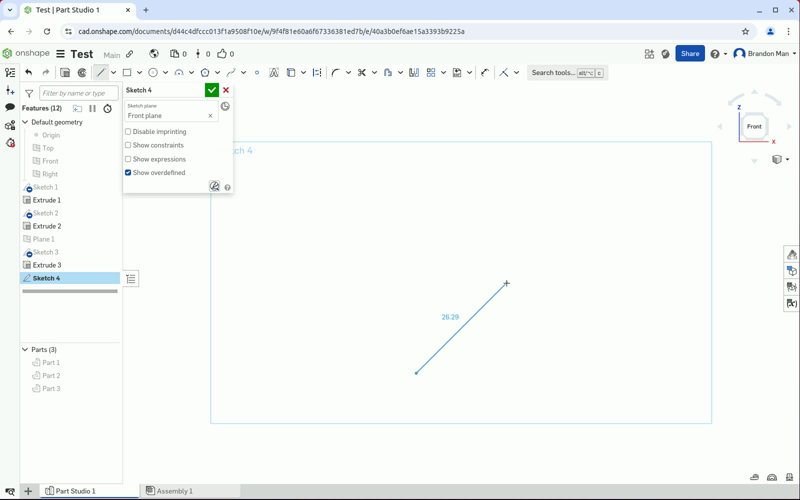
mouse_move(416, 282)
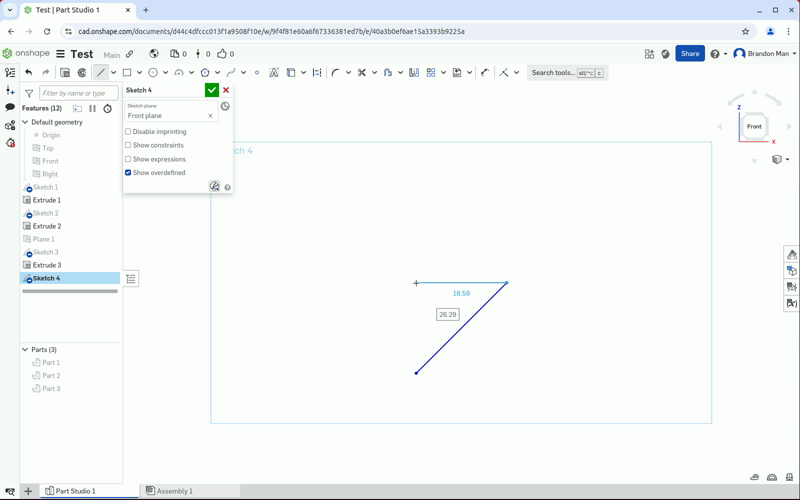
click(416, 282)
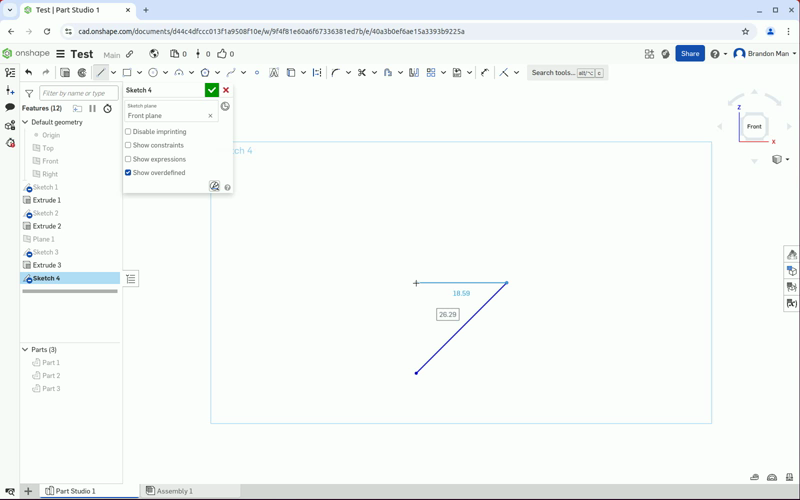
key_up(shift)
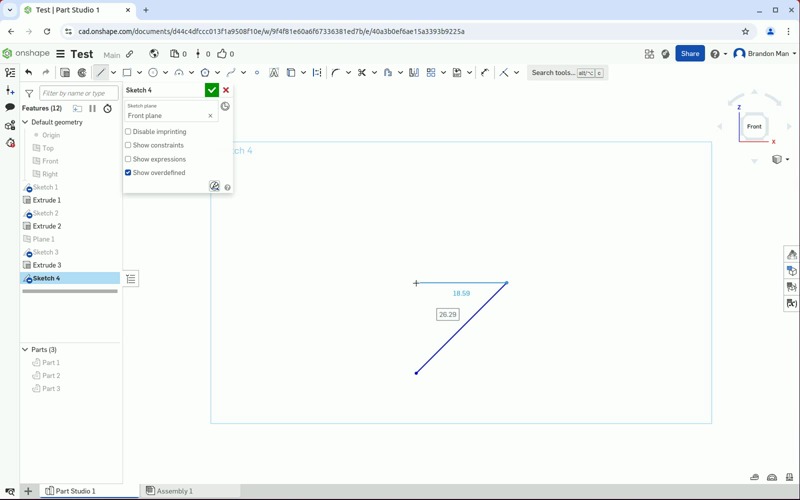
key_down(shift)
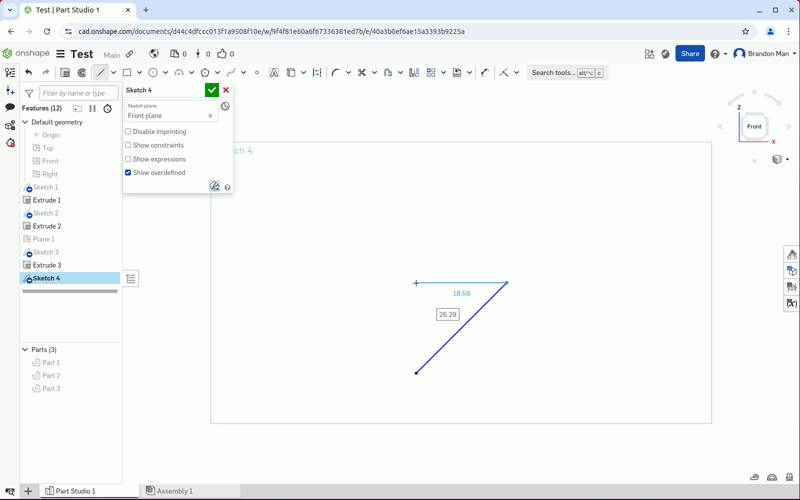
mouse_move(416, 373)
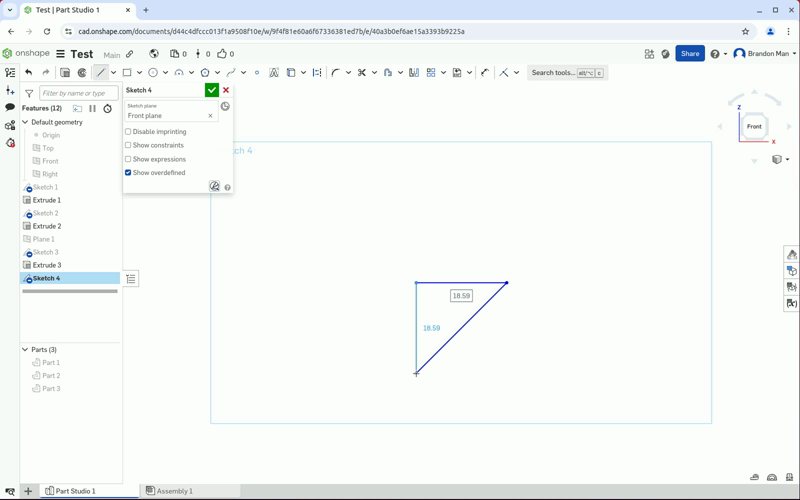
key_up(shift)
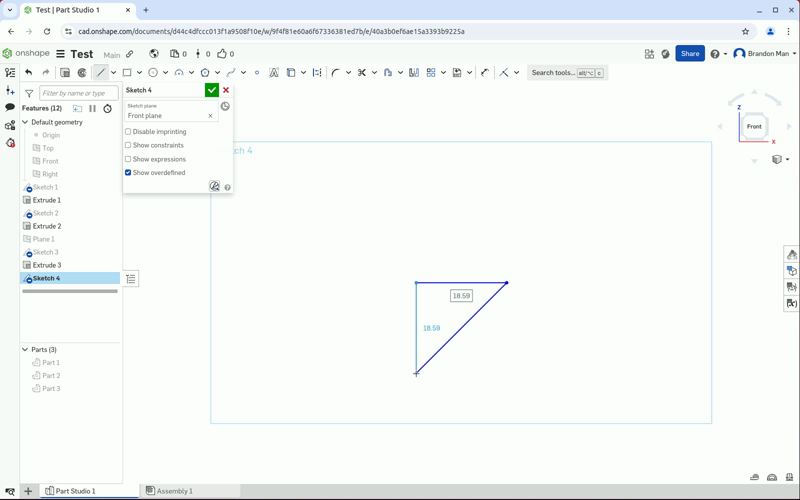
click(416, 373)
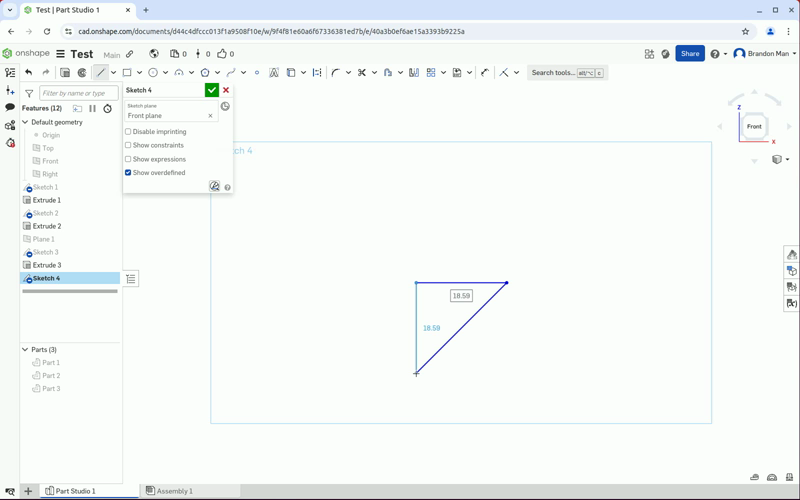
key(esc)
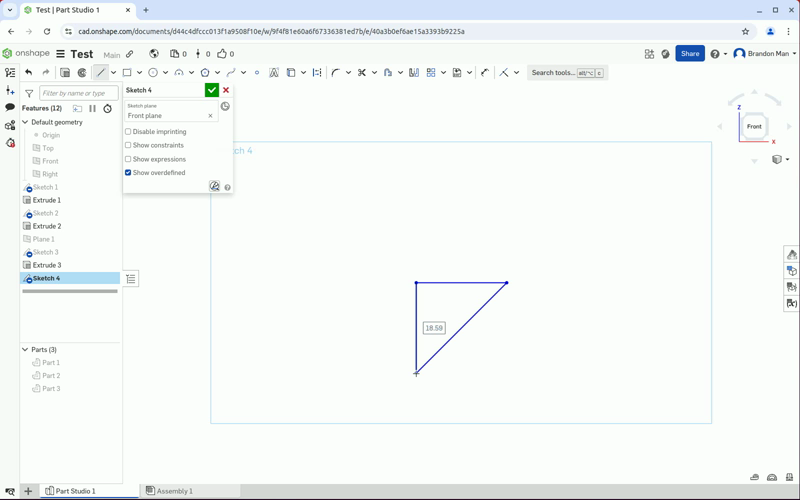
mouse_move(456, 289)
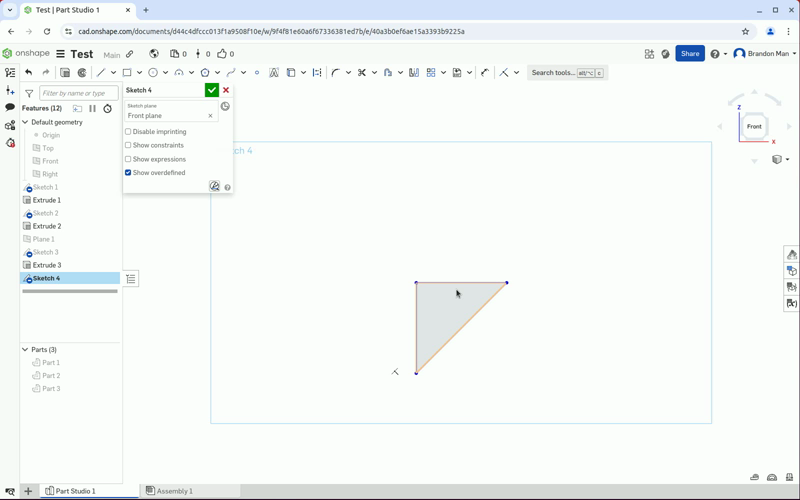
click(456, 289)
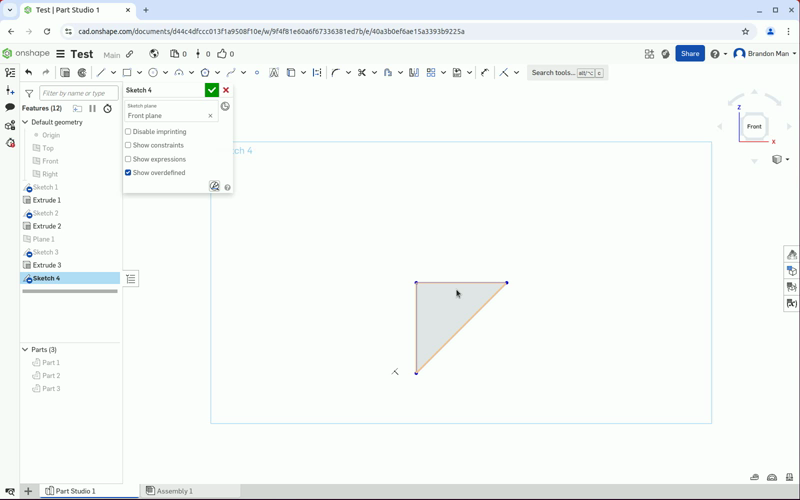
mouse_move(73, 352)
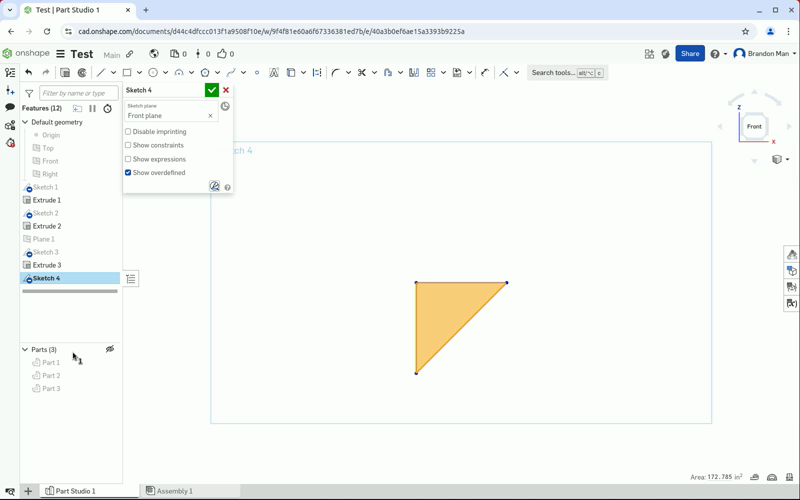
key(shift+y)
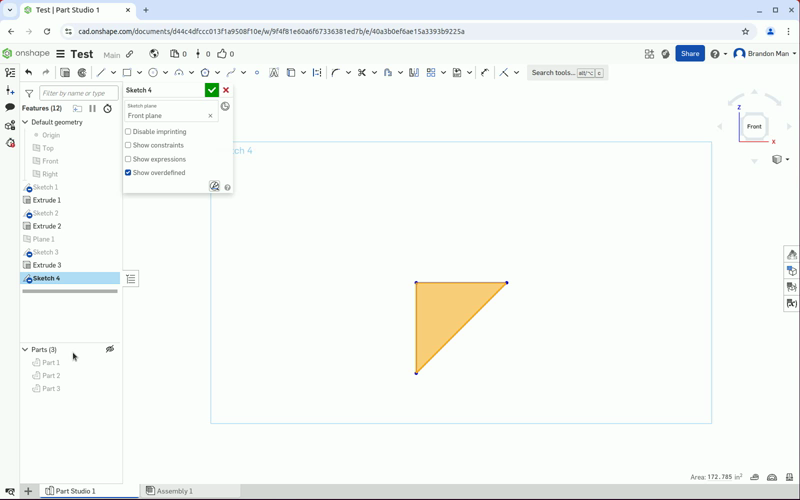
key(shift+e)
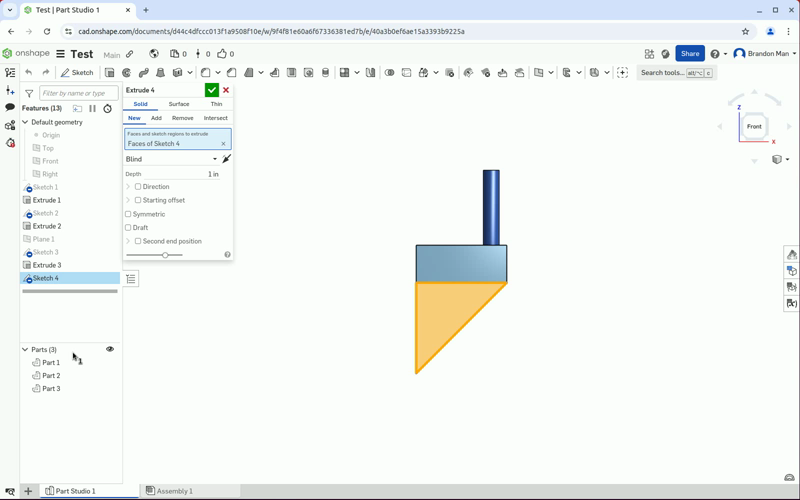
mouse_move(143, 106)
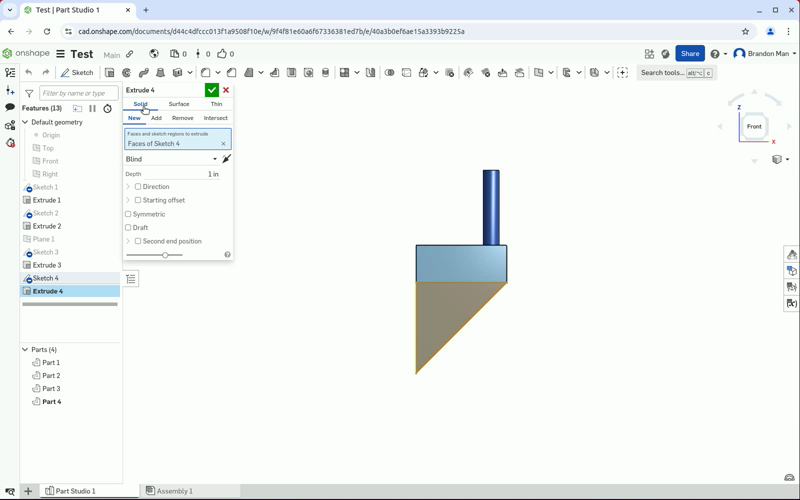
click(143, 106)
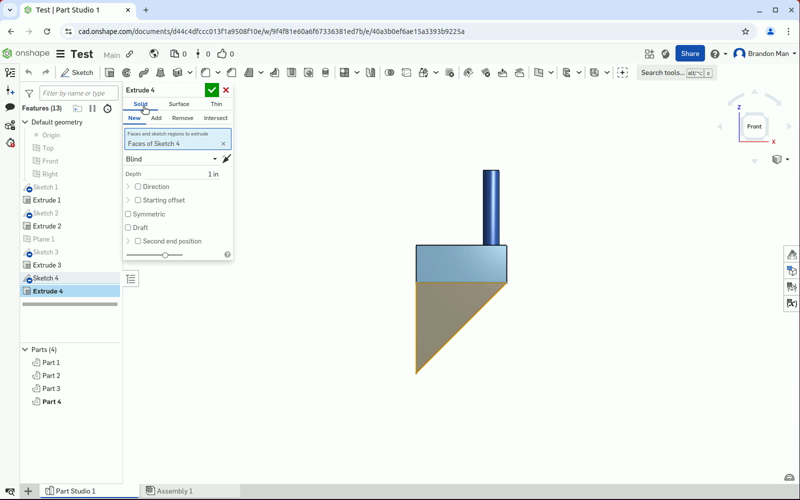
mouse_move(137, 120)
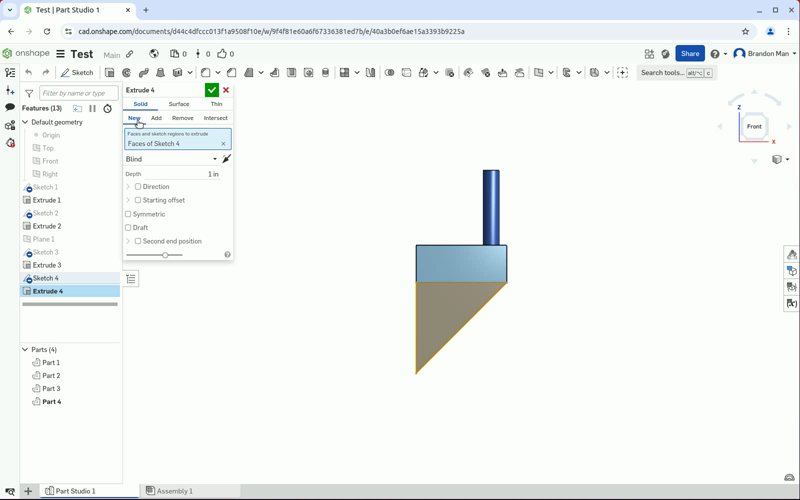
click(137, 120)
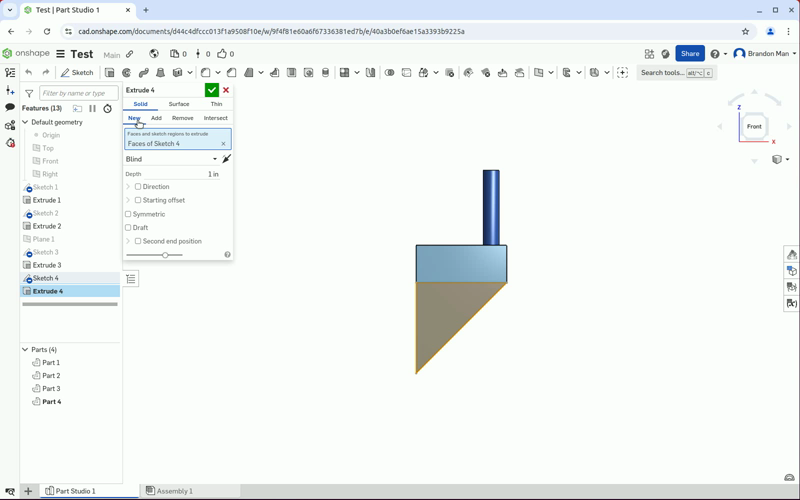
key(tab, 4)
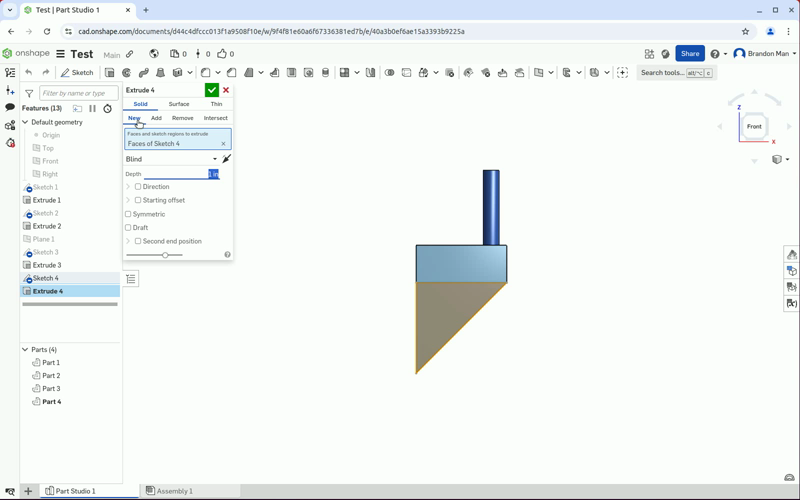
text(1.444)
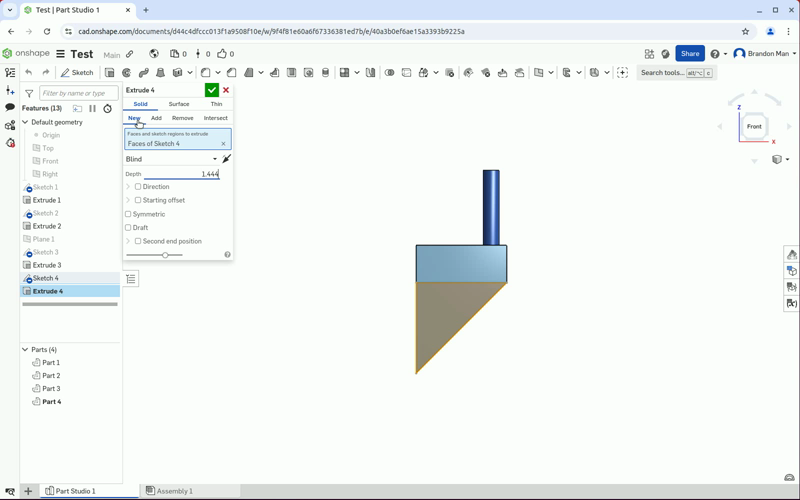
key(tab, 3)
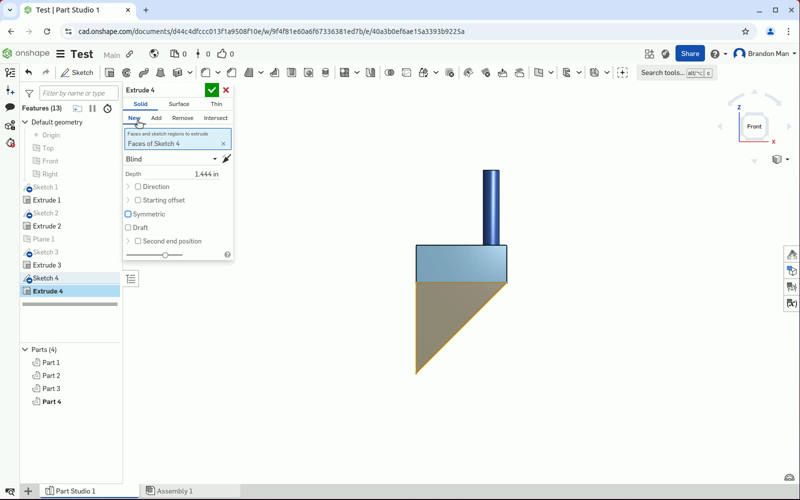
key(space)
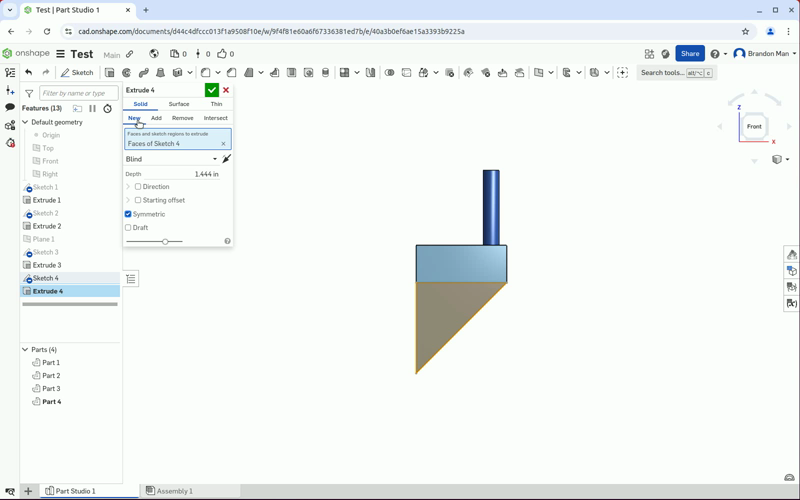
key(enter)
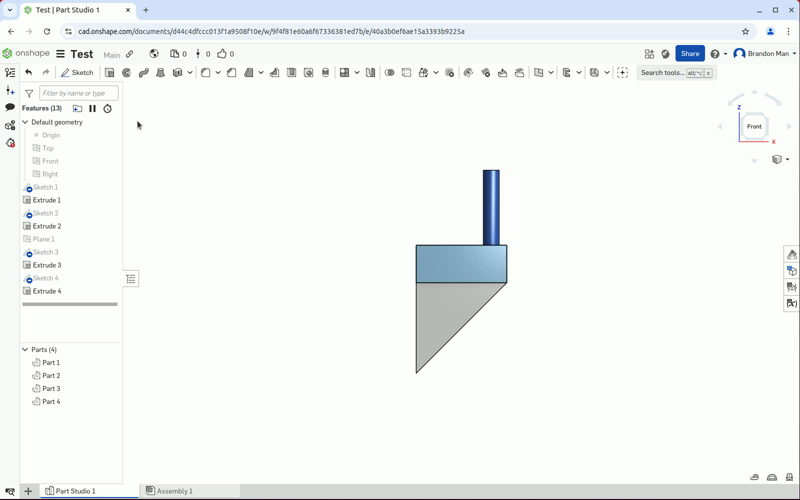
key(shift+h)
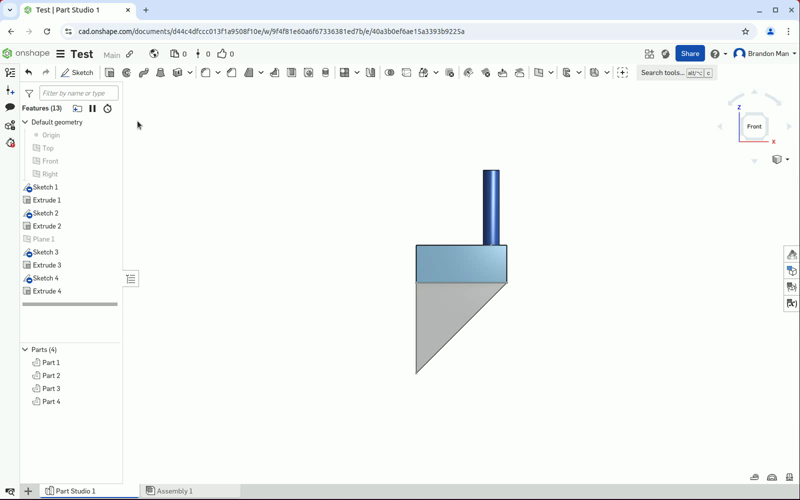
key(shift+h)
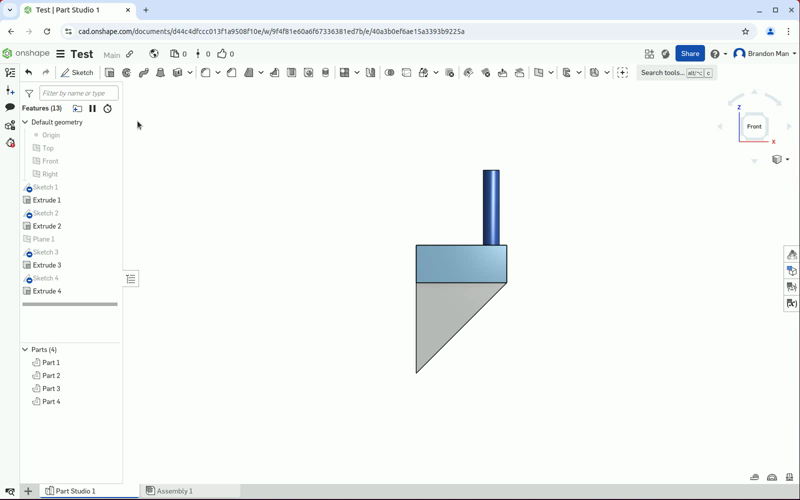
mouse_move(73, 189)
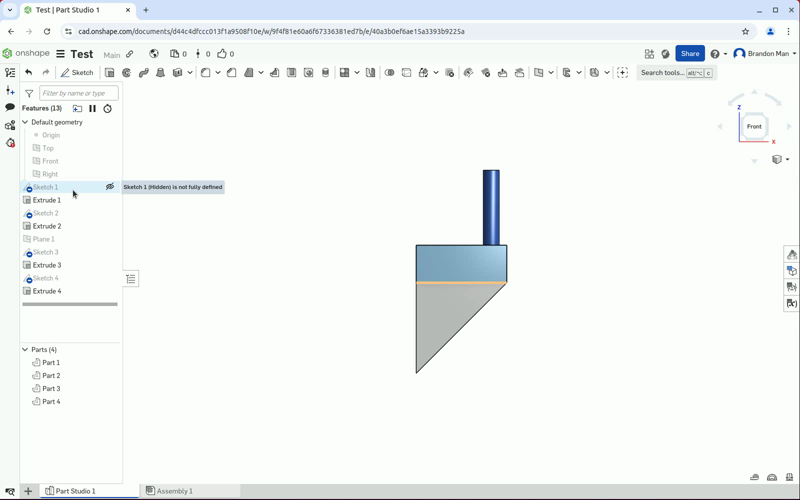
click(73, 189)
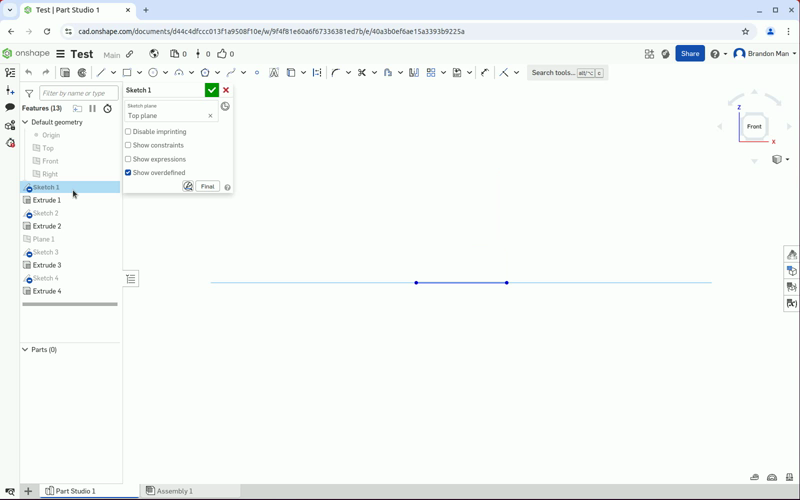
mouse_move(229, 92)
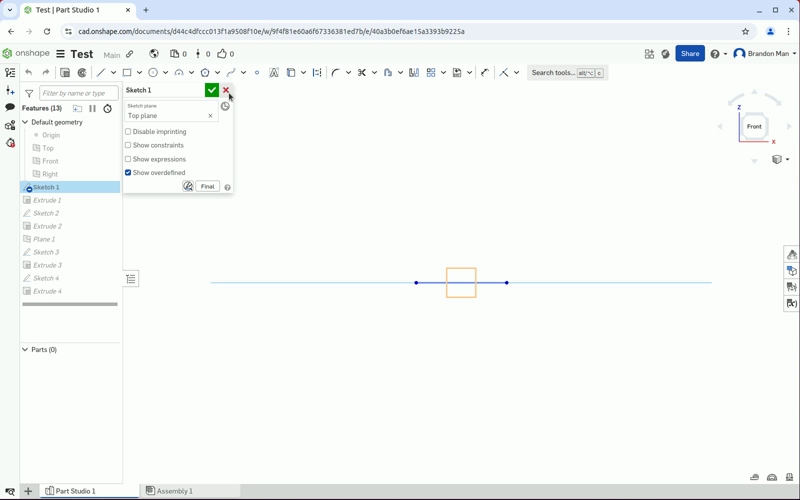
click(229, 92)
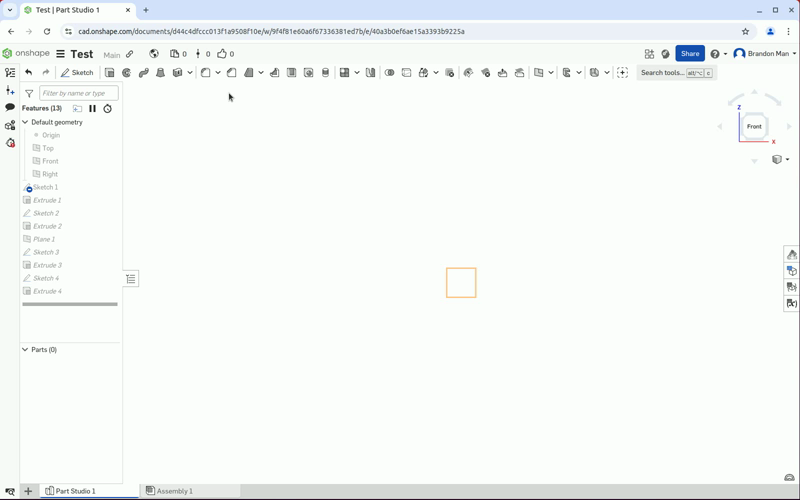
mouse_move(73, 352)
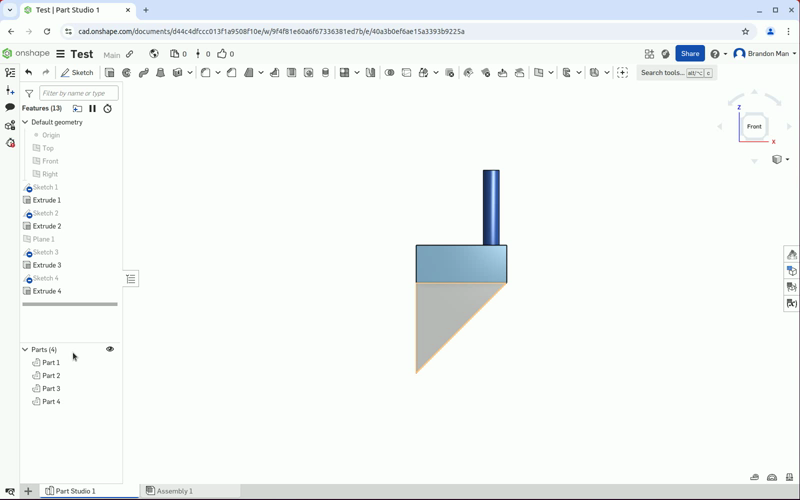
key(y)
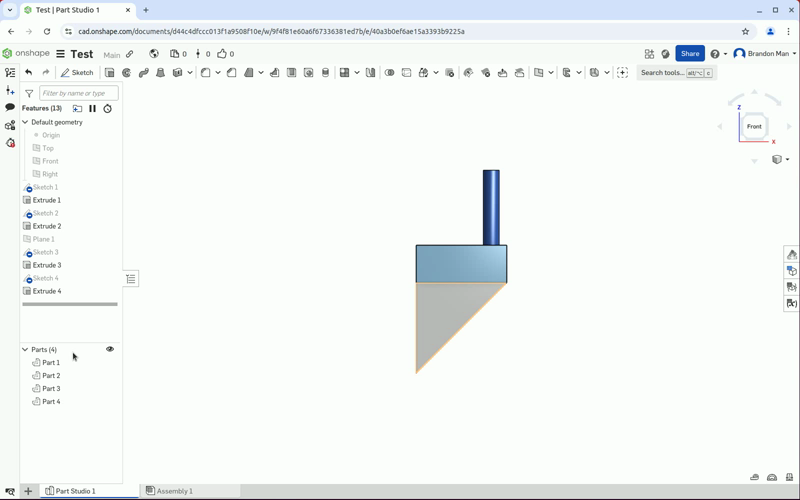
key(shift+p)
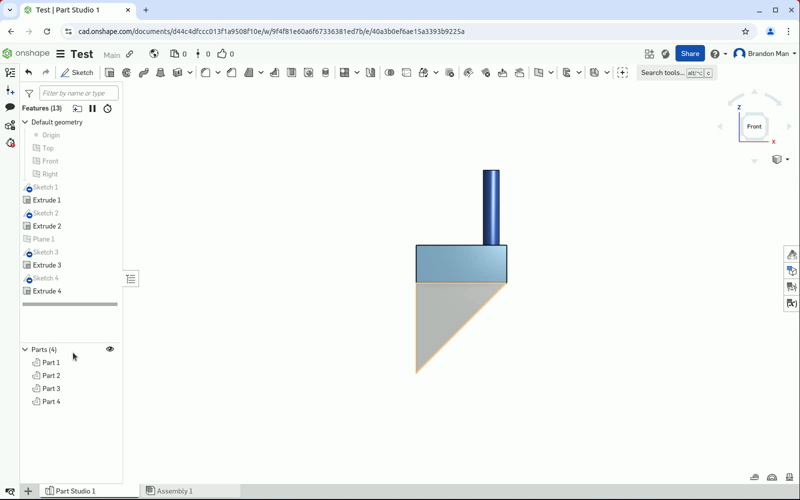
key(space)
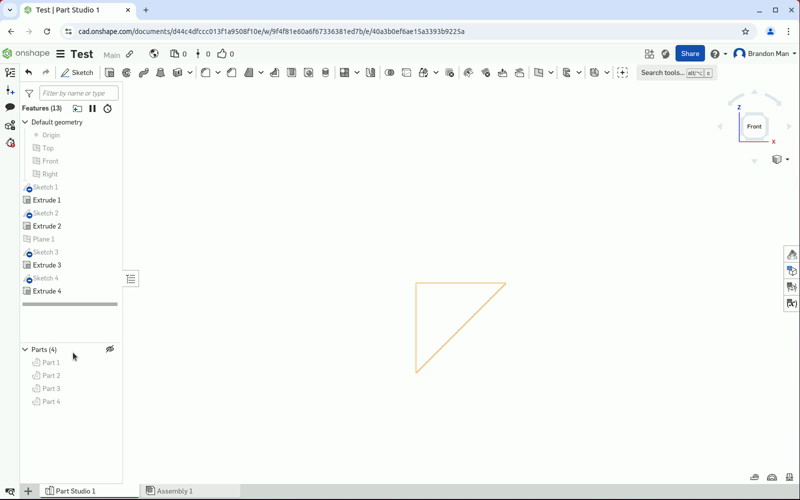
key_down(shift)
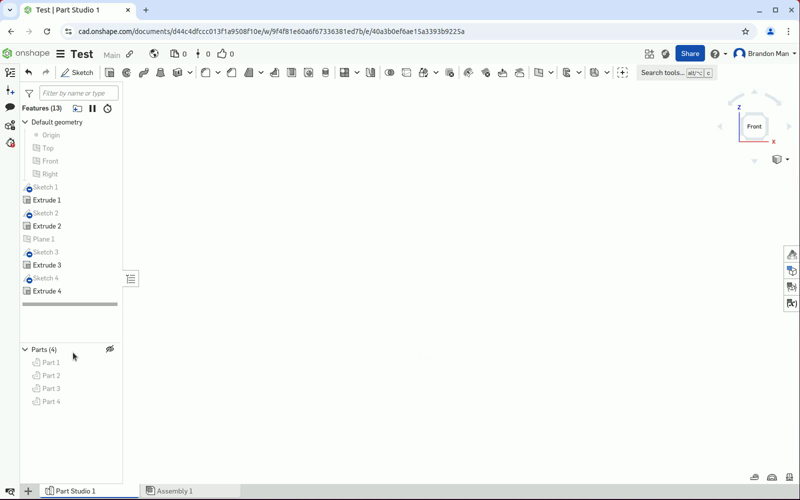
key(down)
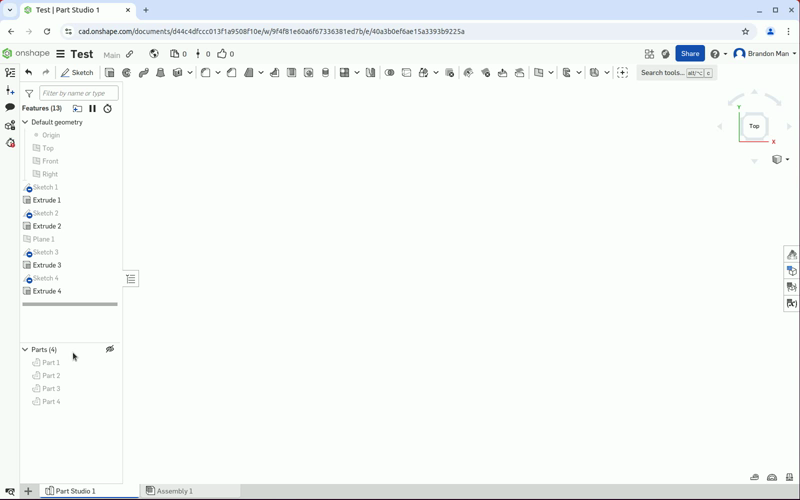
key_up(shift)
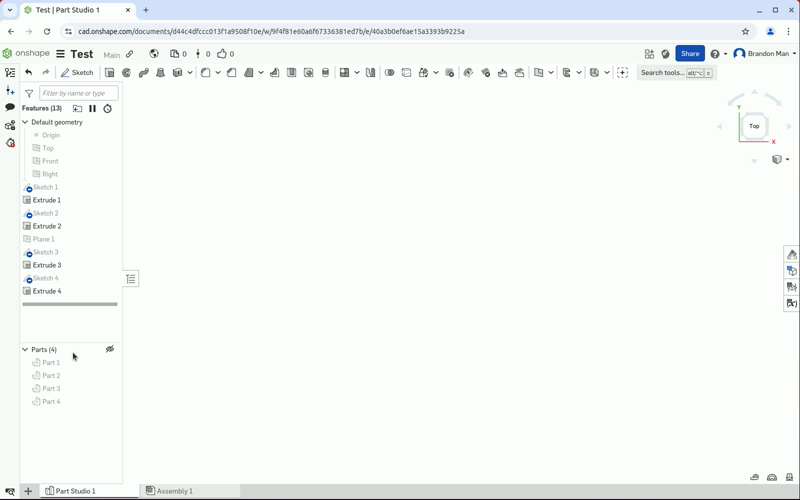
mouse_move(73, 352)
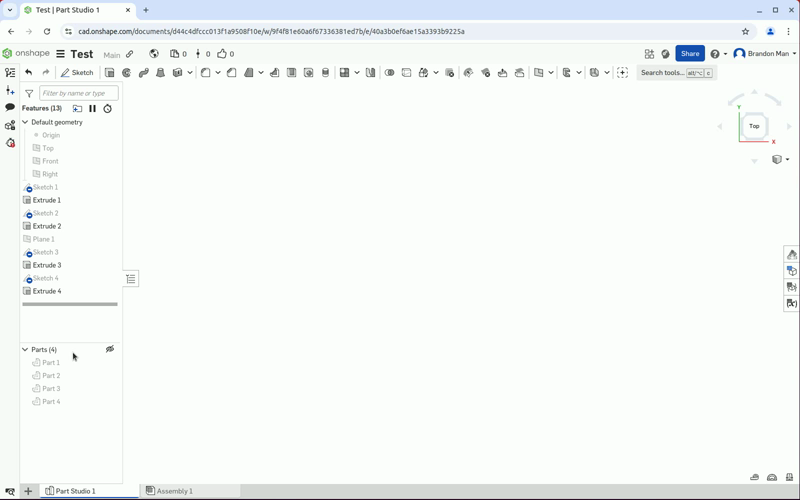
key(shift+y)
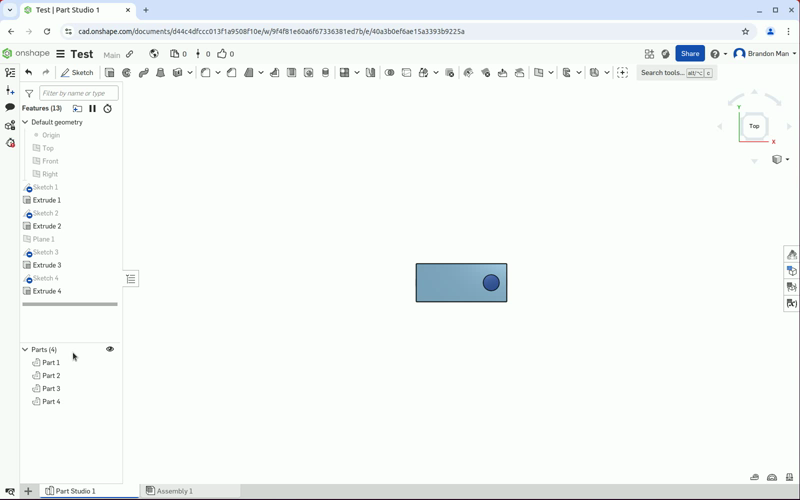
key(shift+s)
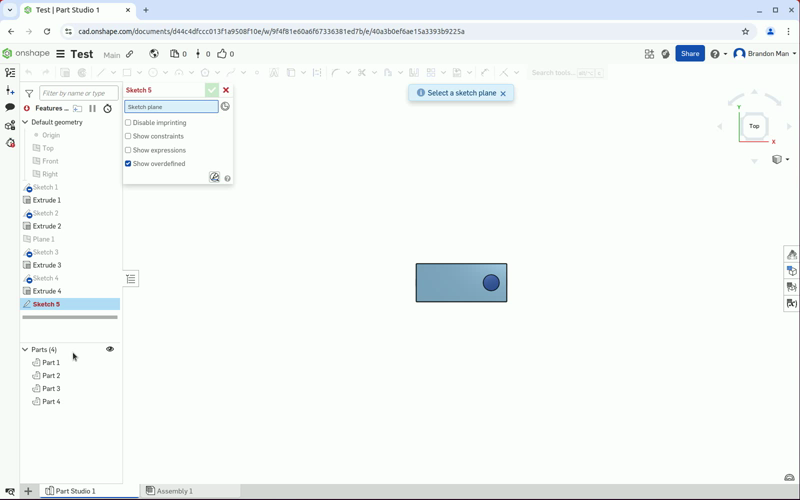
mouse_move(73, 241)
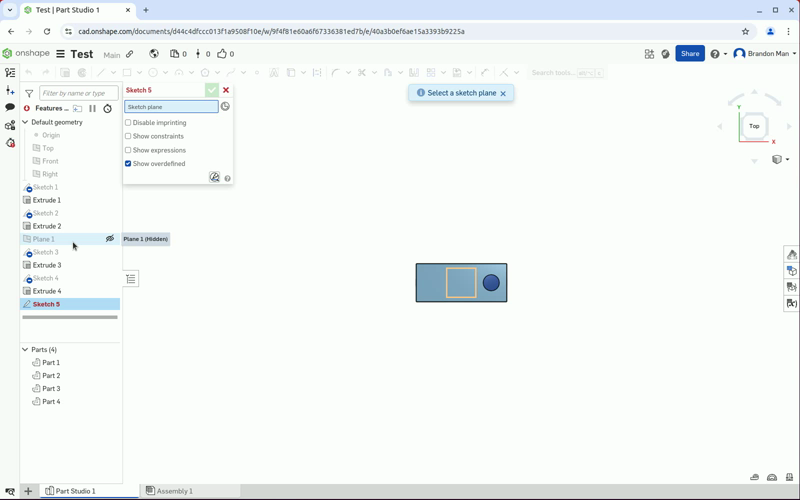
click(73, 241)
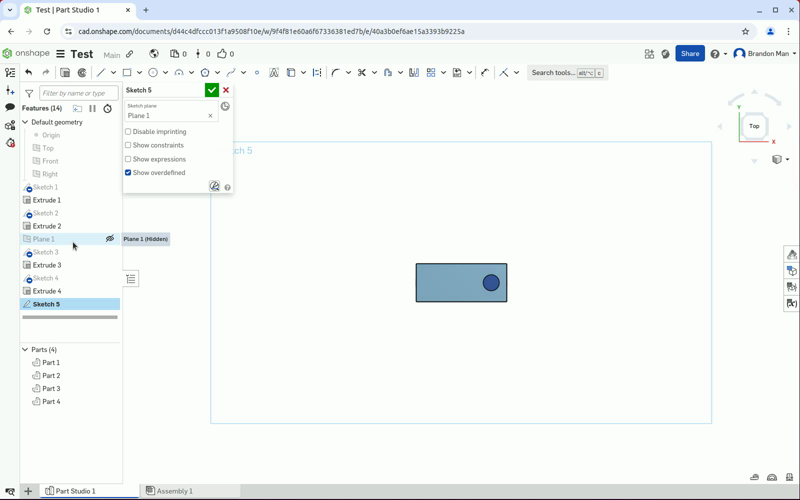
mouse_move(73, 352)
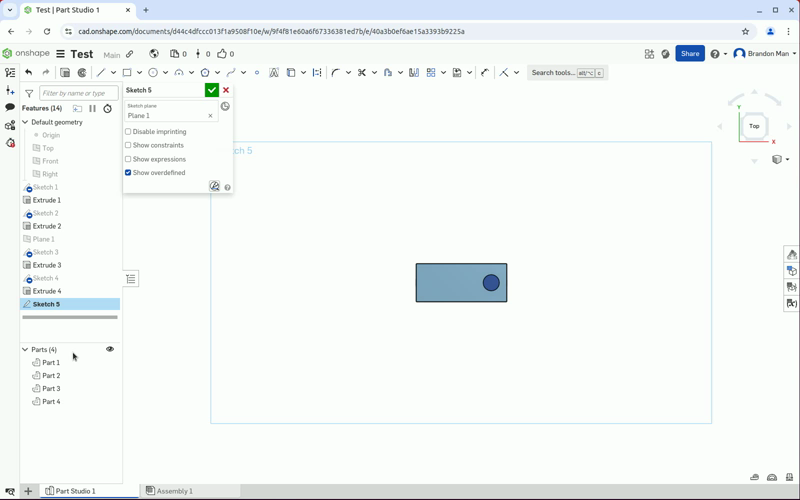
key(y)
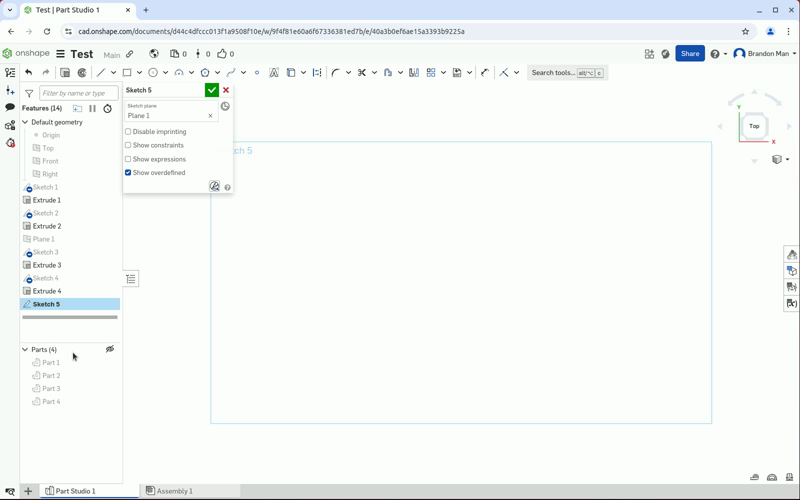
key(l)
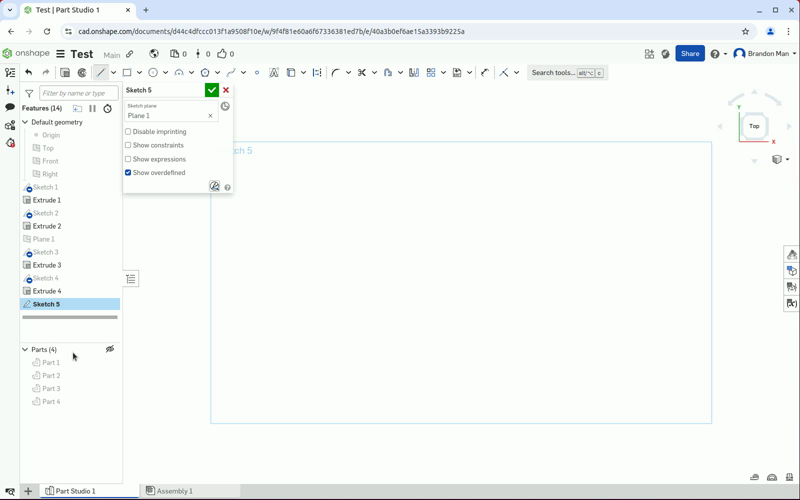
key_down(shift)
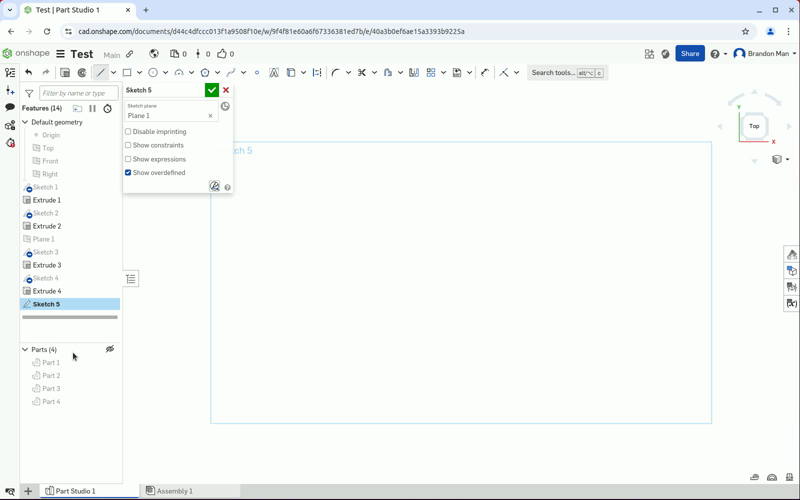
mouse_move(505, 294)
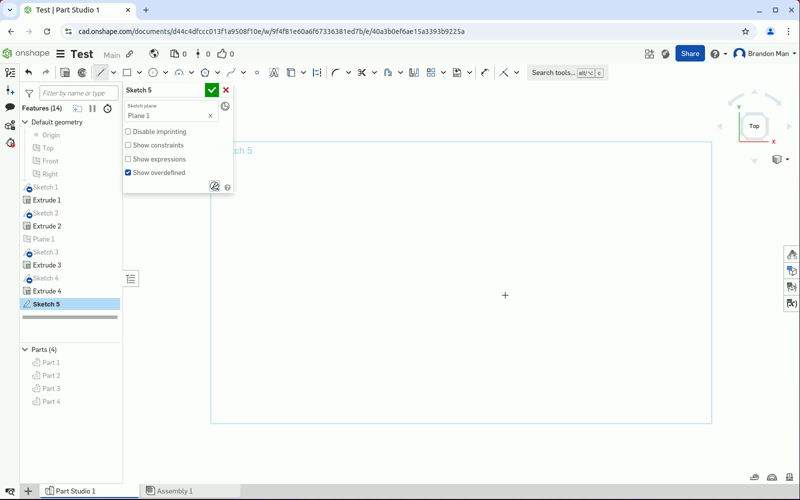
click(505, 294)
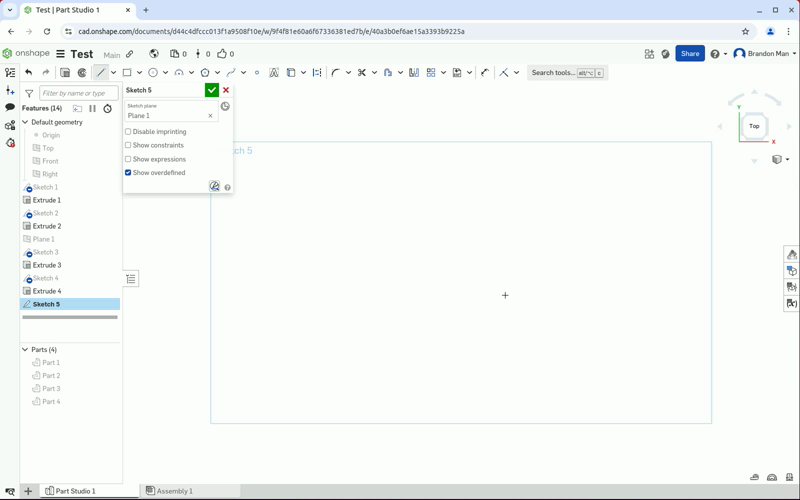
key_up(shift)
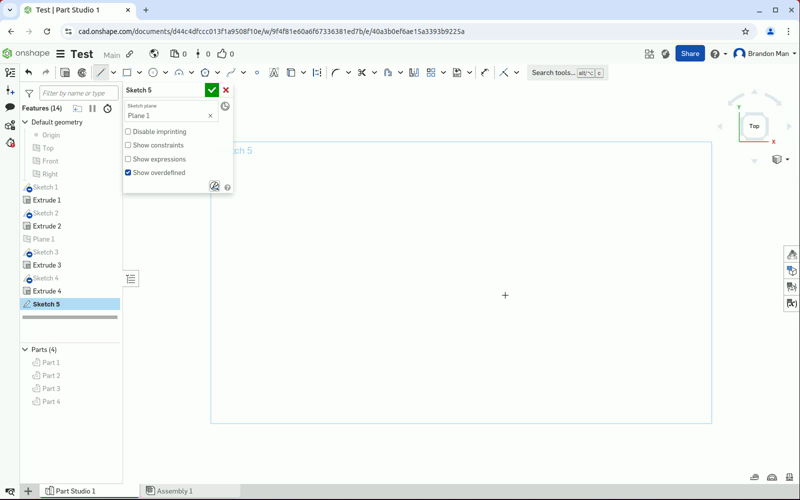
key_down(shift)
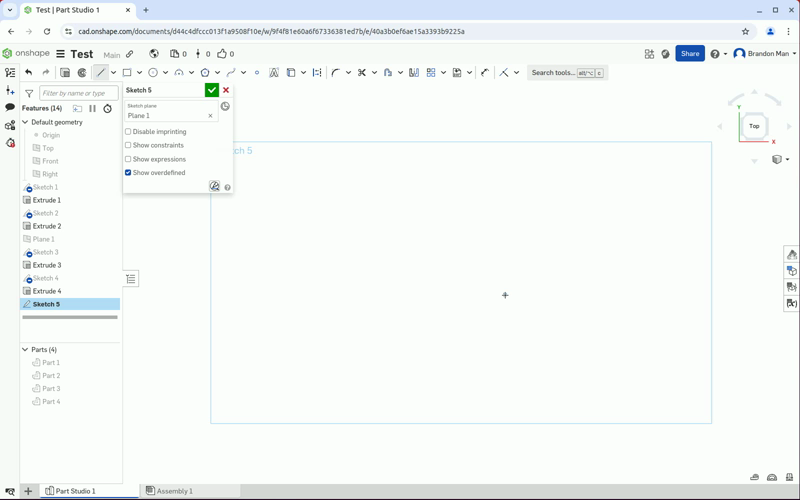
mouse_move(535, 294)
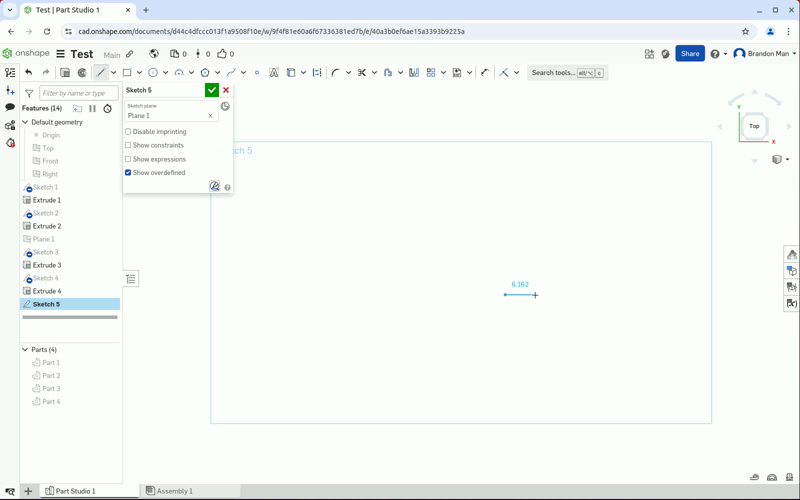
mouse_move(505, 271)
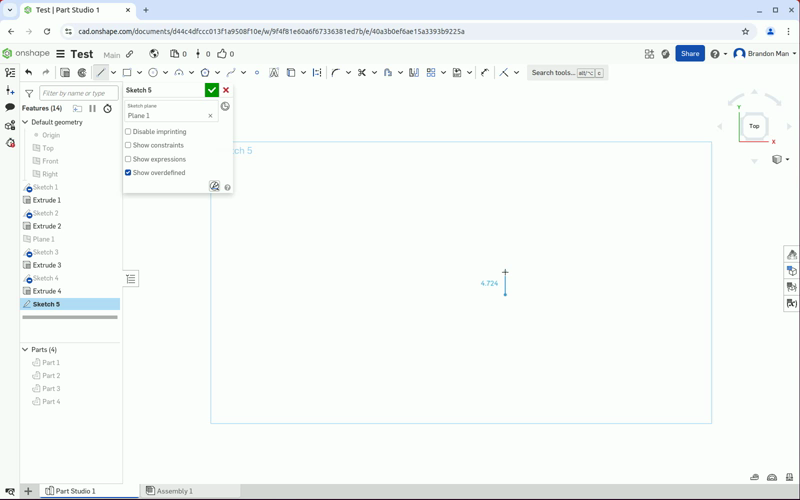
click(505, 271)
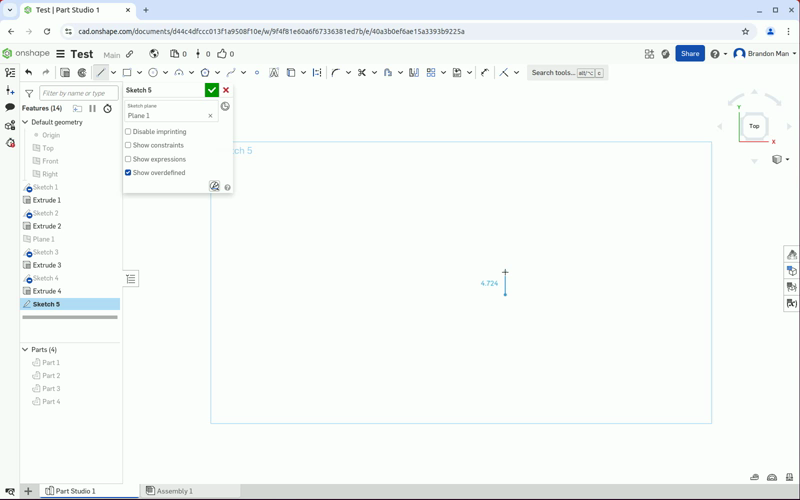
key_up(shift)
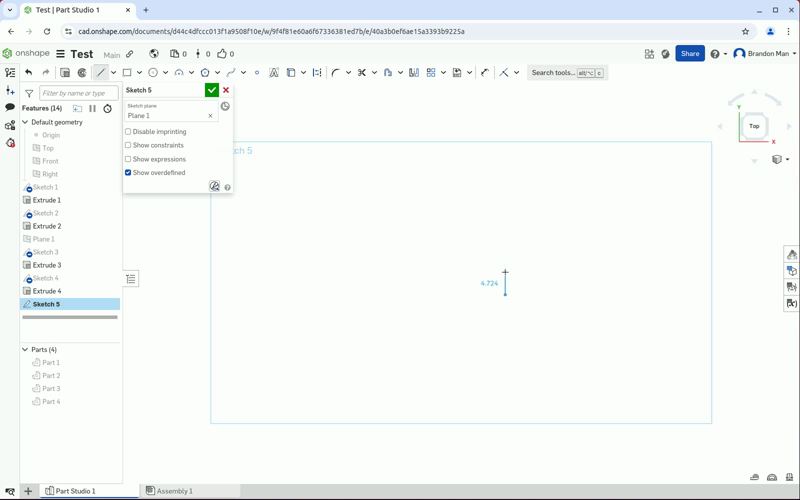
key(esc)
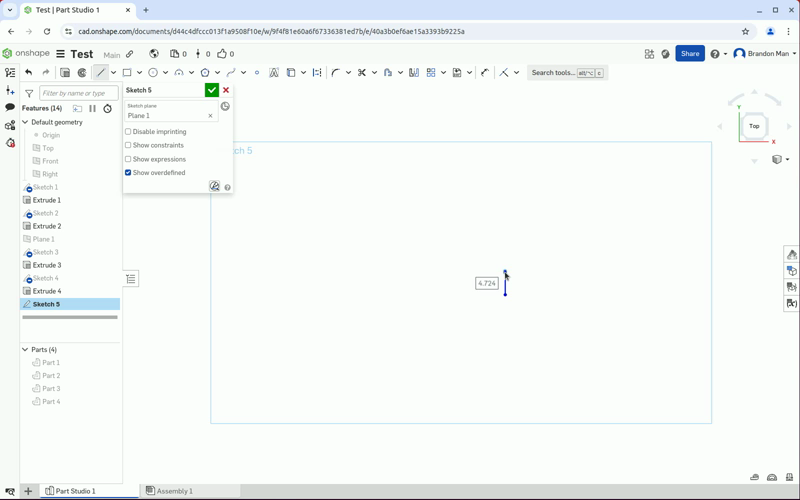
key(a)
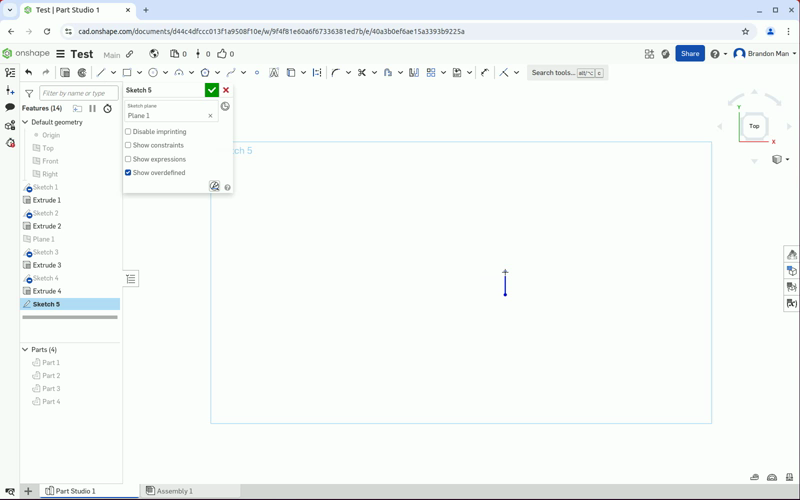
mouse_move(505, 271)
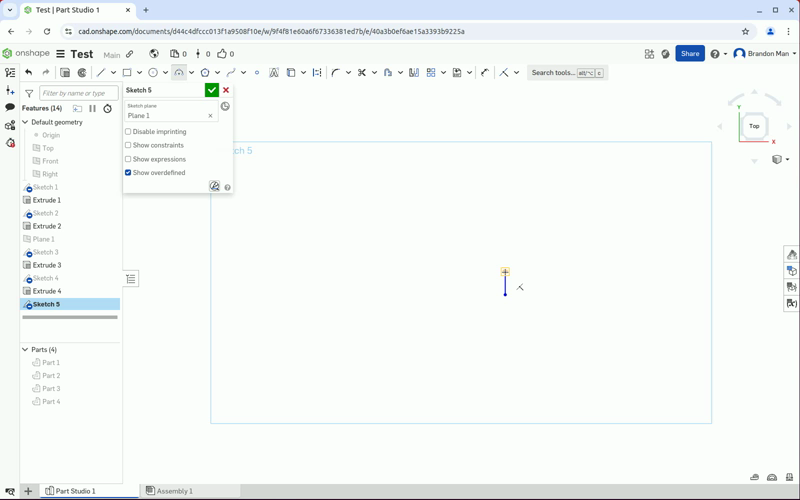
click(505, 271)
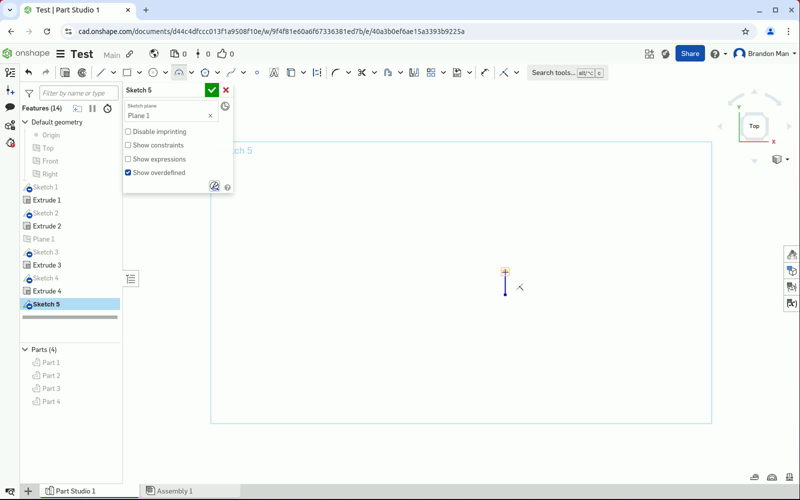
mouse_move(505, 294)
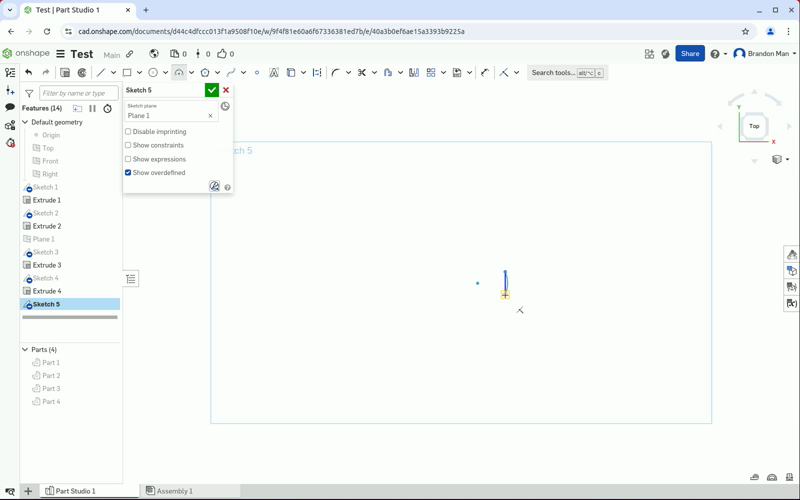
click(505, 294)
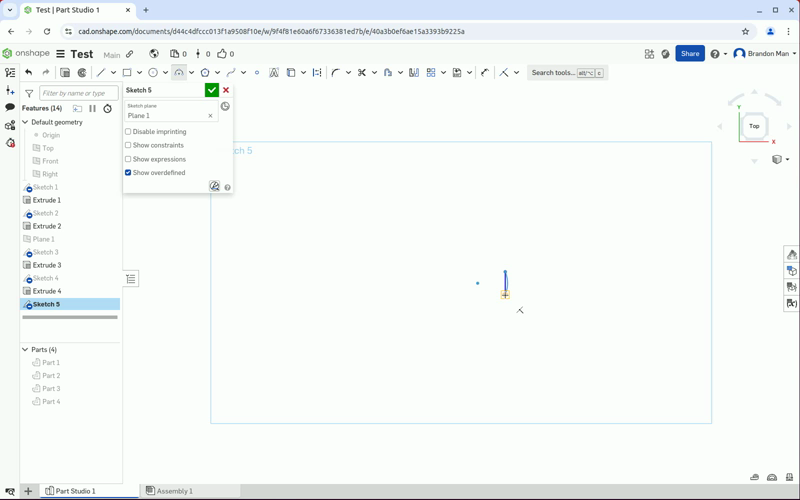
key_down(shift)
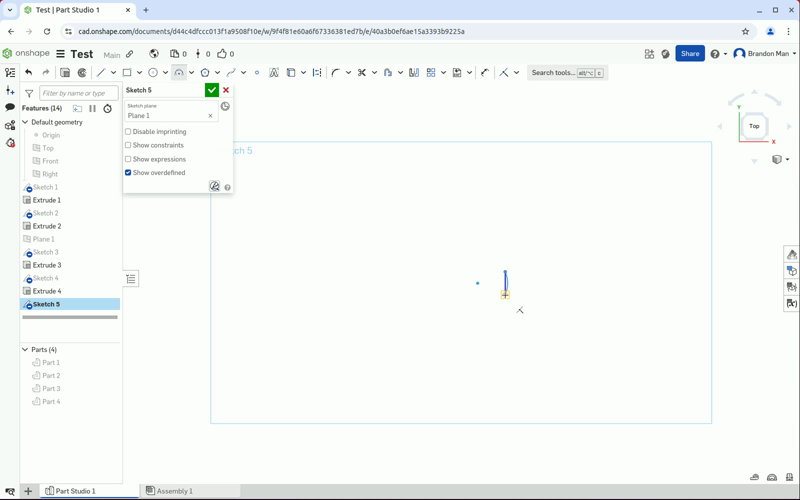
mouse_move(470, 283)
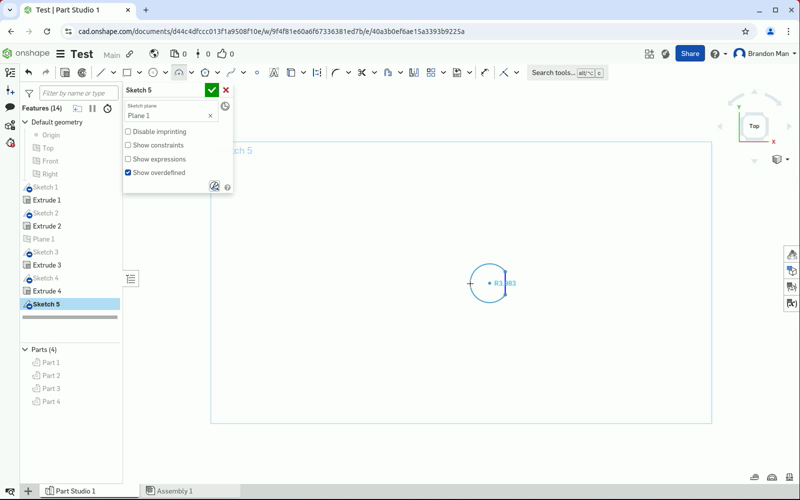
click(470, 283)
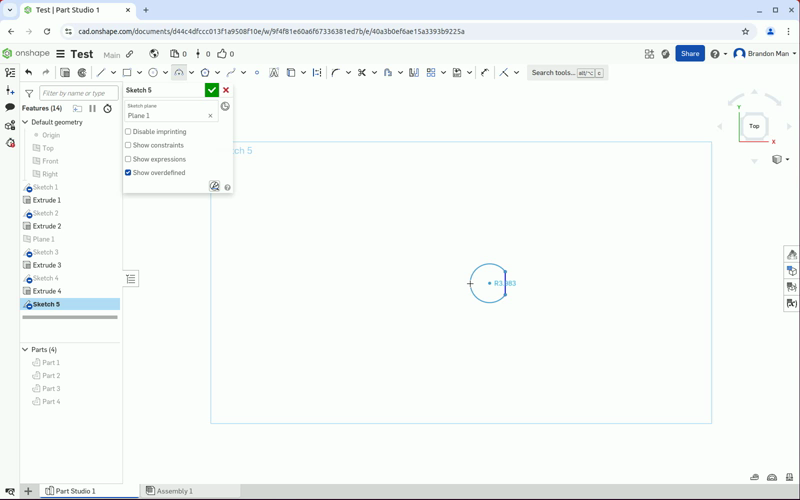
key_up(shift)
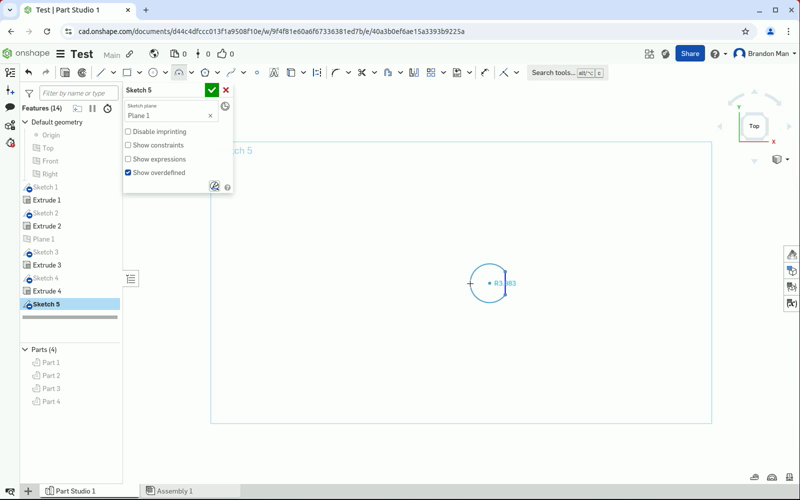
key(esc)
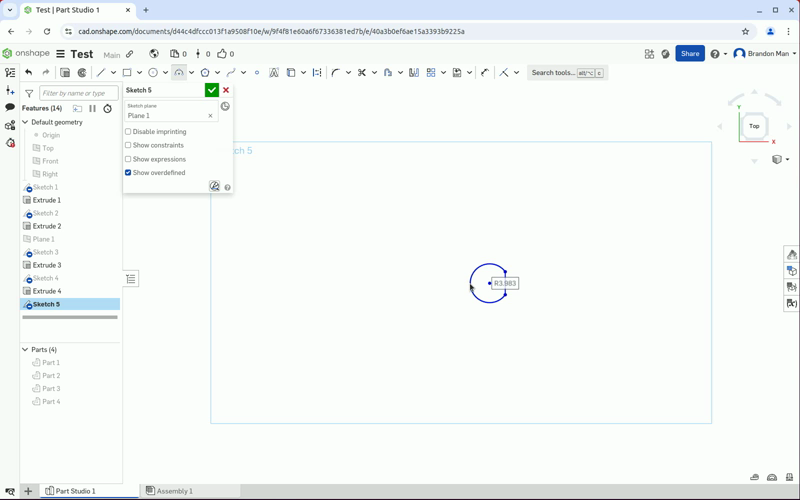
key(c)
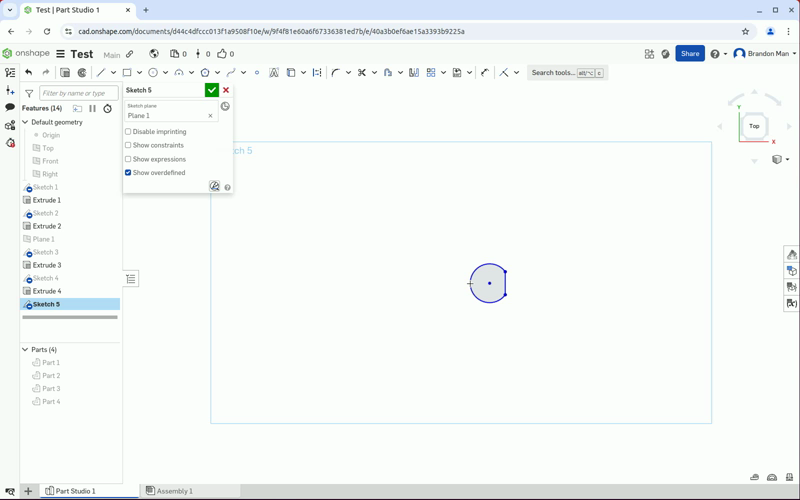
key_down(shift)
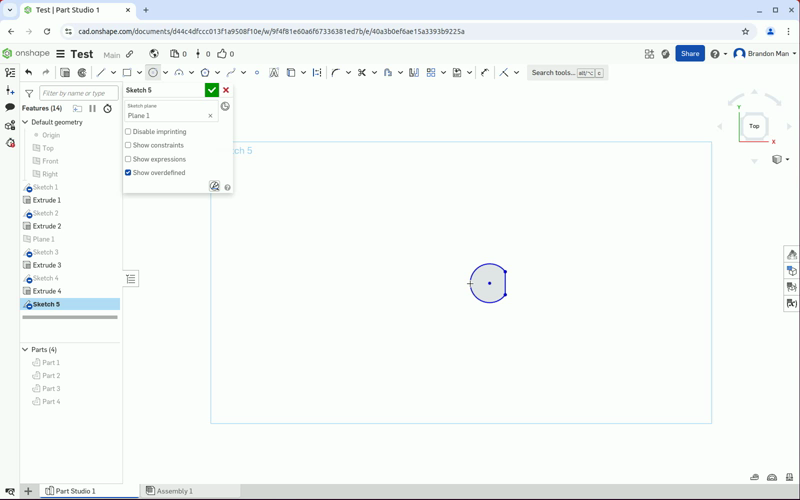
mouse_move(489, 282)
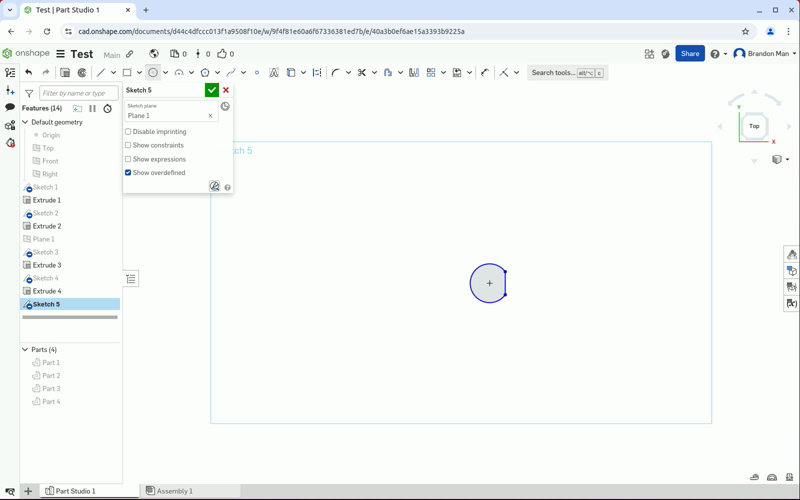
click(489, 282)
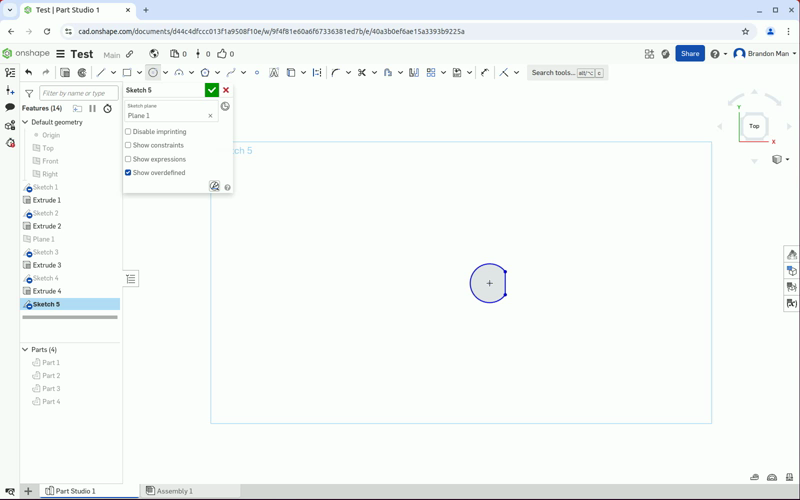
key_up(shift)
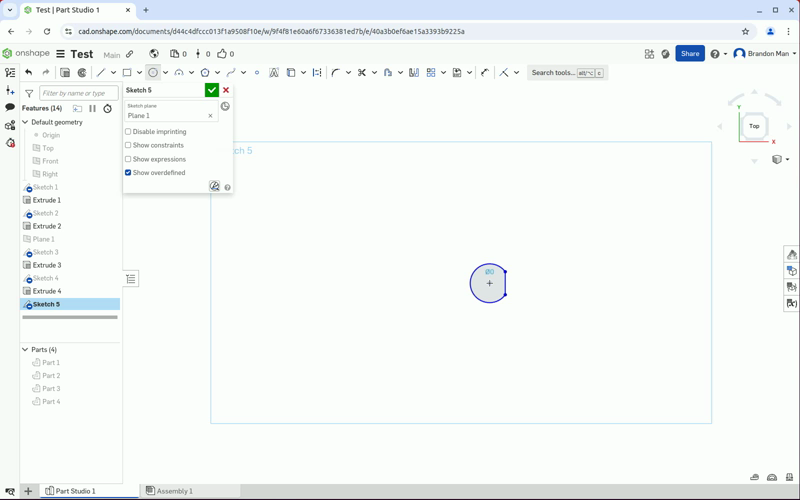
mouse_move(497, 282)
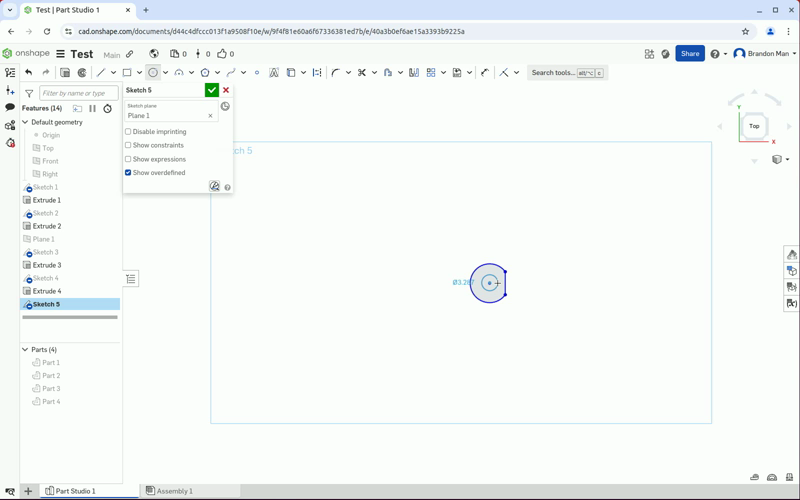
click(497, 282)
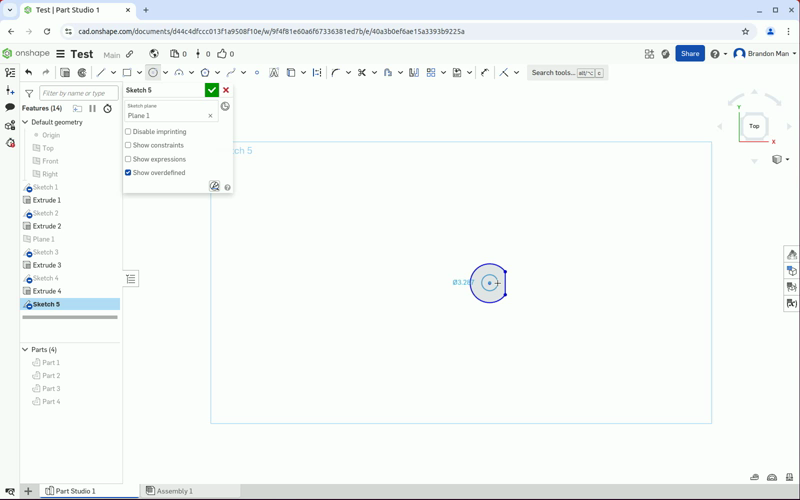
key(esc)
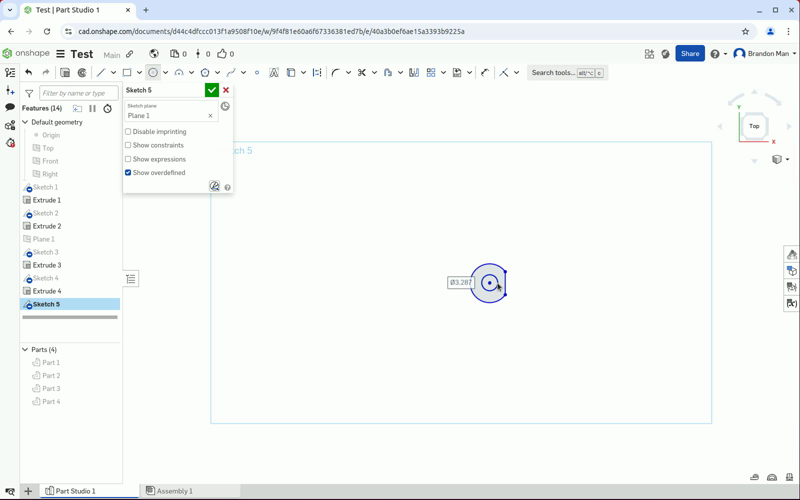
mouse_move(503, 279)
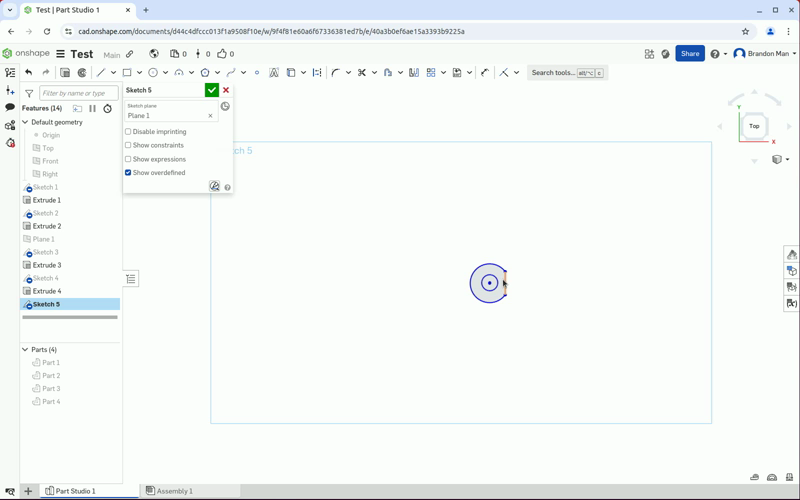
scroll(6)
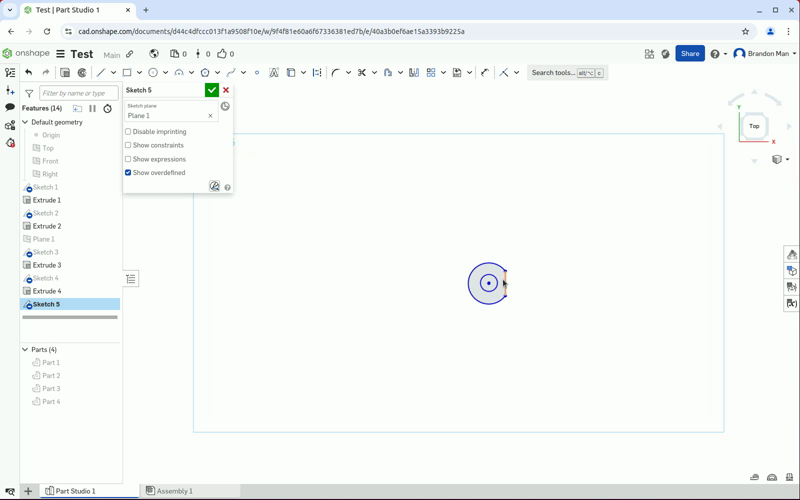
scroll(6)
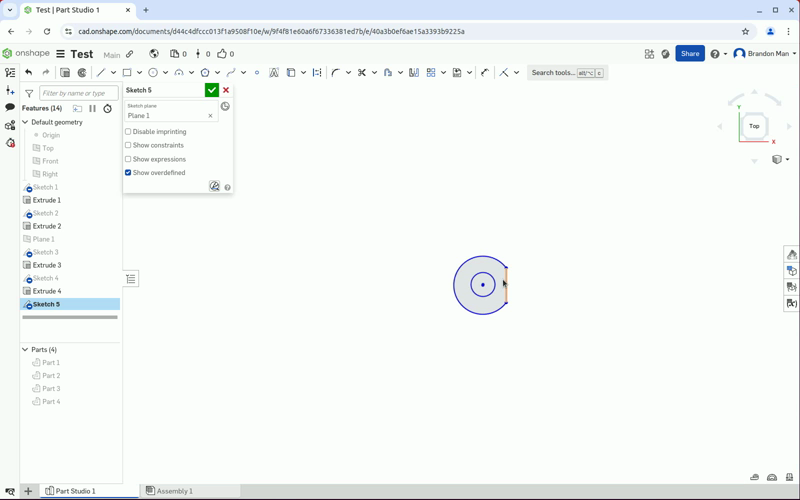
scroll(6)
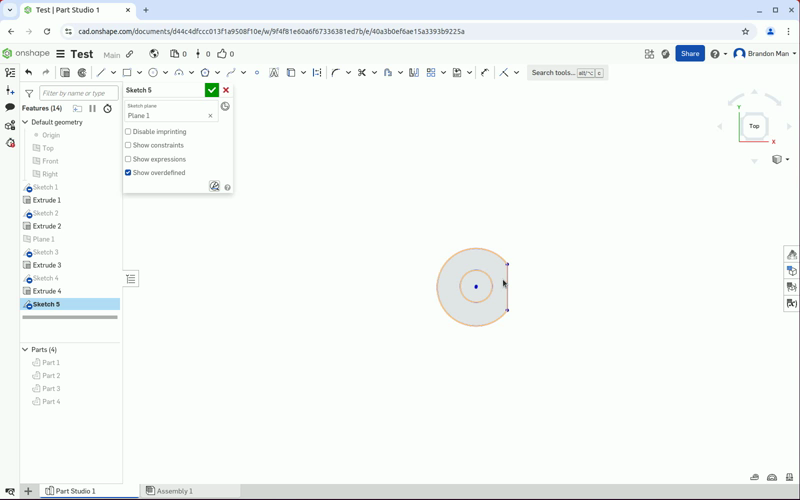
scroll(6)
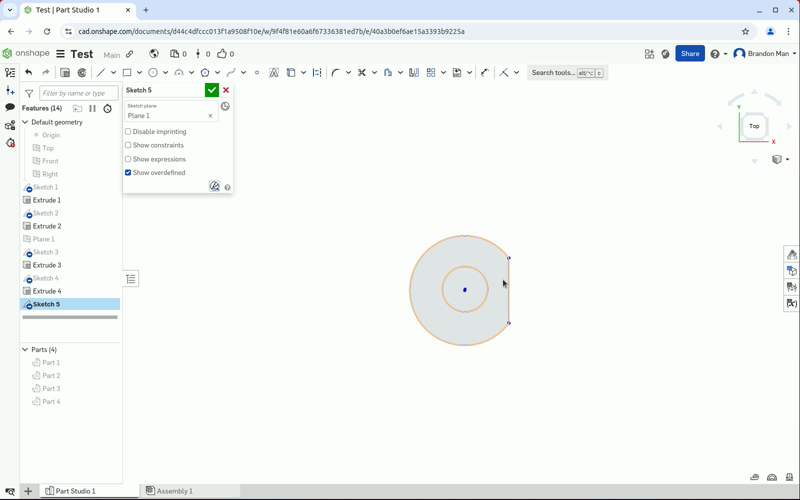
scroll(6)
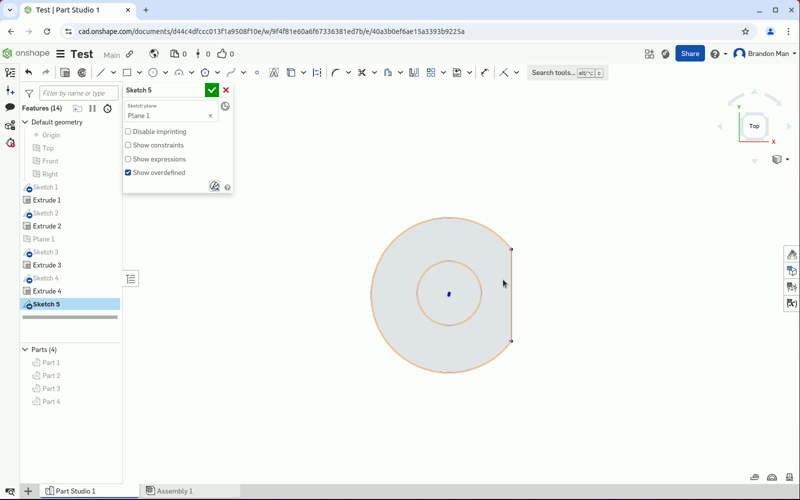
scroll(6)
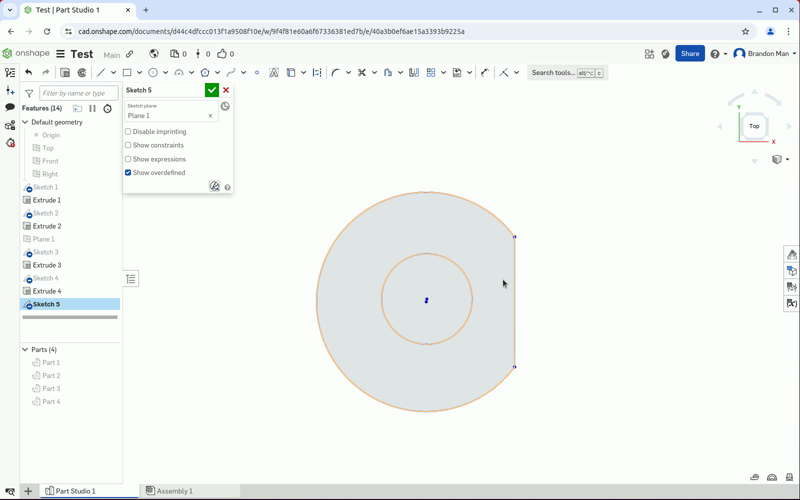
scroll(6)
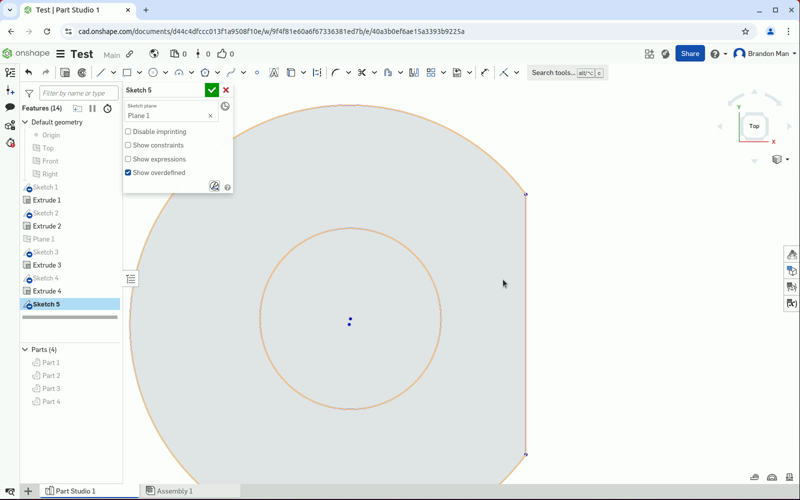
click(503, 279)
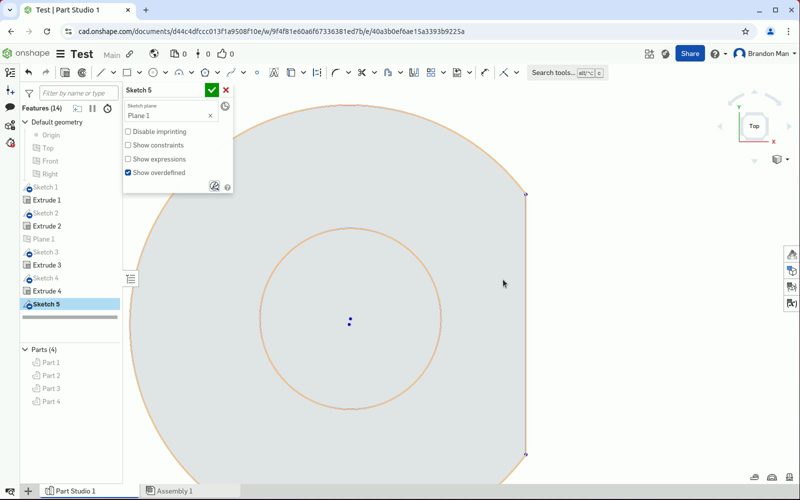
scroll(-6)
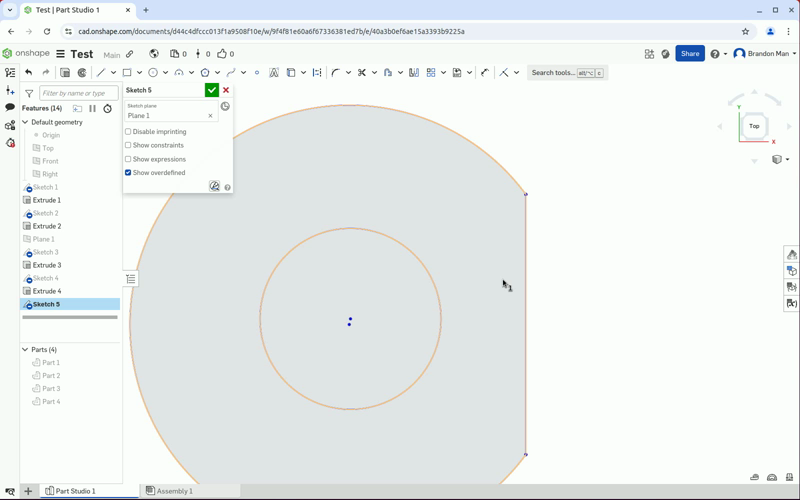
scroll(-6)
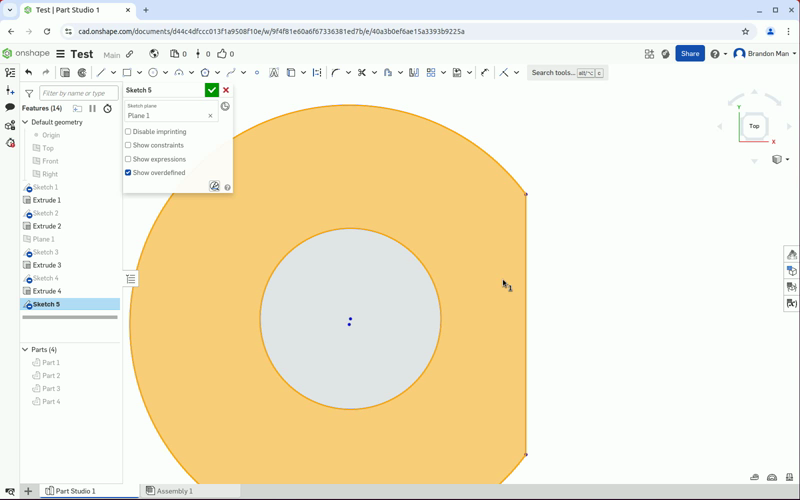
scroll(-6)
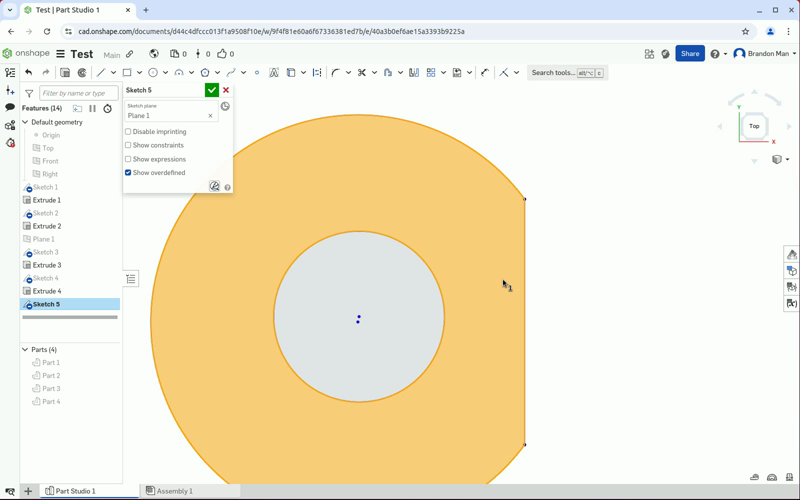
scroll(-6)
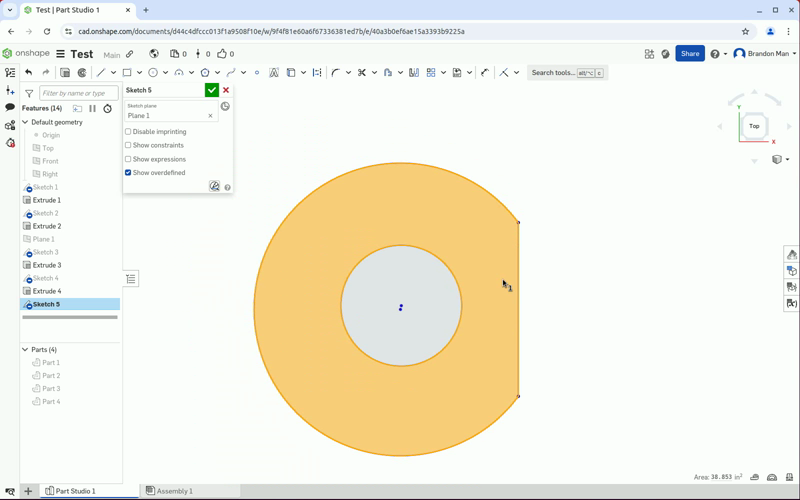
scroll(-6)
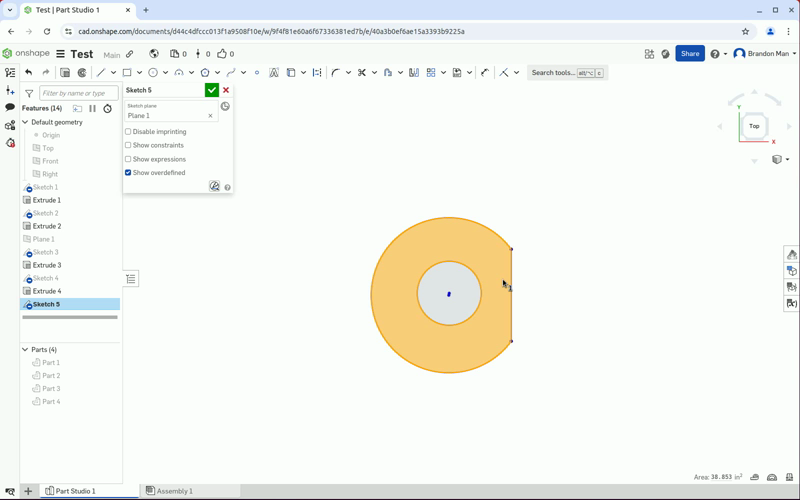
scroll(-6)
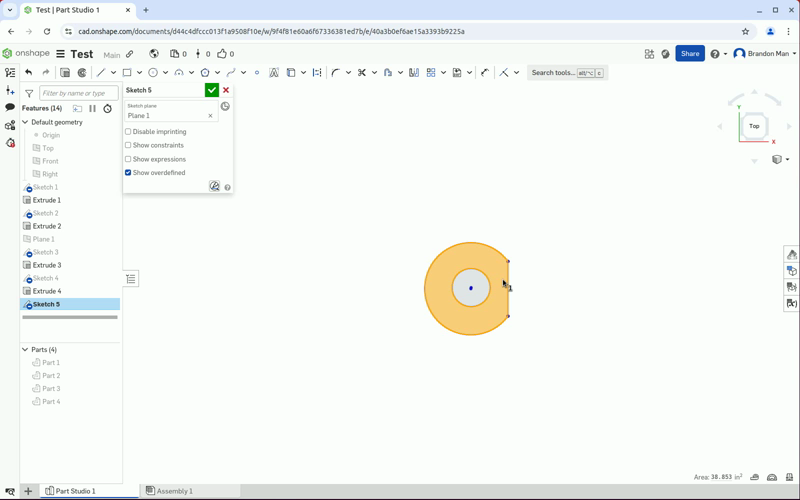
scroll(-6)
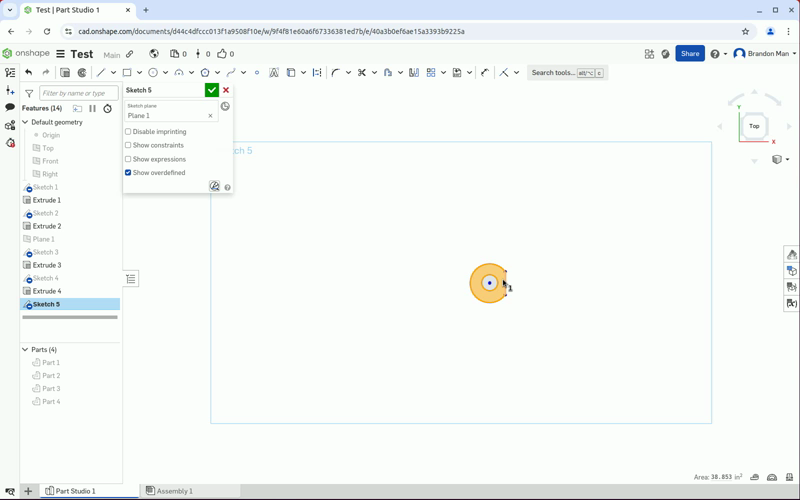
mouse_move(73, 352)
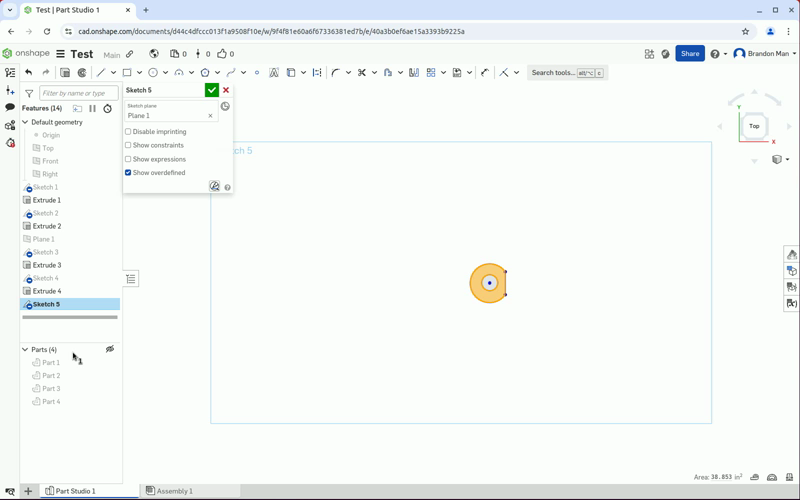
key(shift+y)
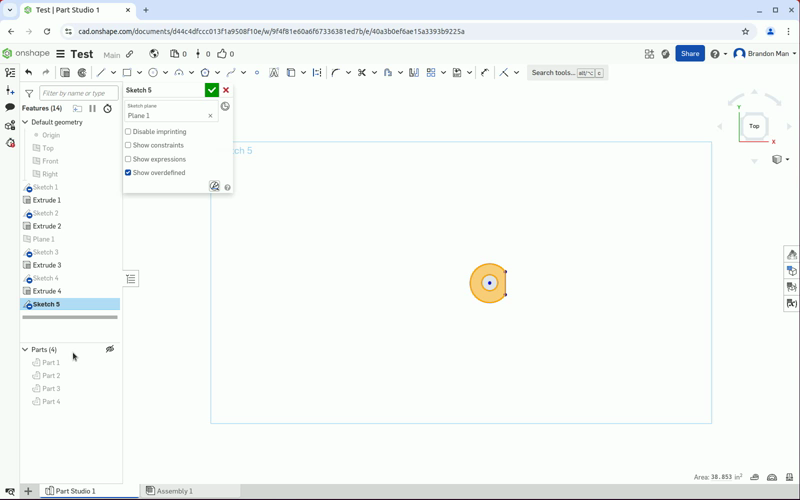
key(shift+e)
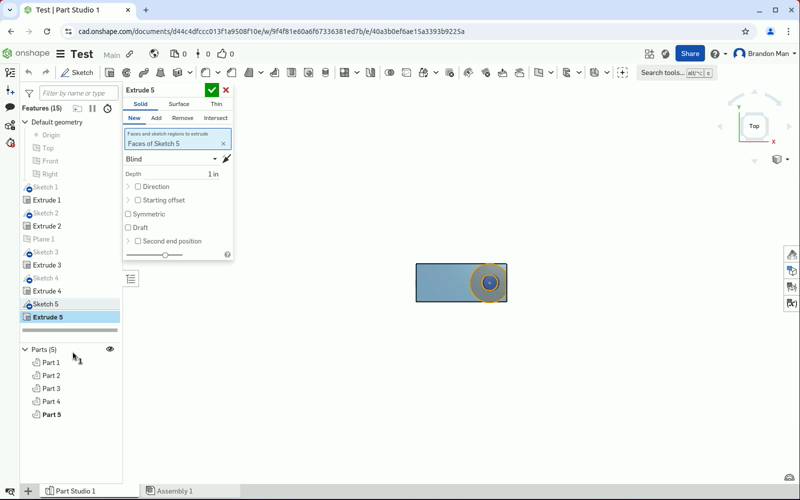
mouse_move(143, 106)
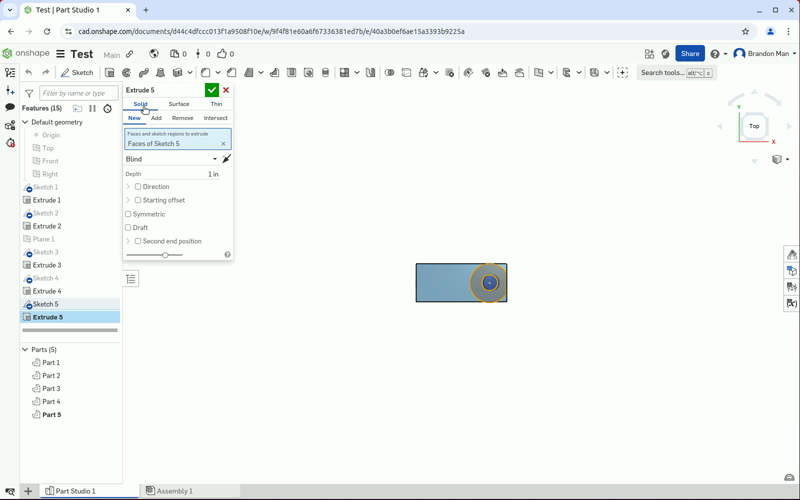
click(143, 106)
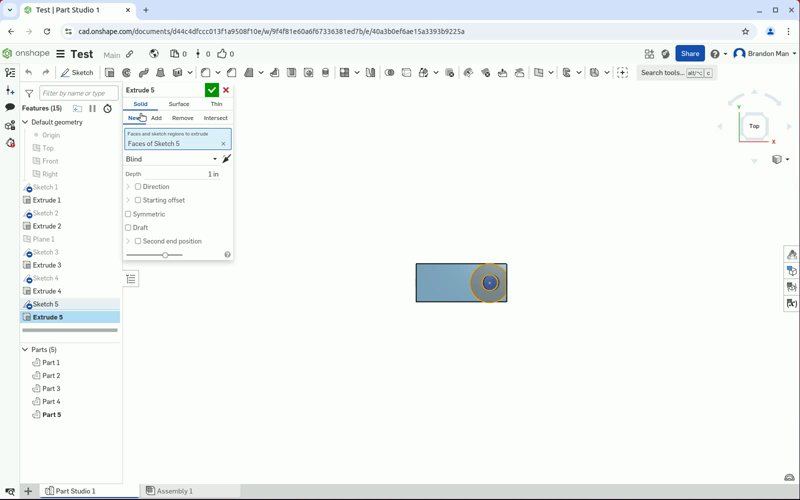
mouse_move(137, 120)
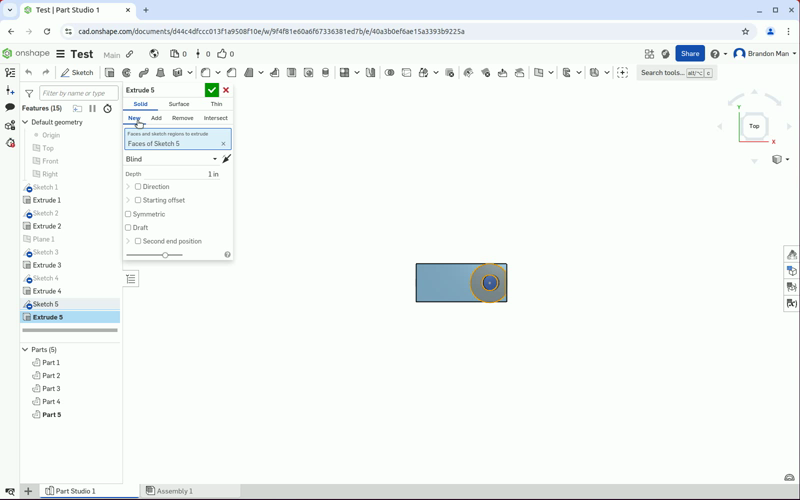
click(137, 120)
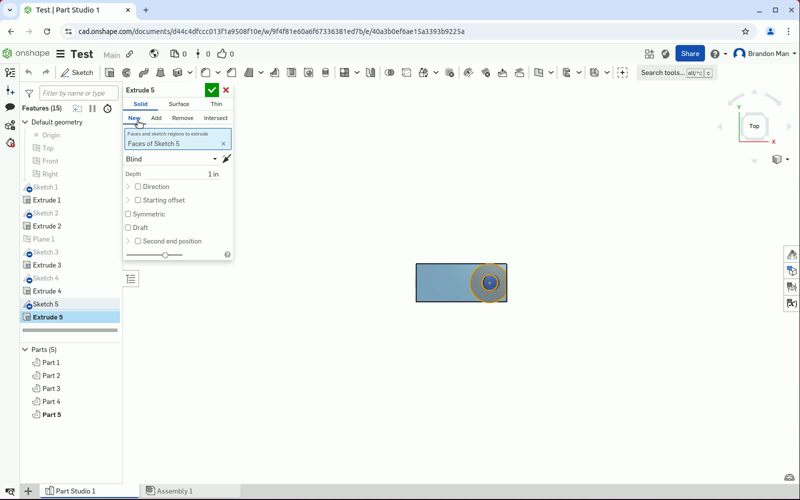
key(tab, 4)
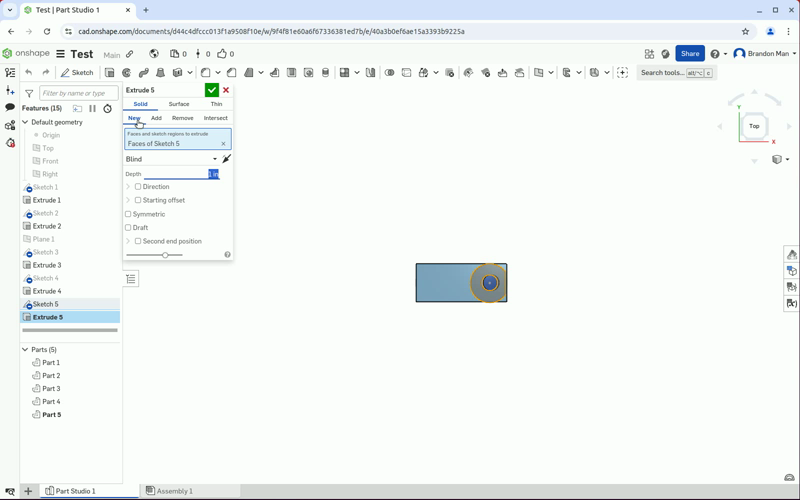
text(0.481)
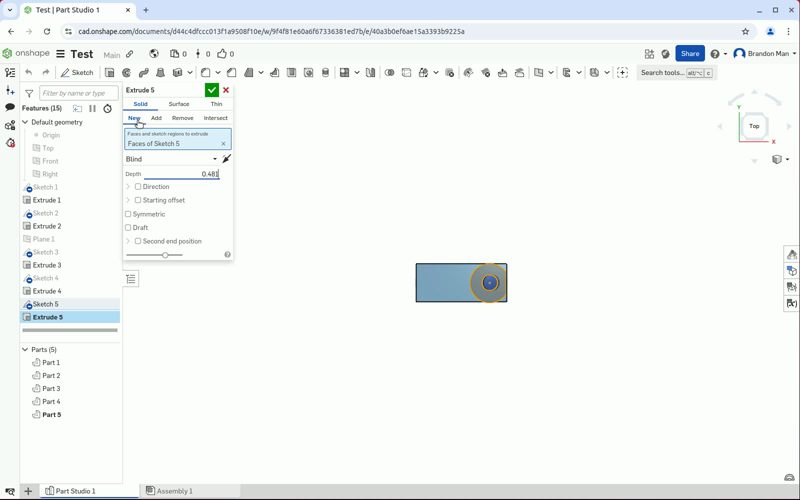
key(enter)
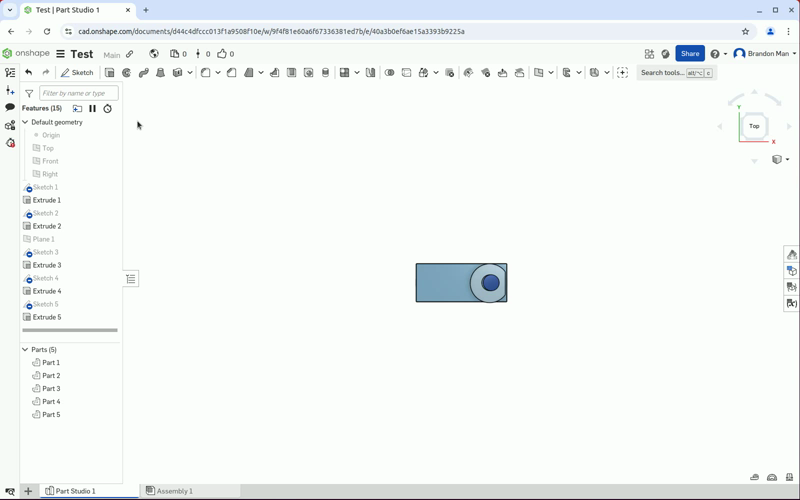
key(shift+h)
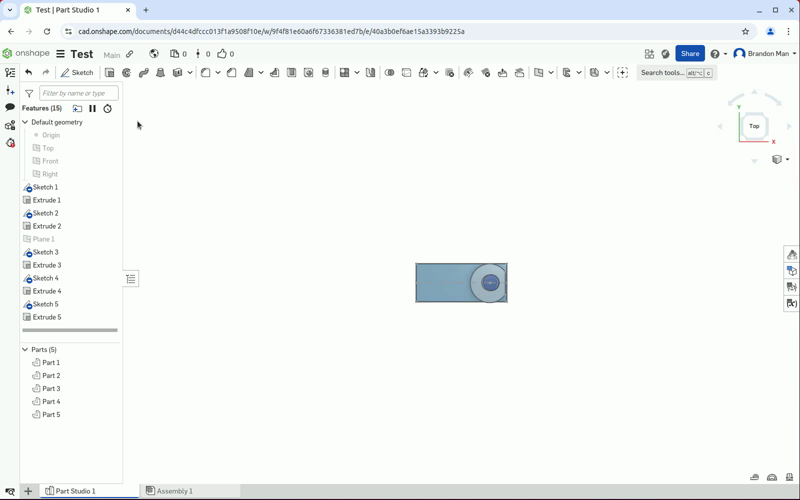
key(shift+h)
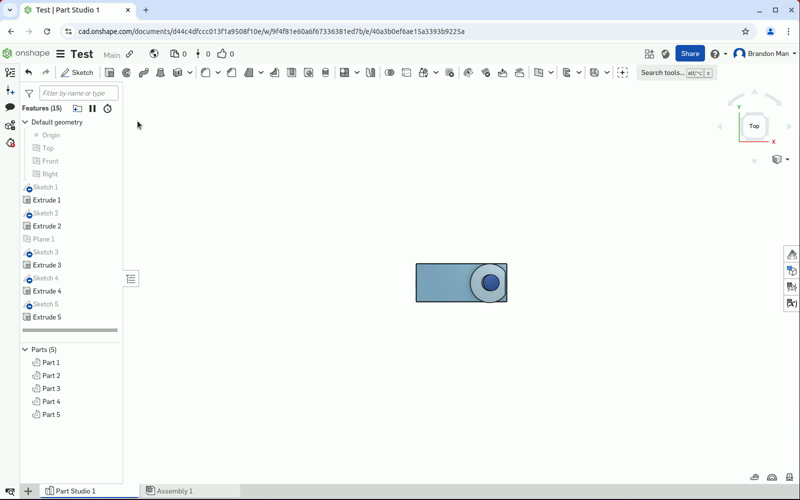
mouse_move(73, 189)
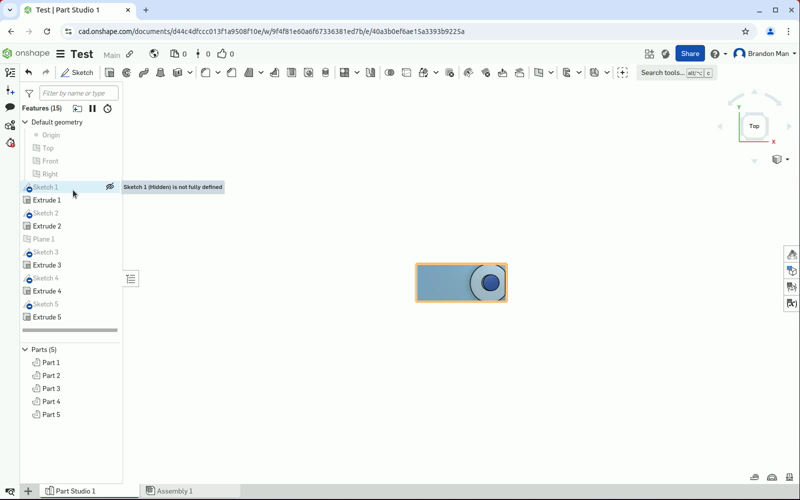
click(73, 189)
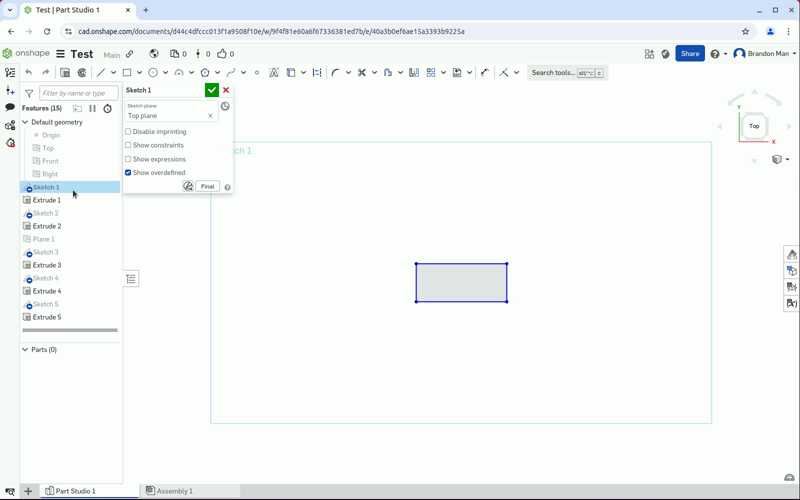
mouse_move(229, 92)
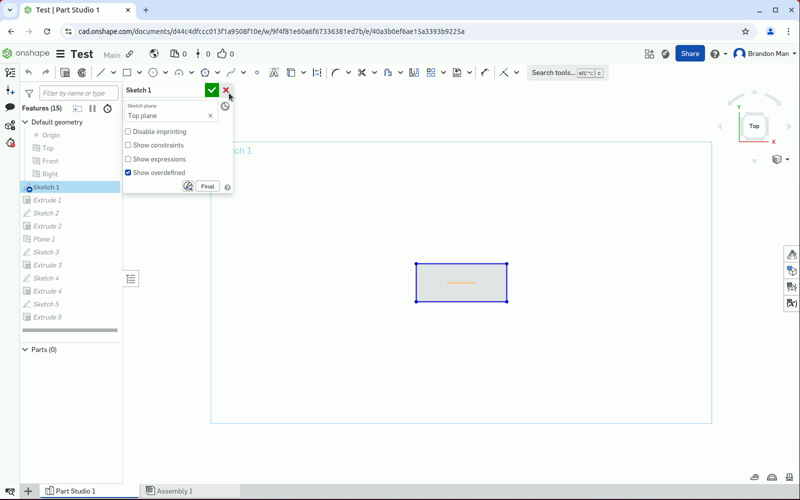
click(229, 92)
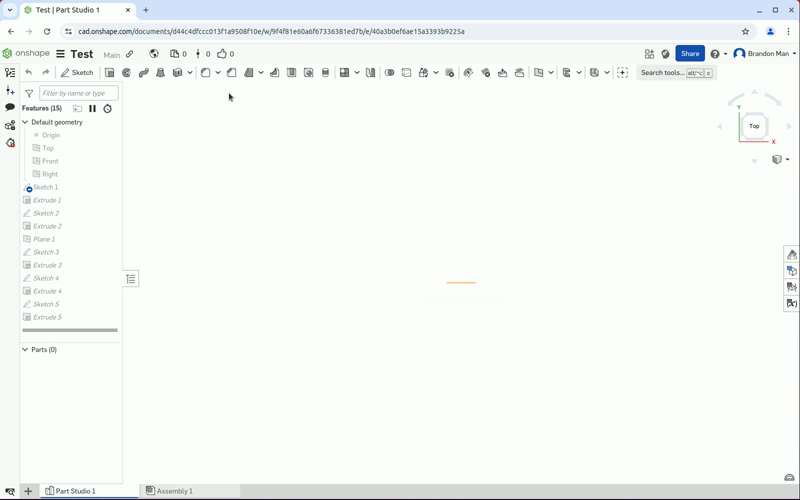
key(shift+s)
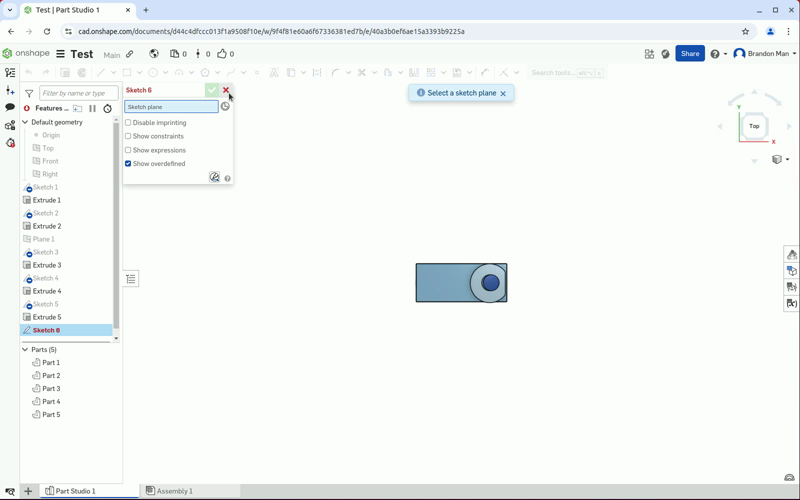
mouse_move(69, 241)
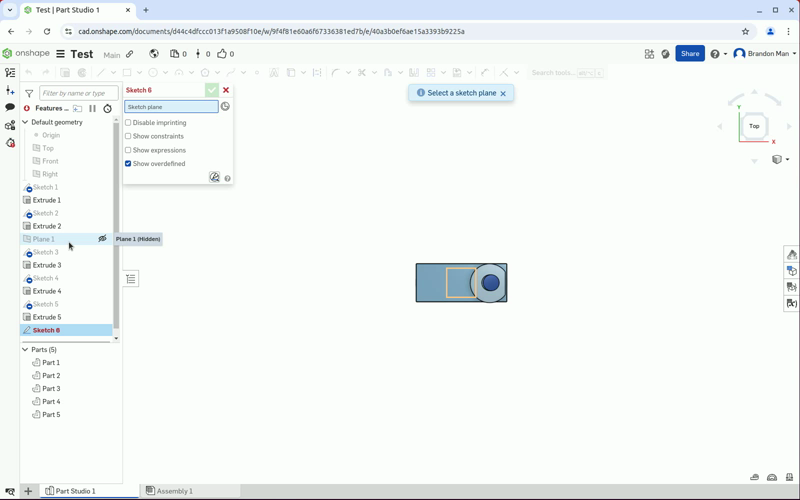
click(69, 241)
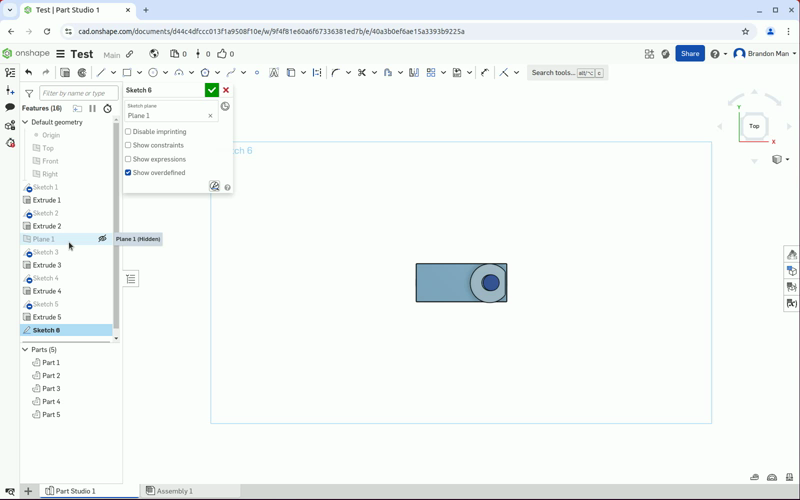
mouse_move(73, 352)
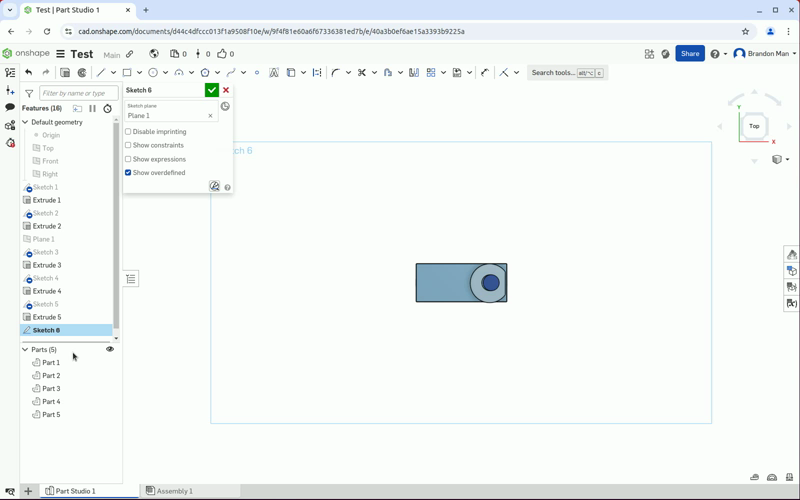
key(y)
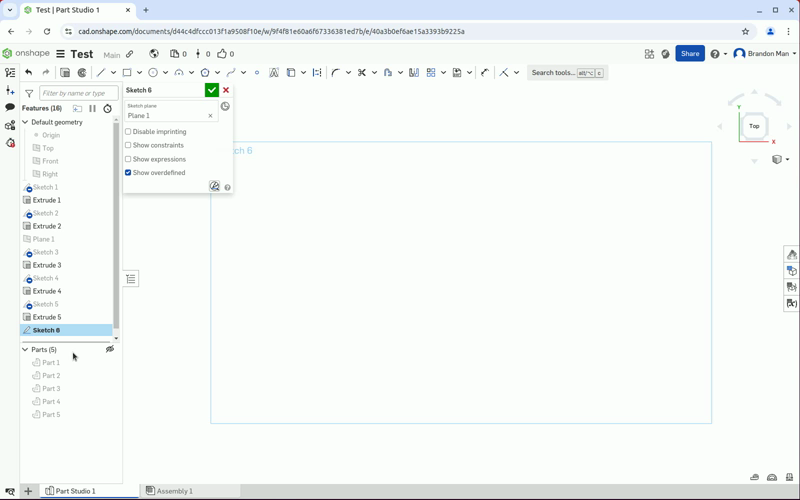
key(a)
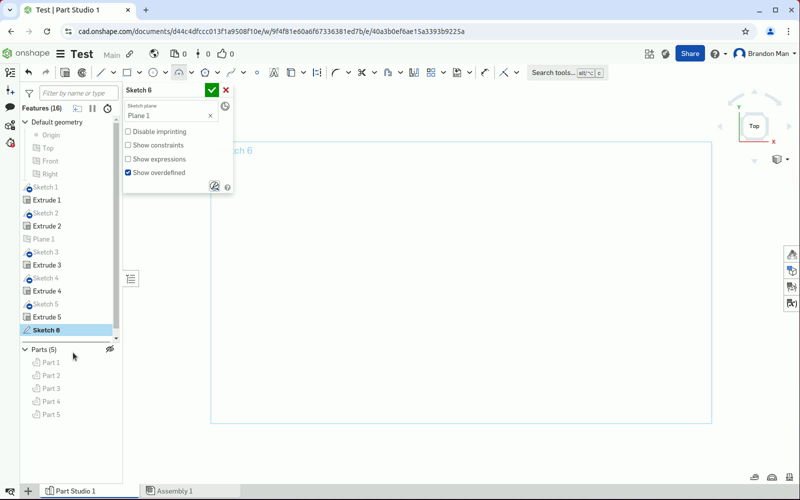
key_down(shift)
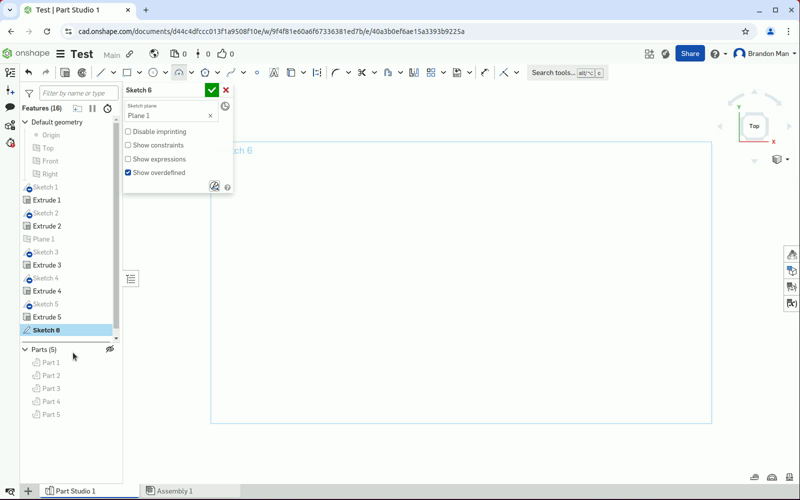
mouse_move(505, 294)
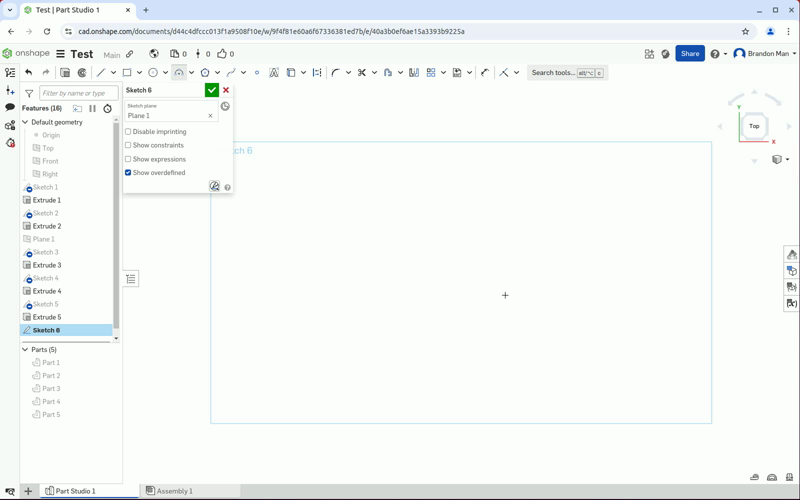
click(505, 294)
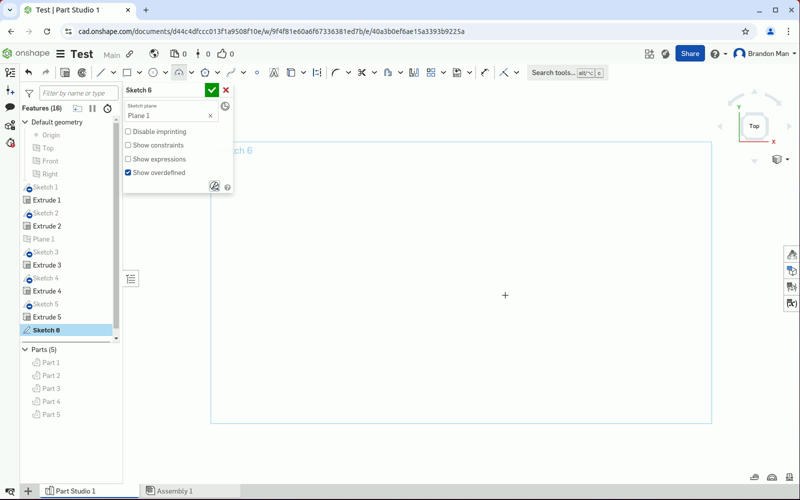
key_up(shift)
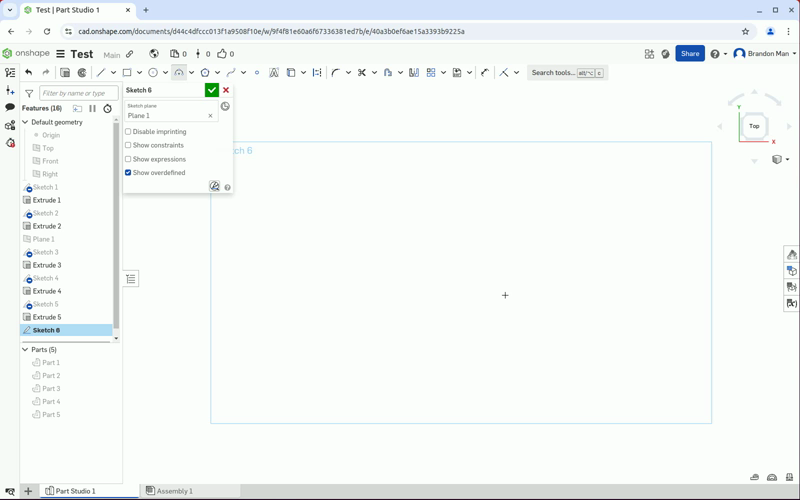
key_down(shift)
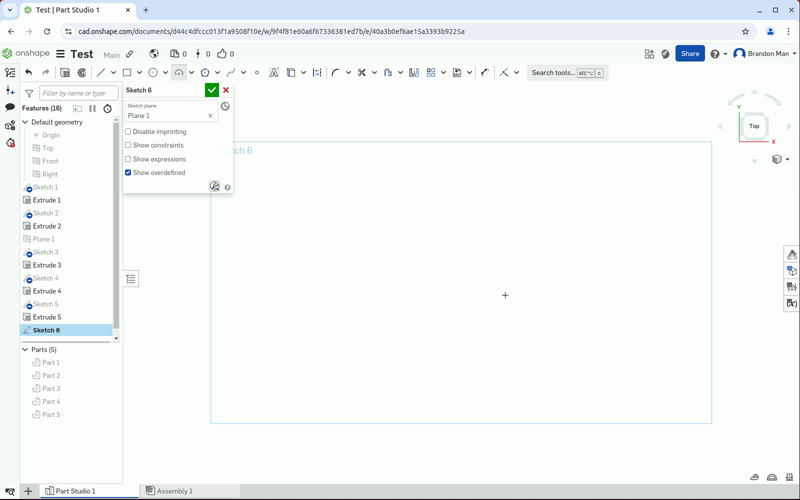
mouse_move(505, 271)
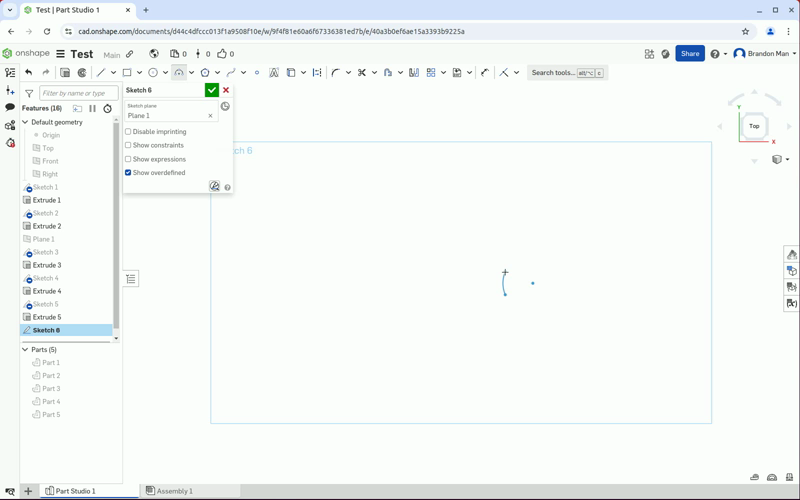
click(505, 271)
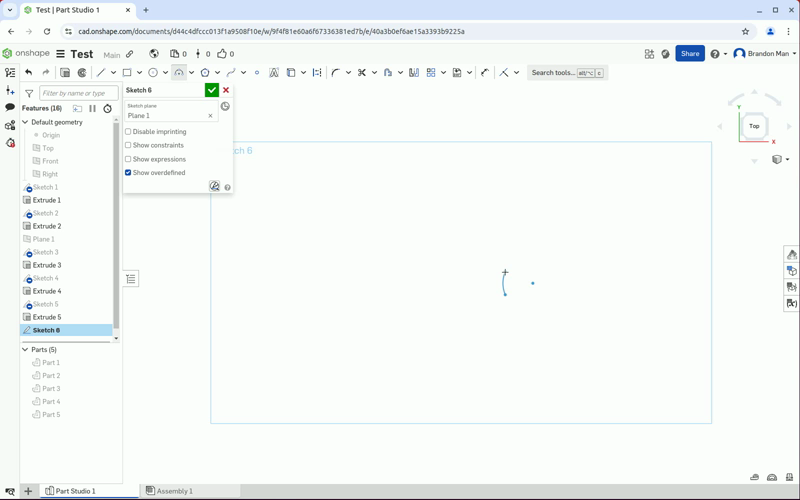
mouse_move(509, 282)
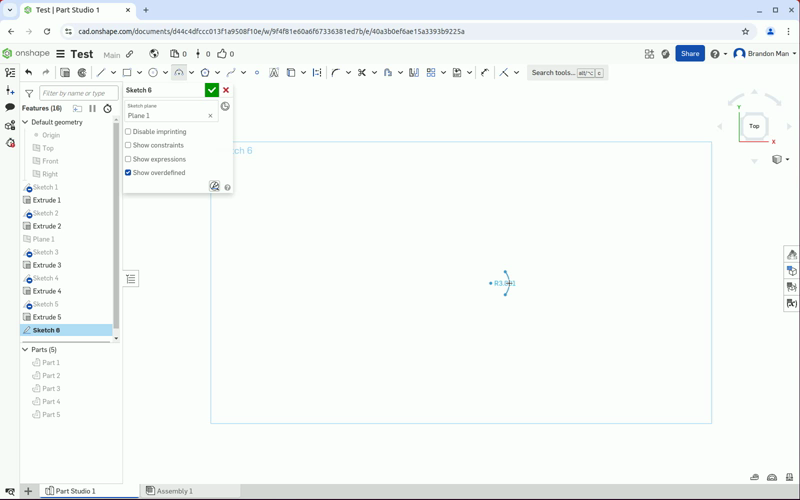
click(509, 282)
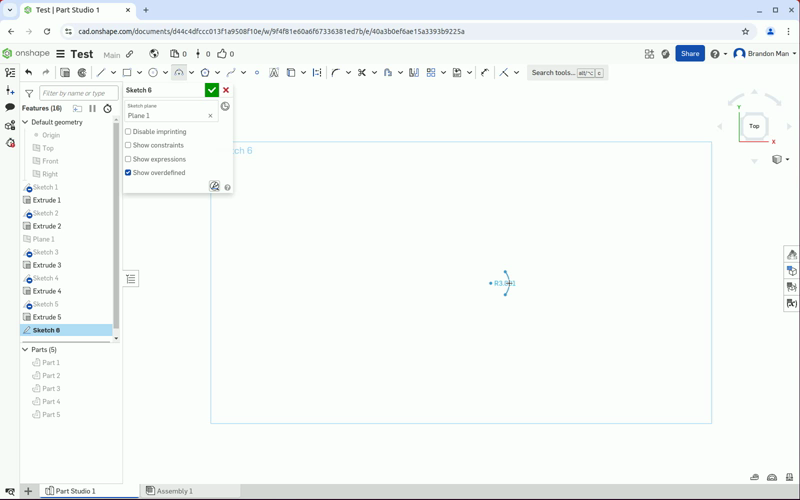
key_up(shift)
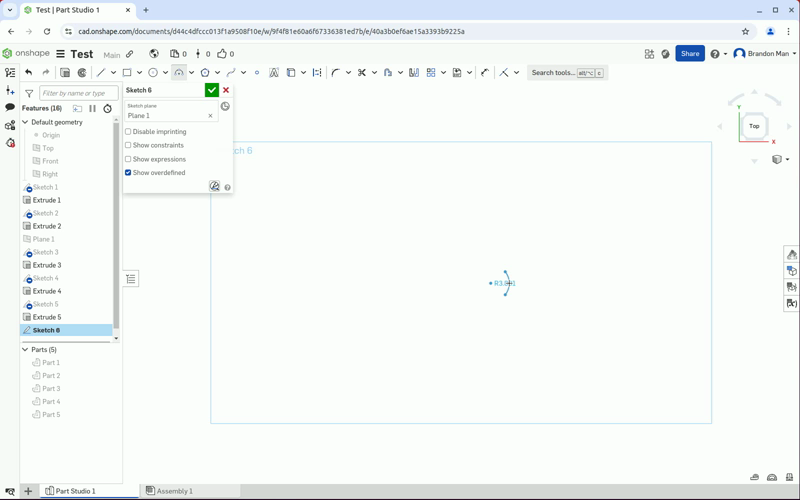
key(esc)
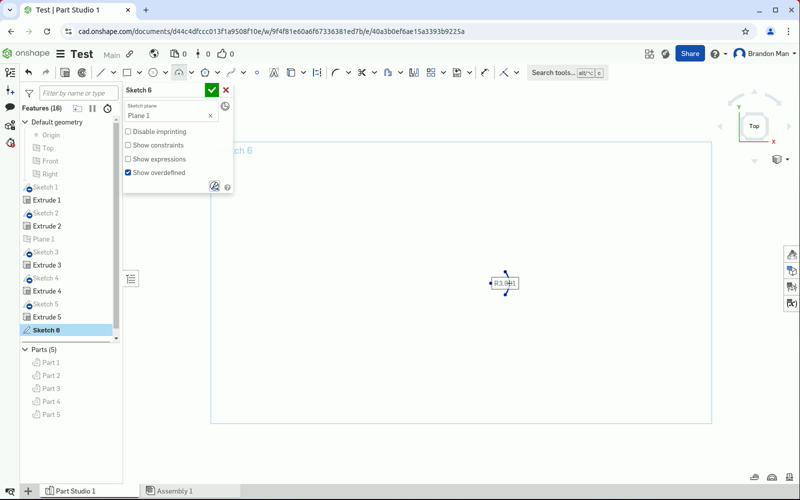
key(l)
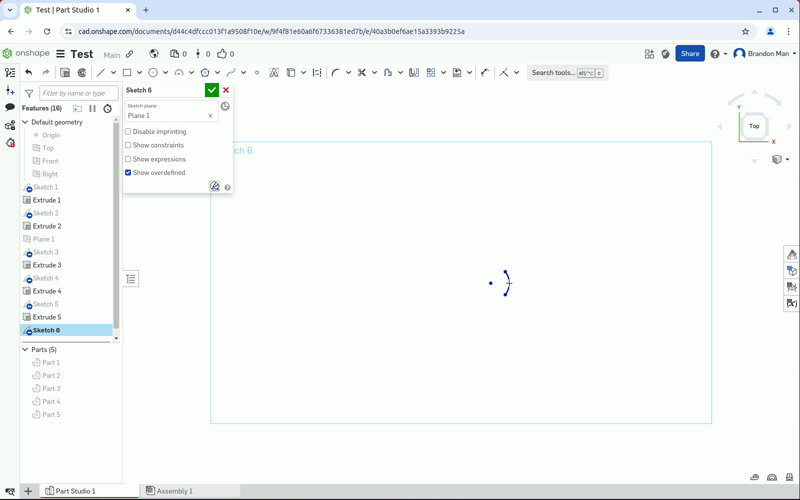
mouse_move(505, 271)
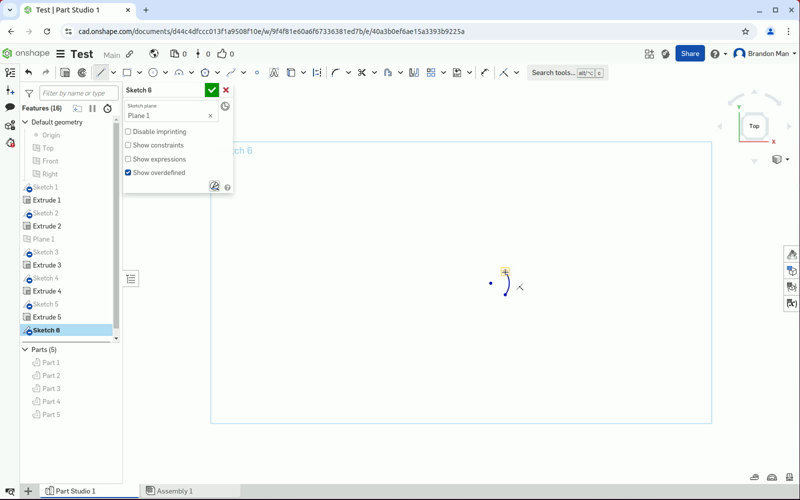
click(505, 271)
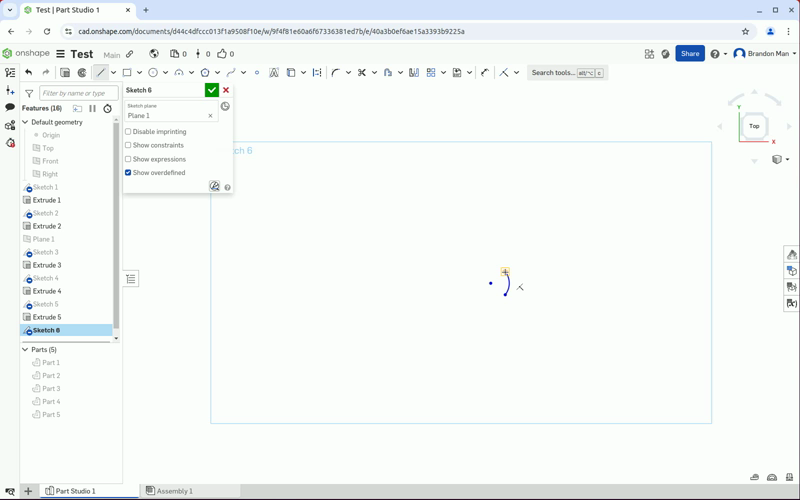
mouse_move(535, 271)
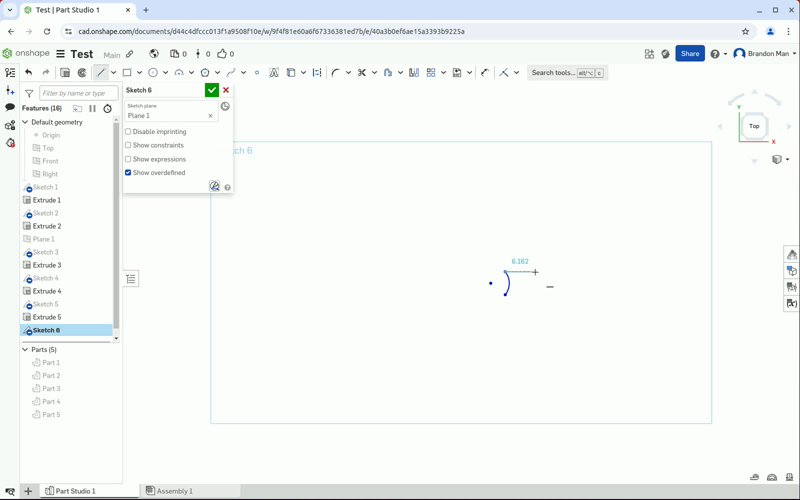
key_down(shift)
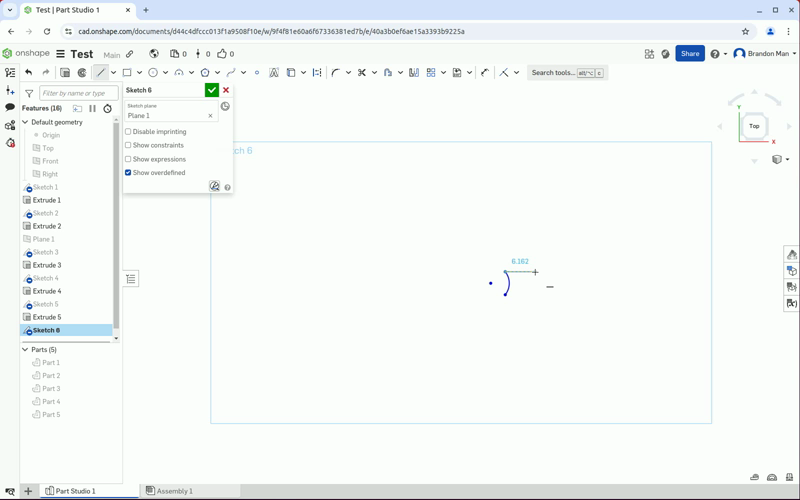
mouse_move(505, 294)
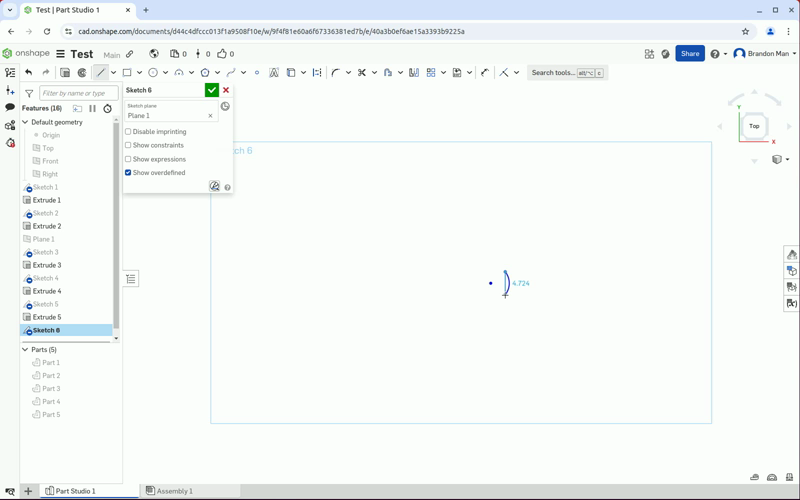
key_up(shift)
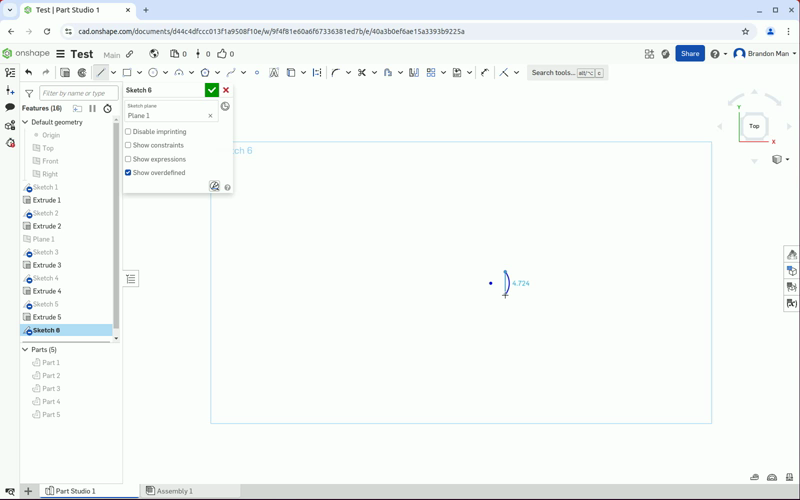
click(505, 294)
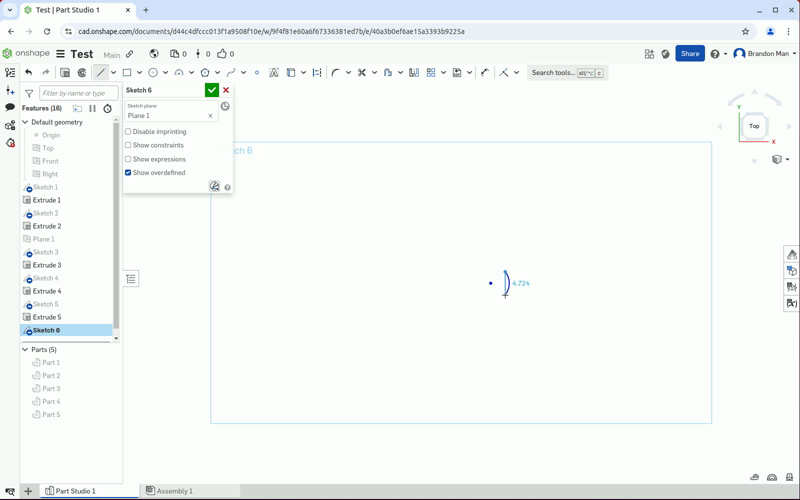
key(esc)
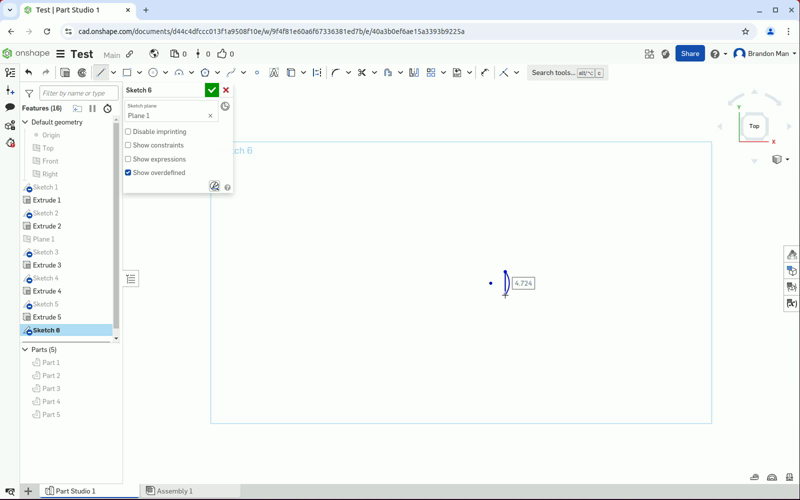
mouse_move(507, 280)
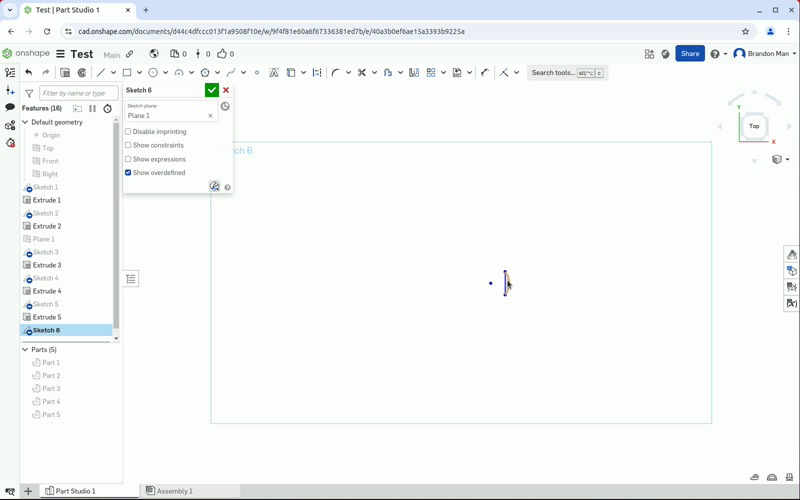
scroll(6)
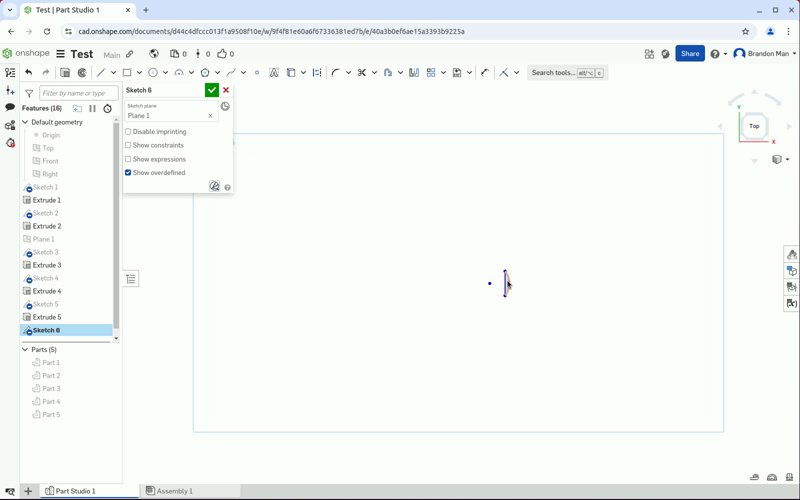
scroll(6)
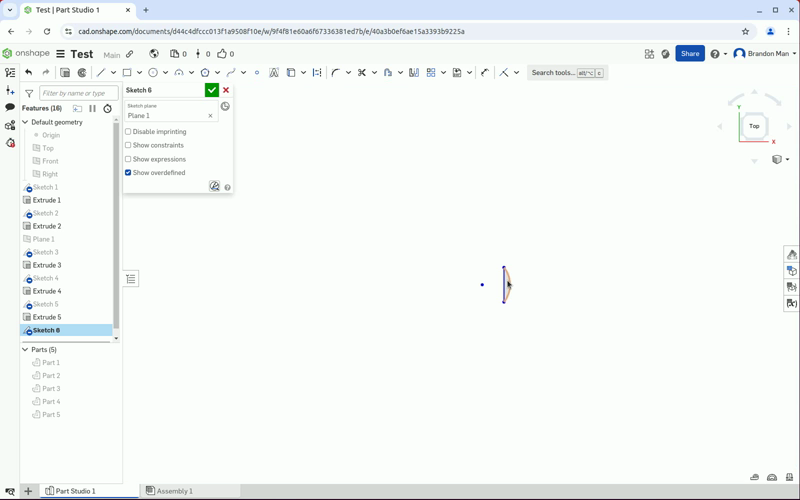
scroll(6)
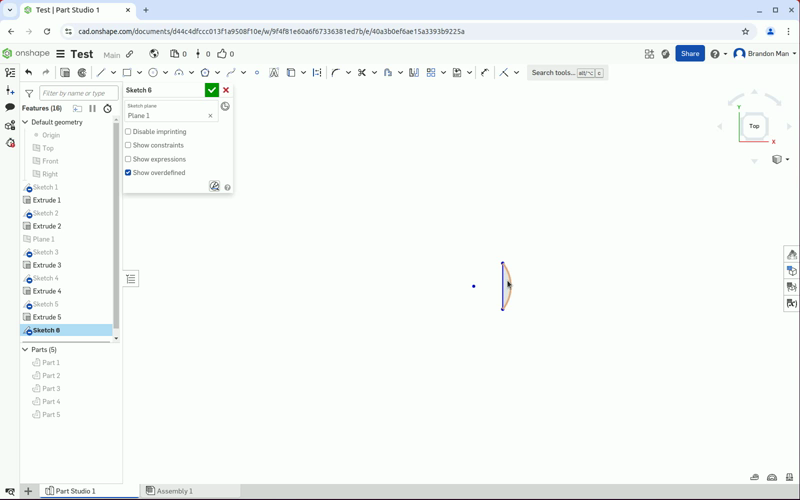
scroll(6)
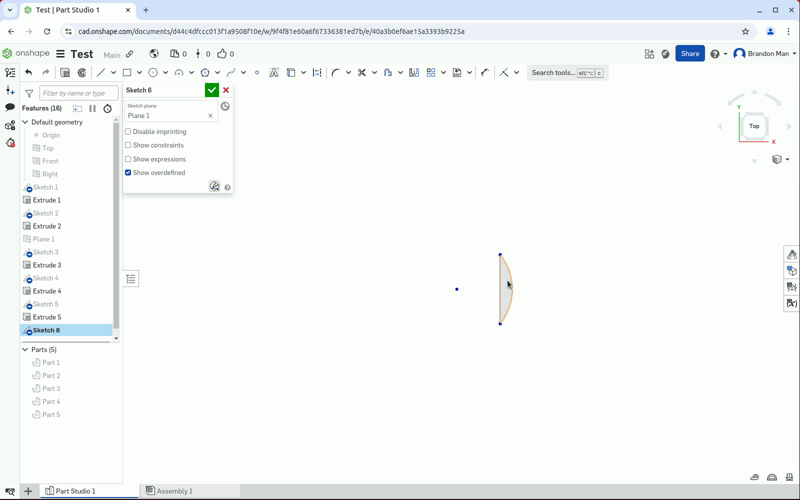
scroll(6)
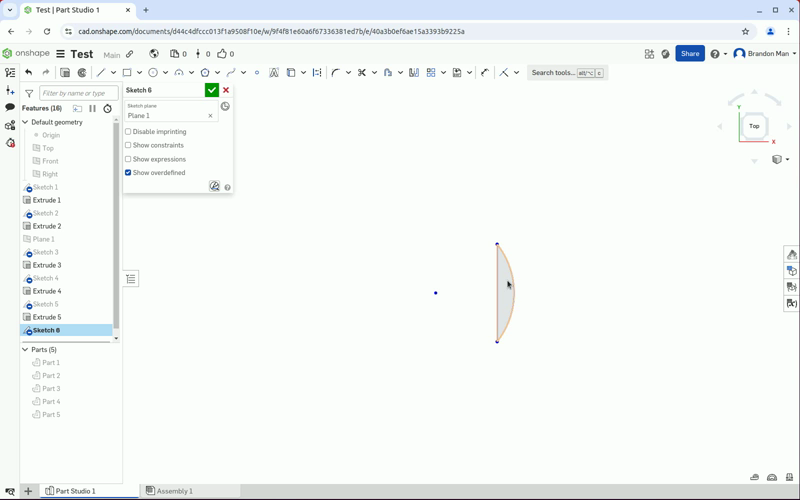
scroll(6)
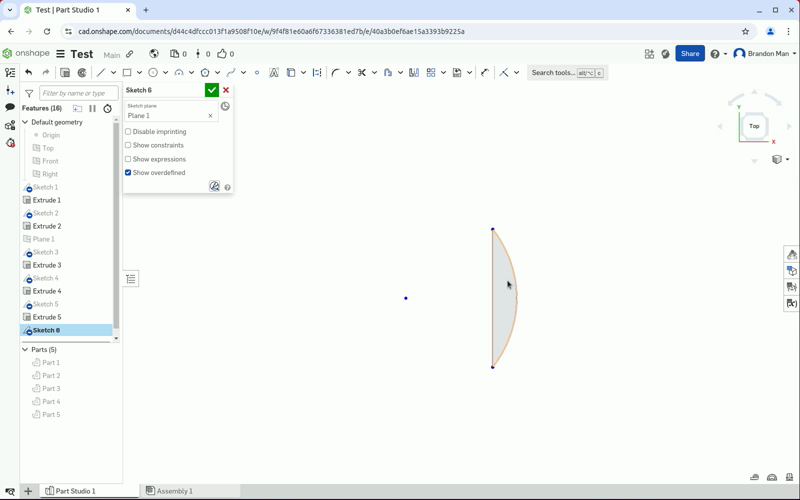
scroll(6)
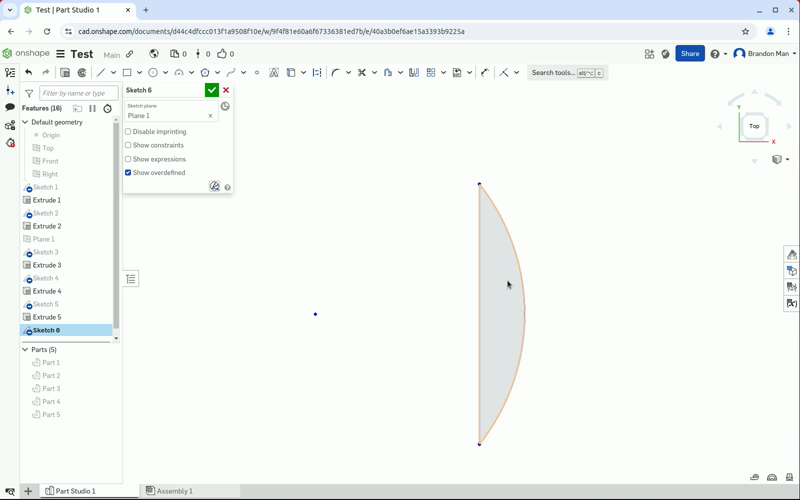
click(507, 280)
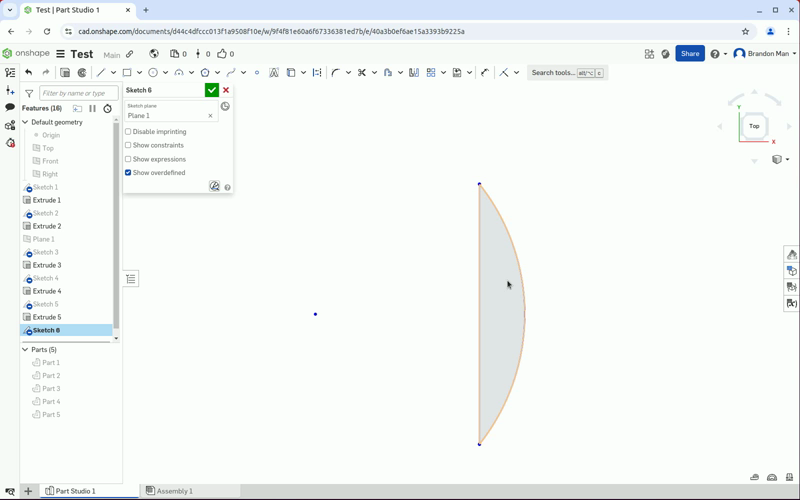
scroll(-6)
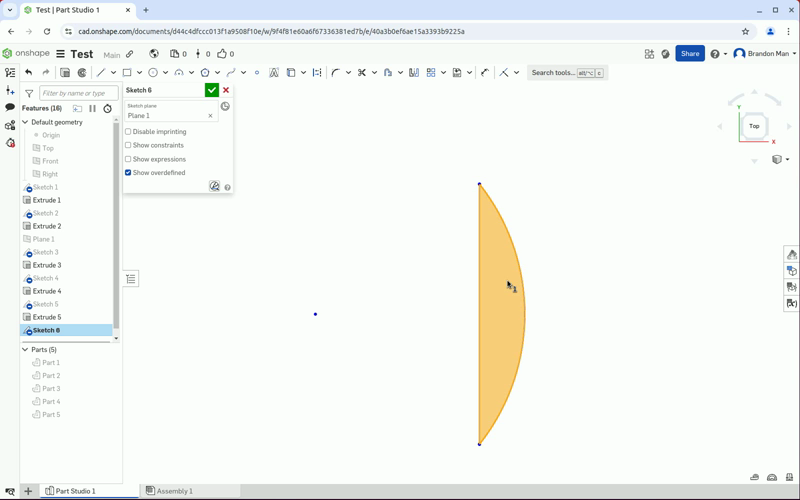
scroll(-6)
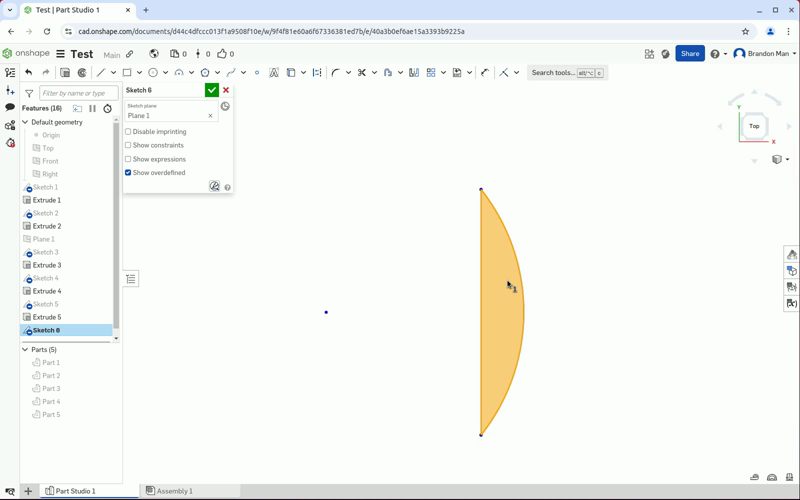
scroll(-6)
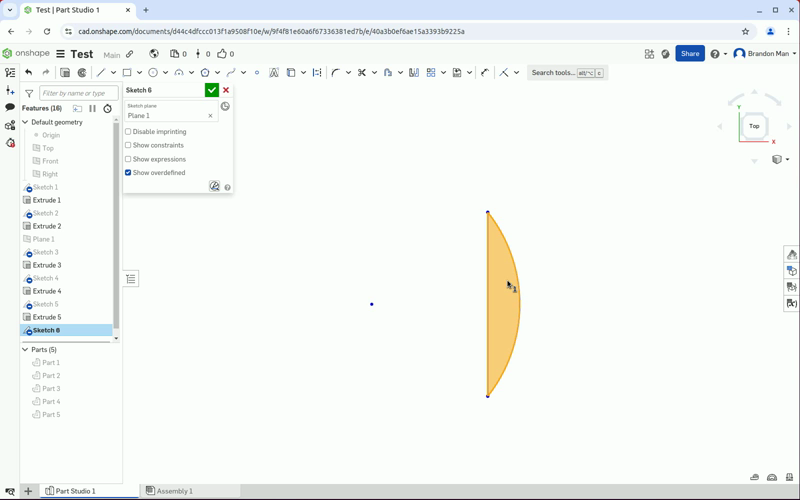
scroll(-6)
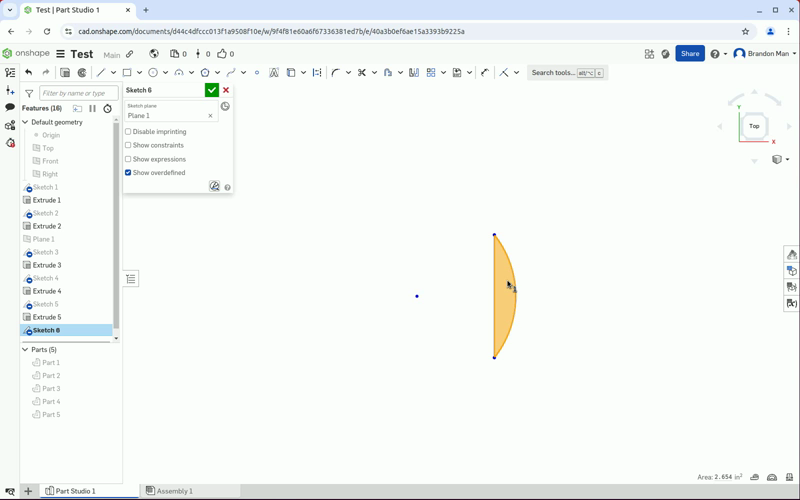
scroll(-6)
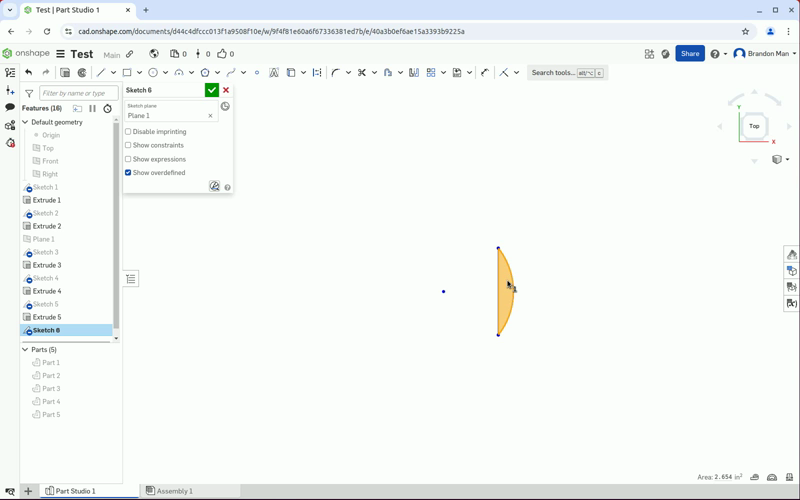
scroll(-6)
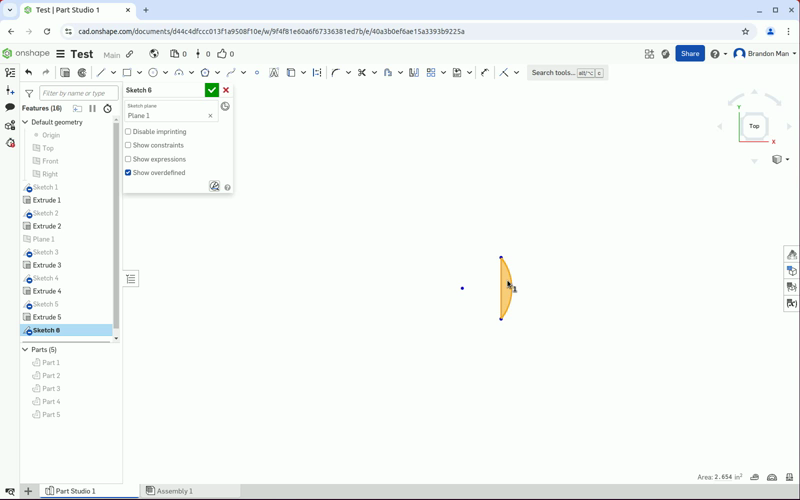
scroll(-6)
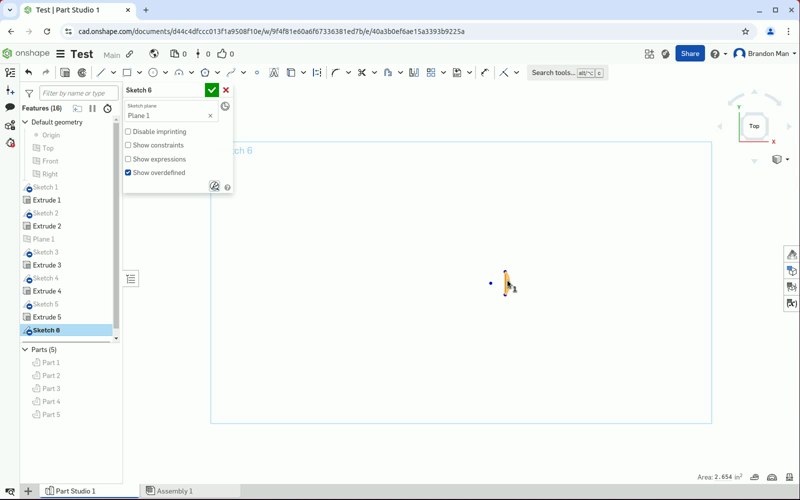
mouse_move(73, 352)
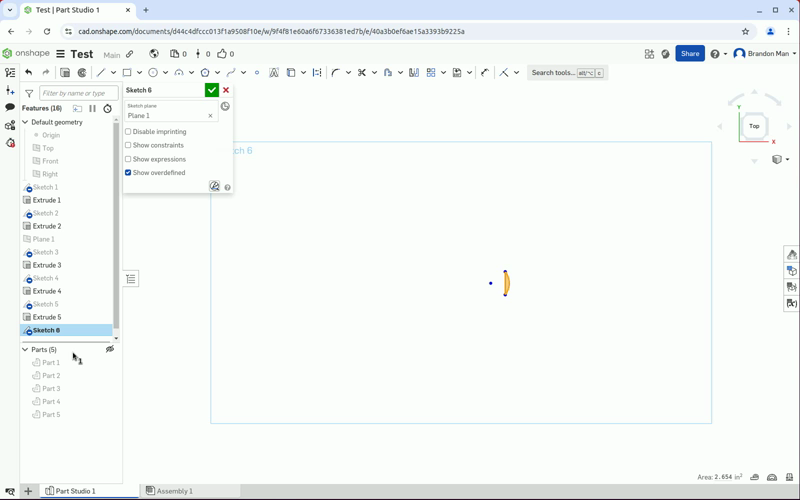
key(shift+y)
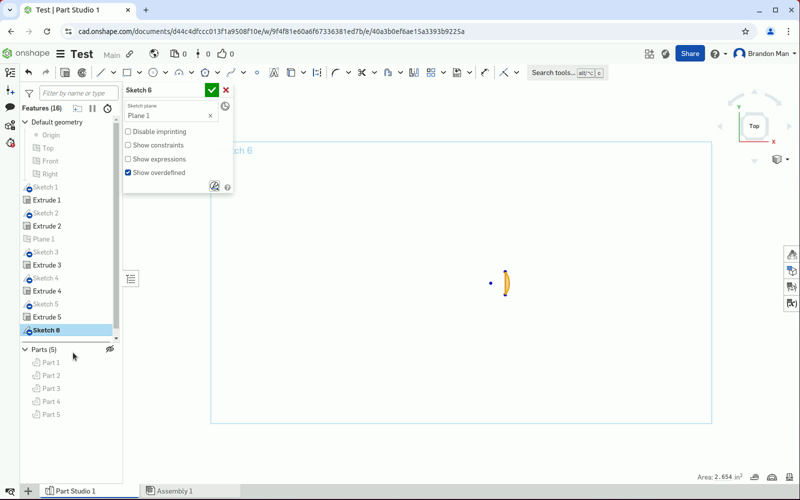
key(shift+e)
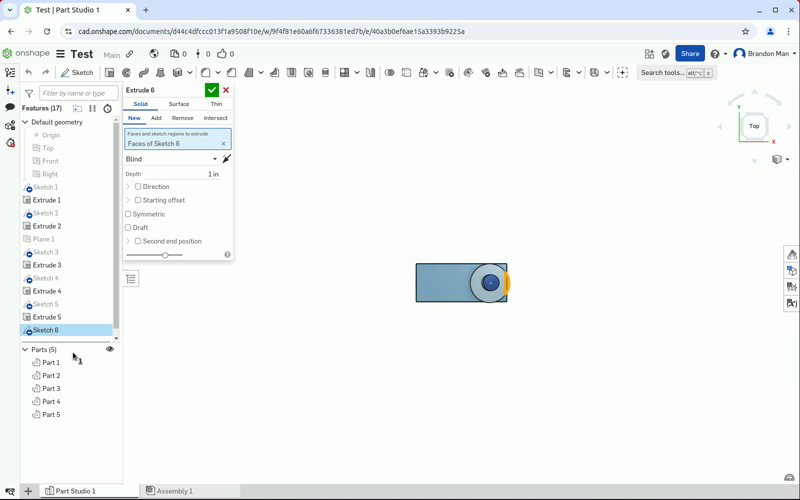
mouse_move(143, 106)
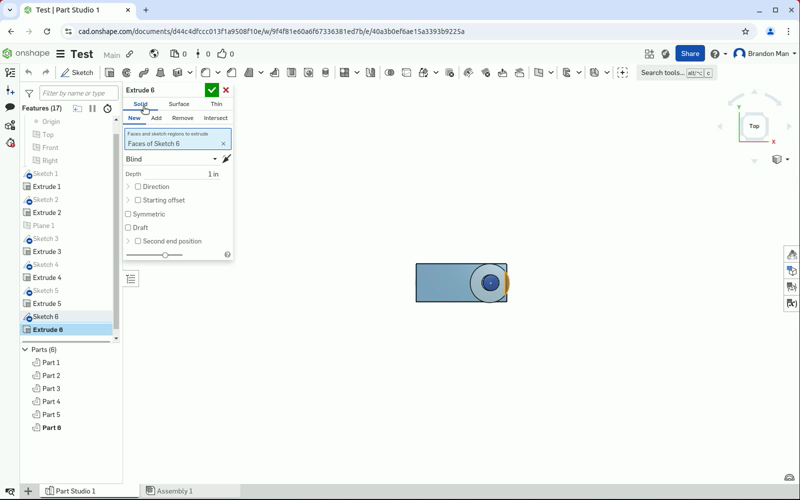
click(143, 106)
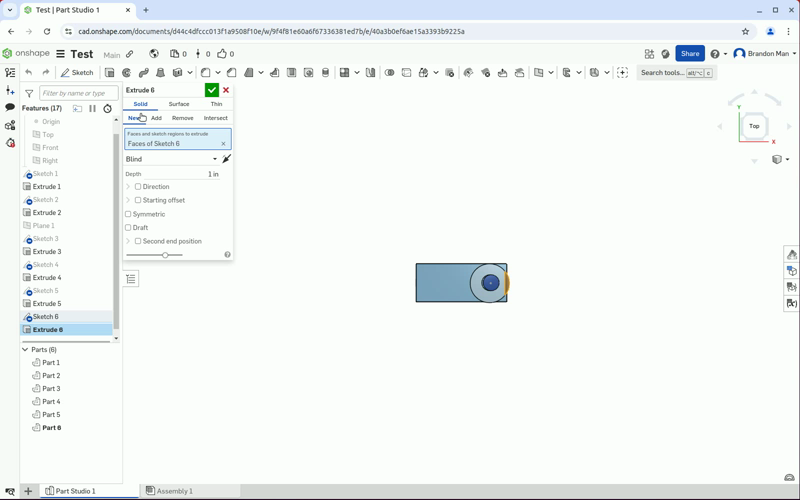
mouse_move(137, 120)
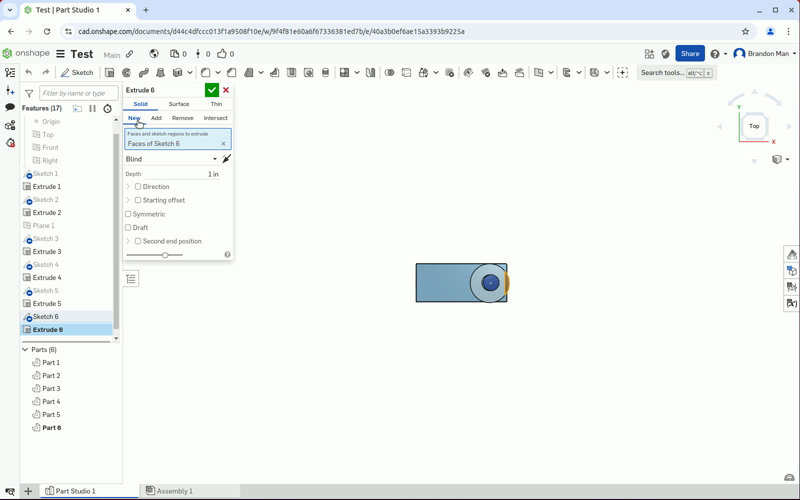
click(137, 120)
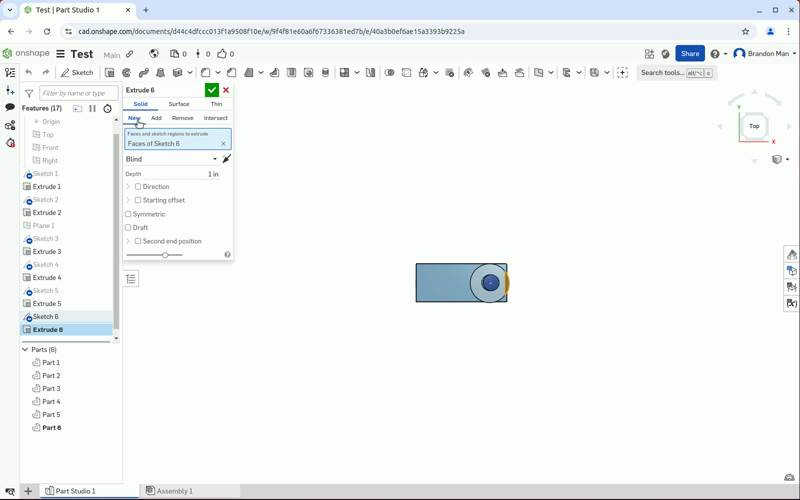
key(tab, 4)
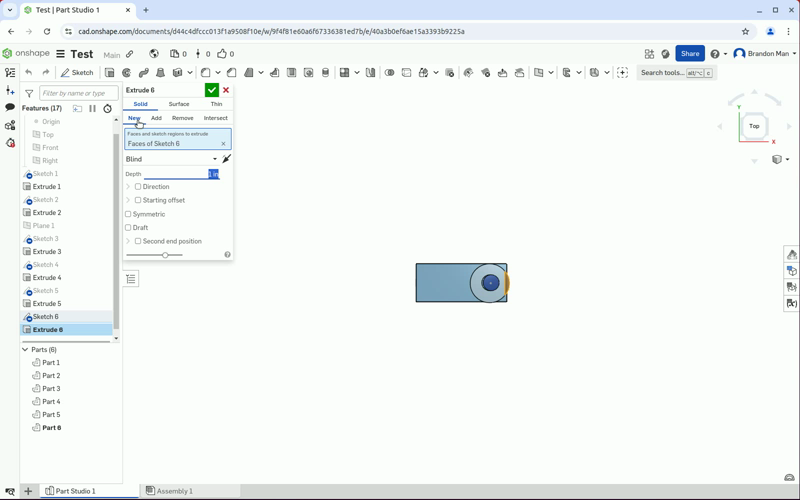
text(0.481)
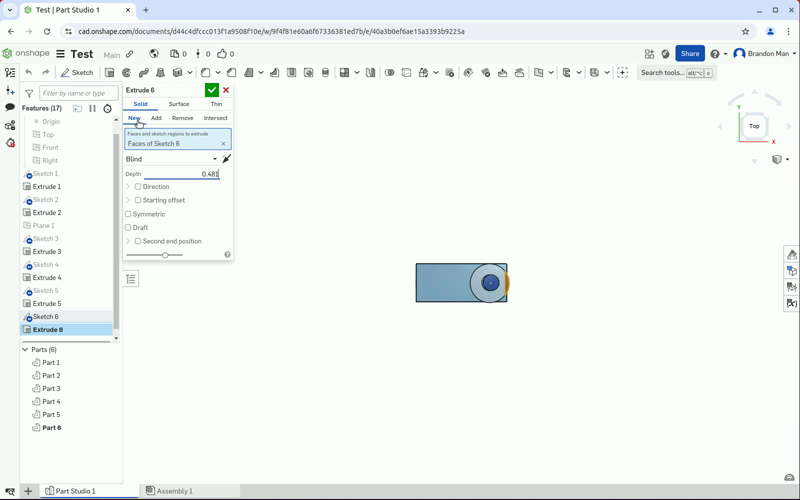
key(enter)
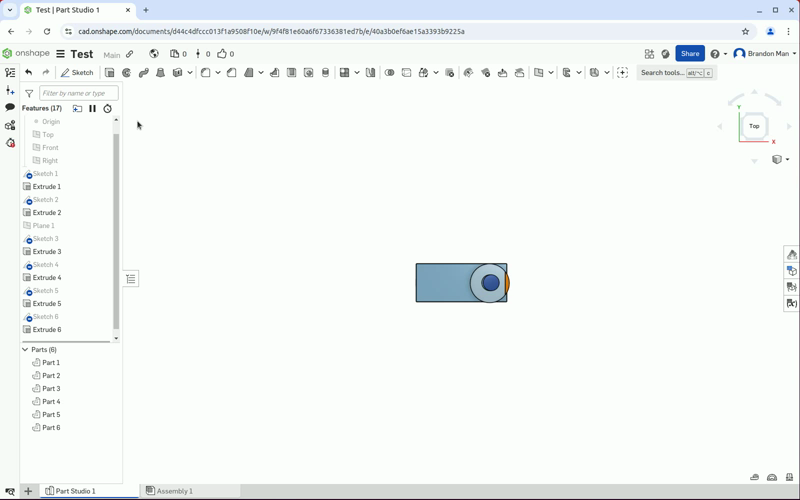
key(shift+h)
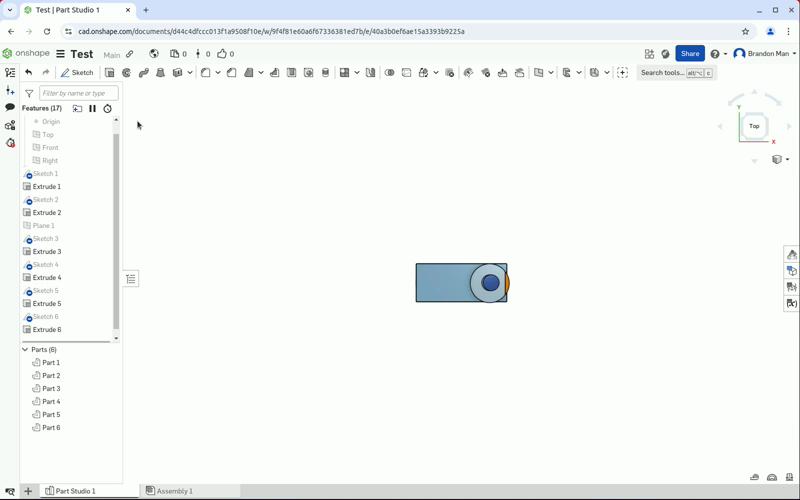
key(shift+h)
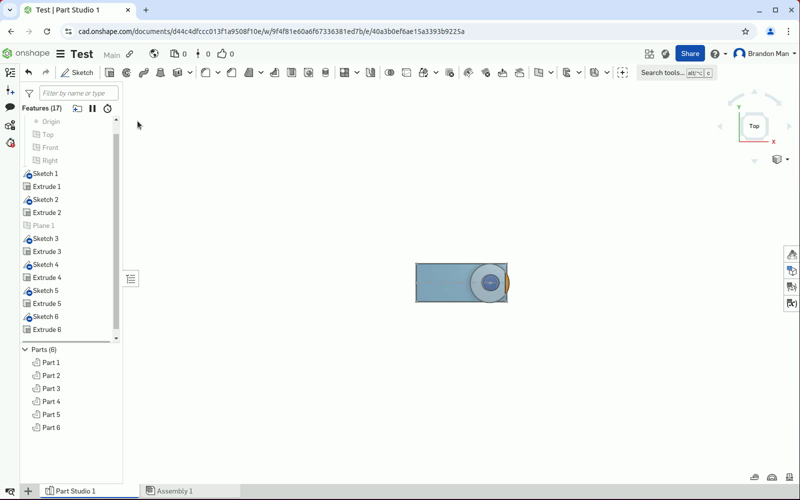
key(shift+7)
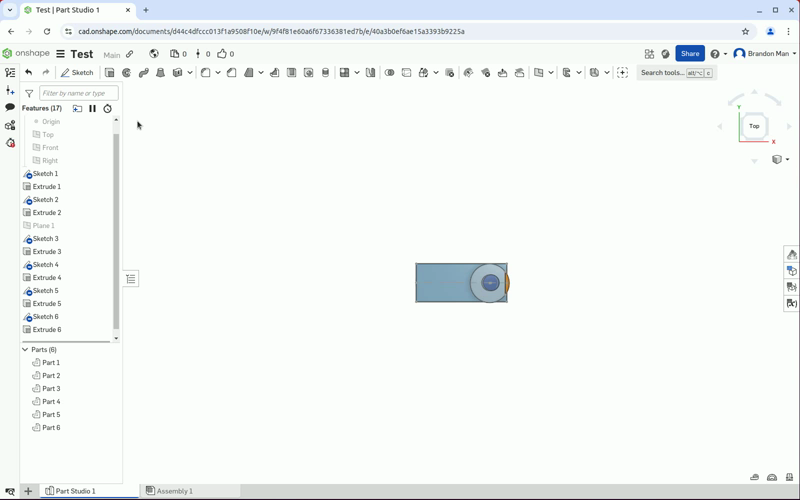
key(up, 3)
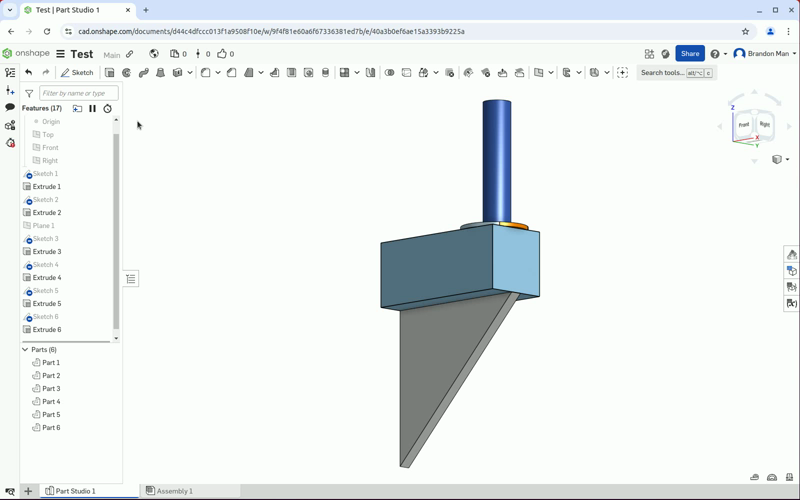
key(left, 3)
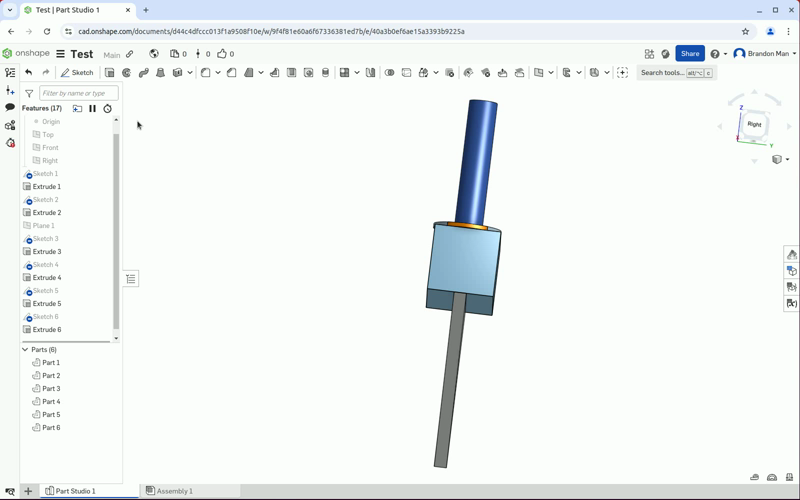
key(right, 3)
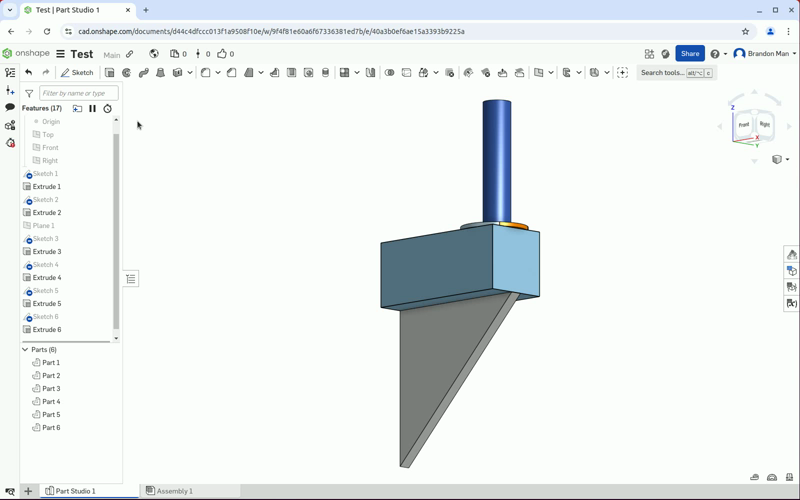
key(down, 3)
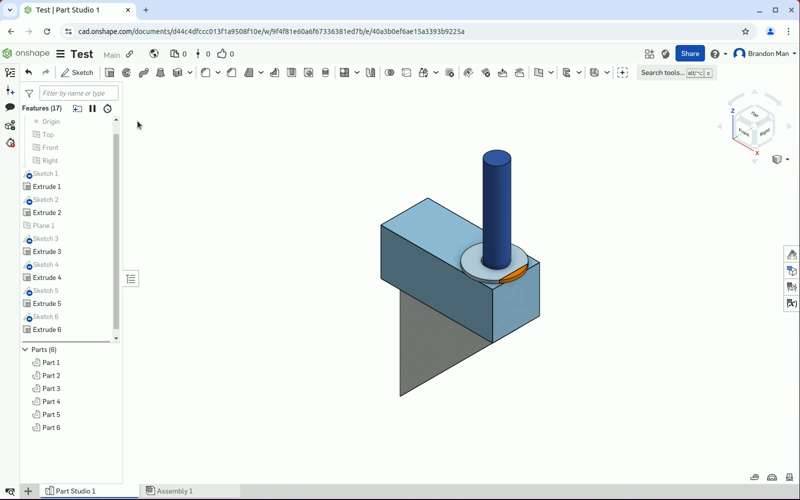
mouse_move(69, 176)
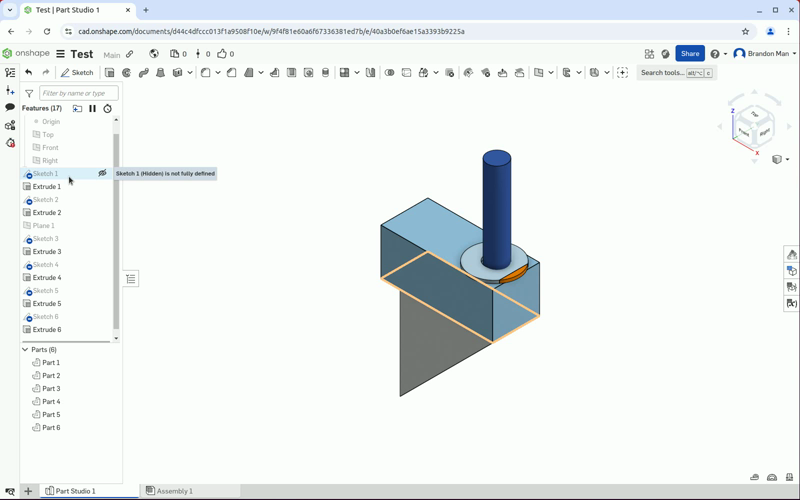
click(69, 176)